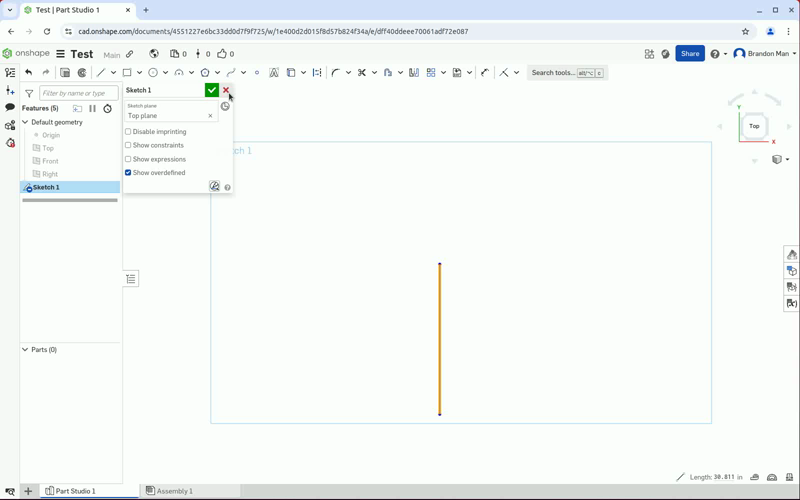
key(shift+h)
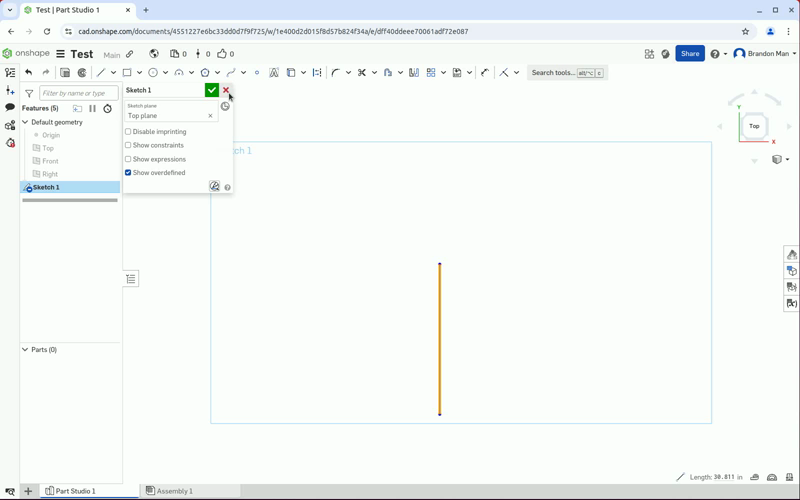
key(shift+s)
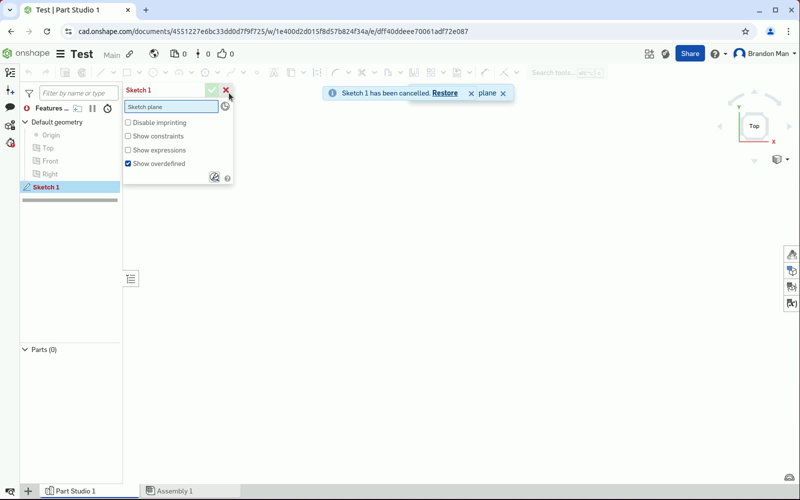
mouse_move(73, 150)
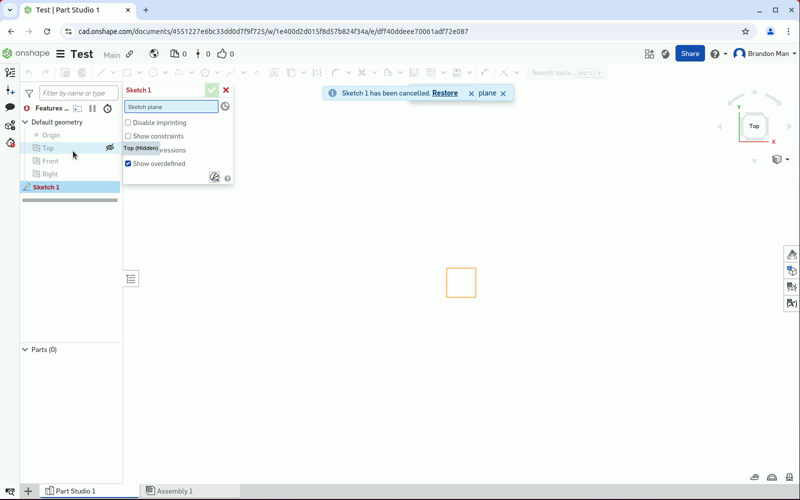
click(73, 150)
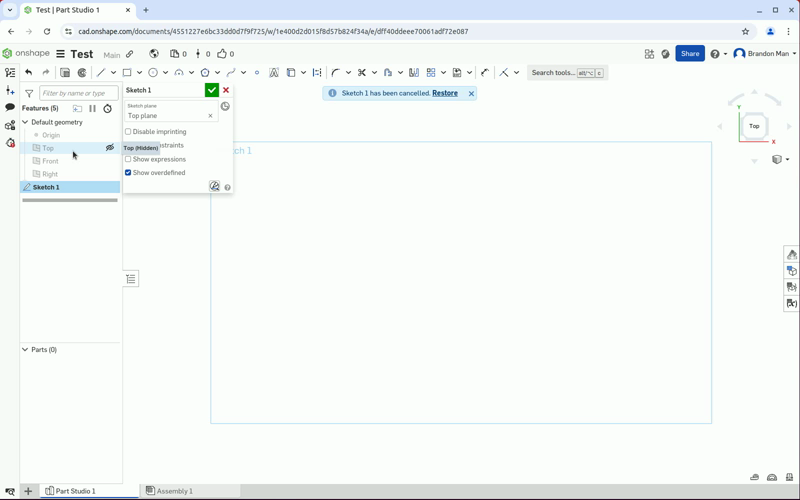
mouse_move(73, 352)
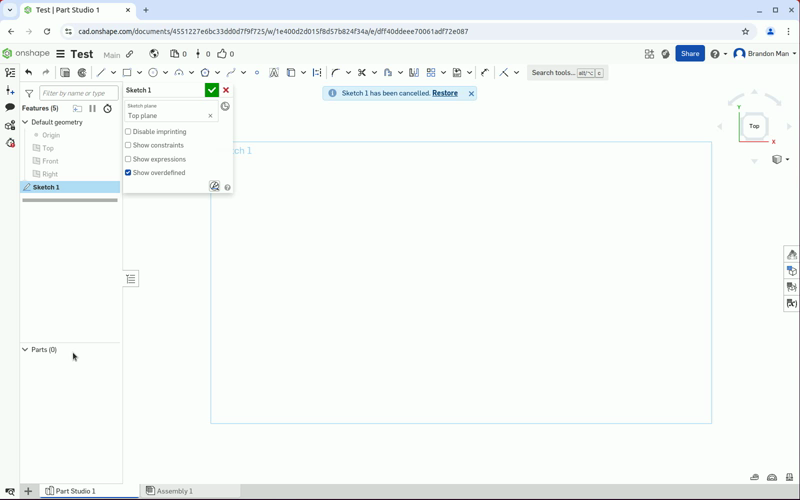
key(y)
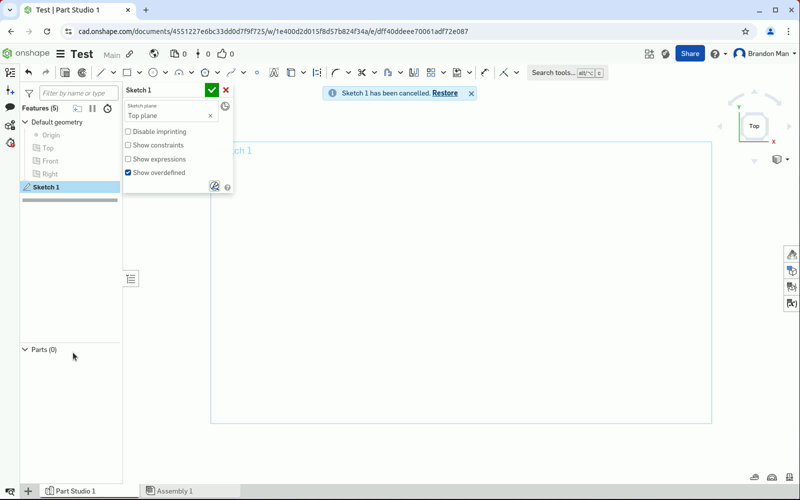
key(l)
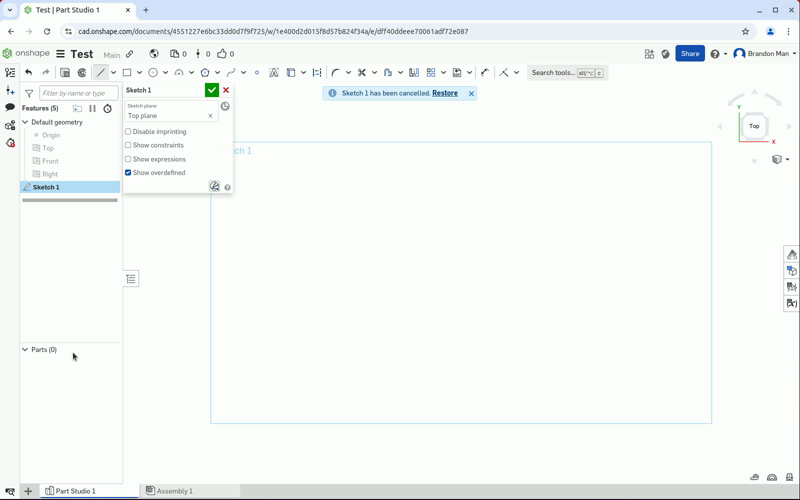
key_down(shift)
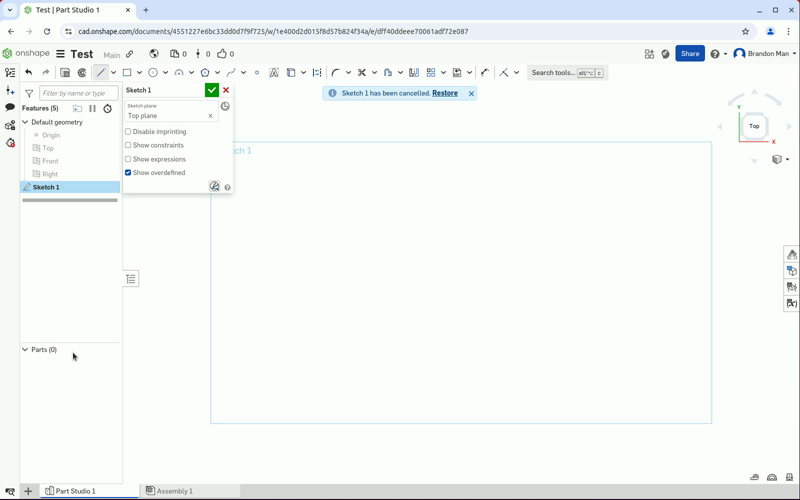
mouse_move(460, 290)
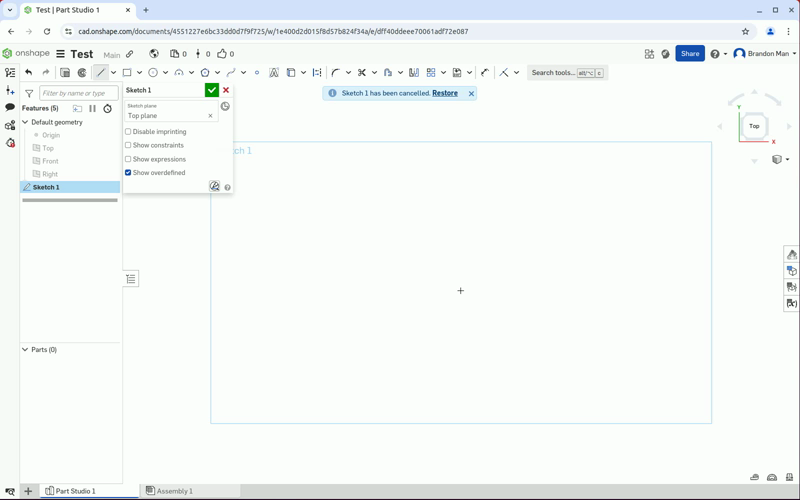
click(460, 290)
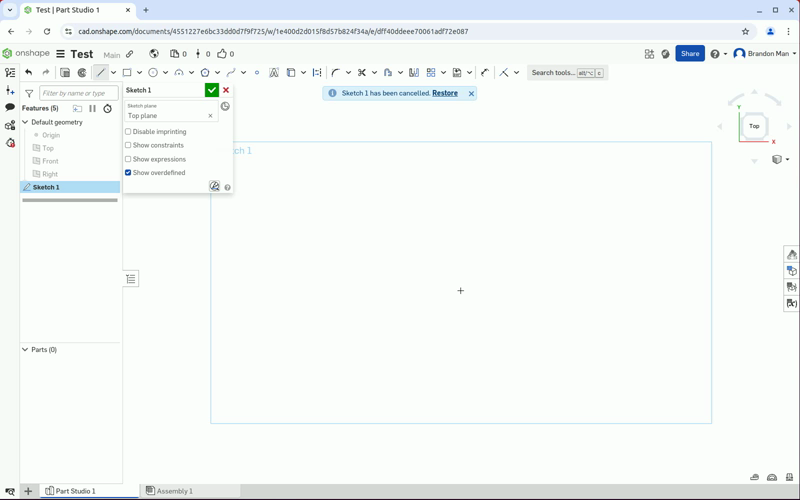
key_up(shift)
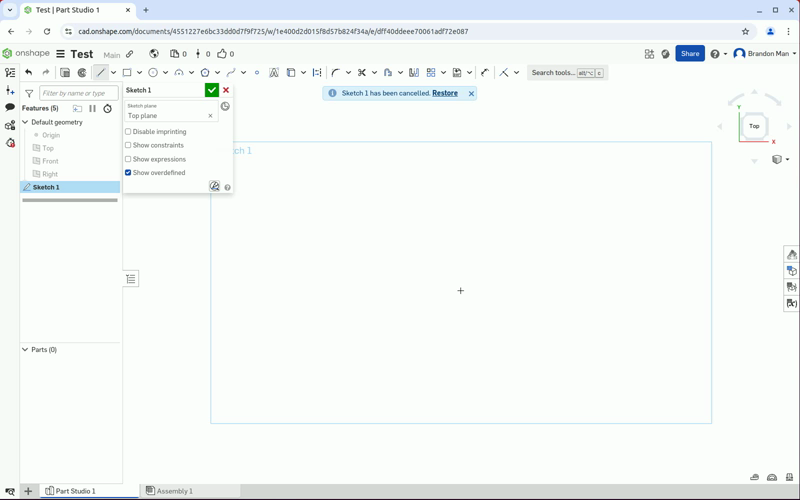
key_down(shift)
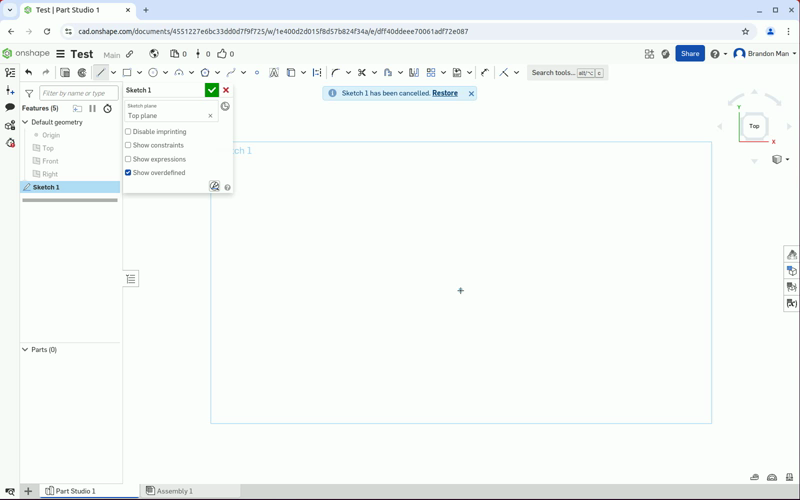
mouse_move(490, 290)
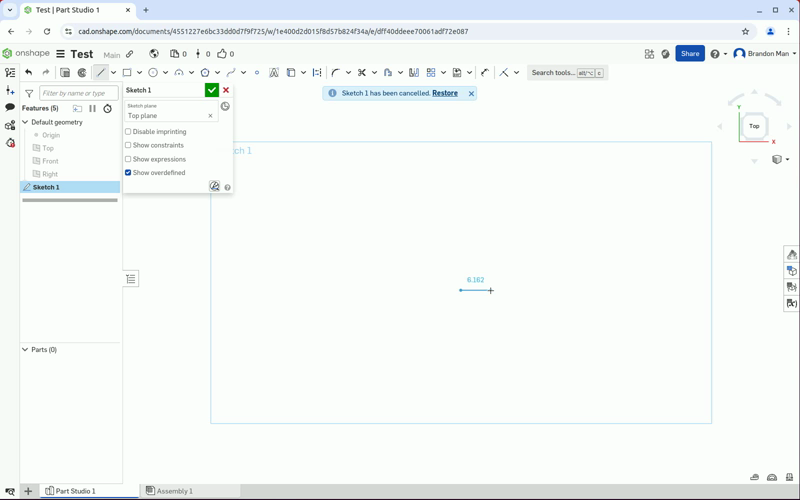
mouse_move(468, 290)
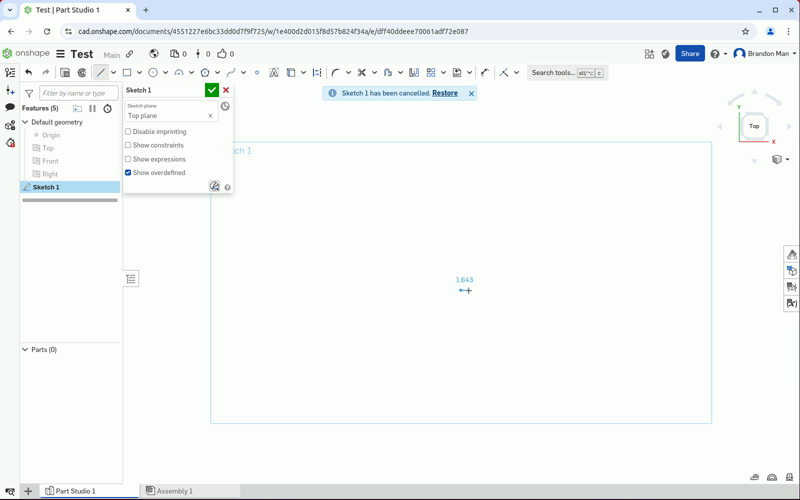
click(468, 290)
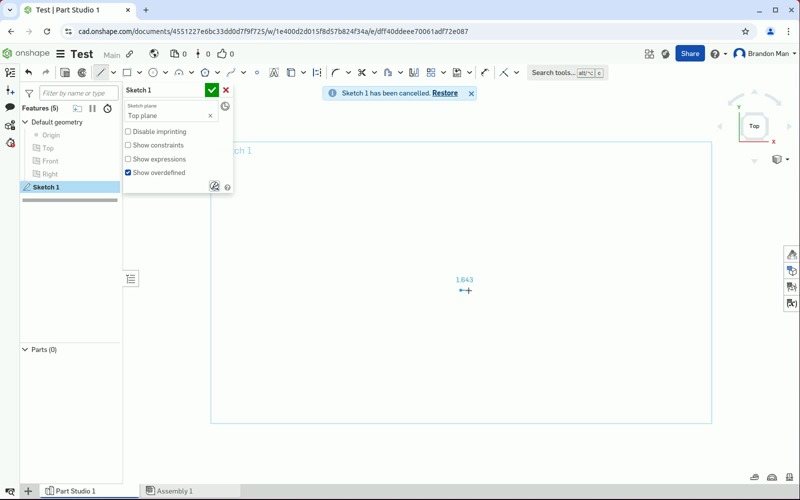
key_up(shift)
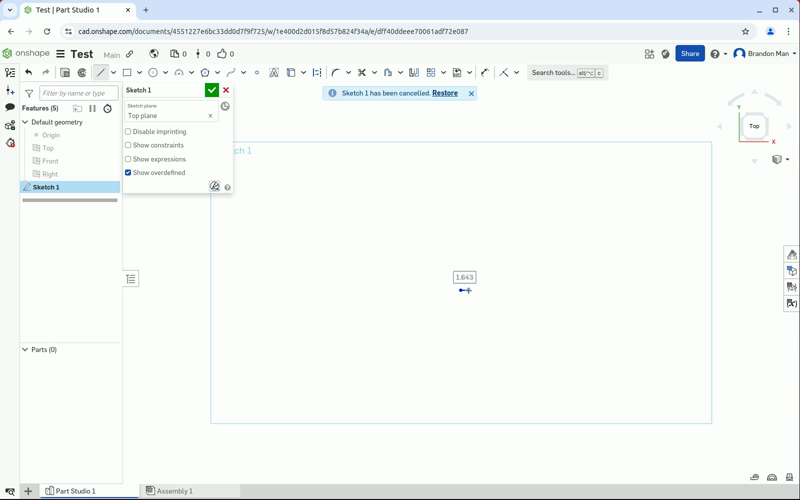
key_down(shift)
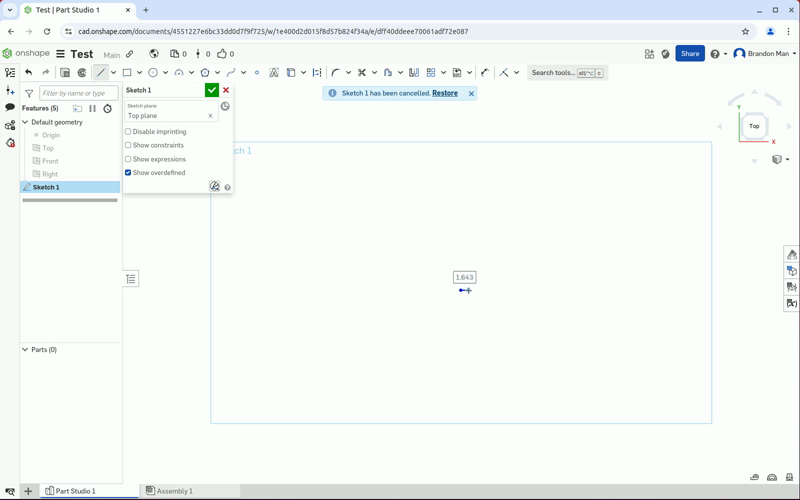
mouse_move(498, 290)
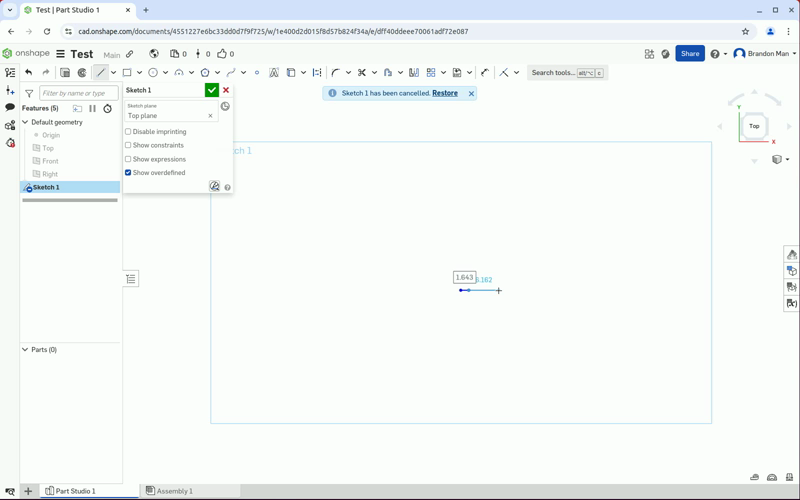
mouse_move(468, 281)
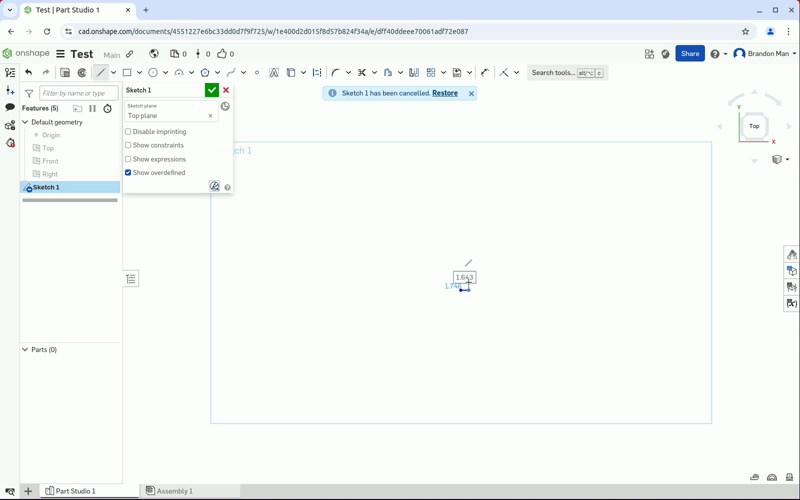
click(468, 281)
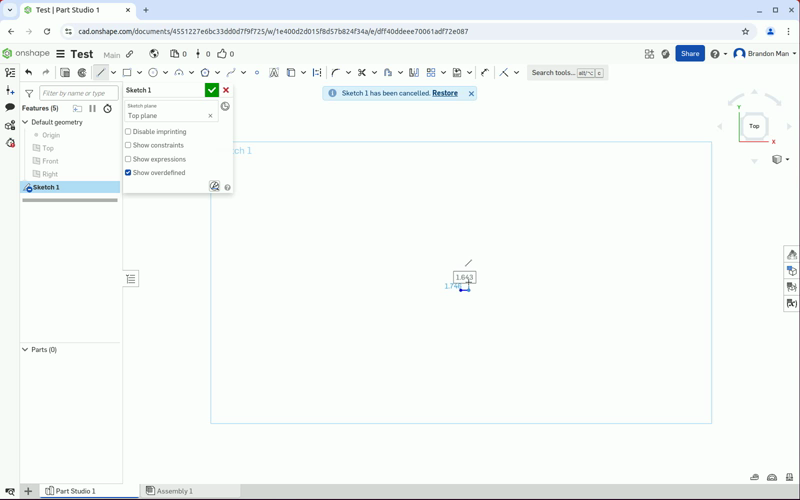
key_up(shift)
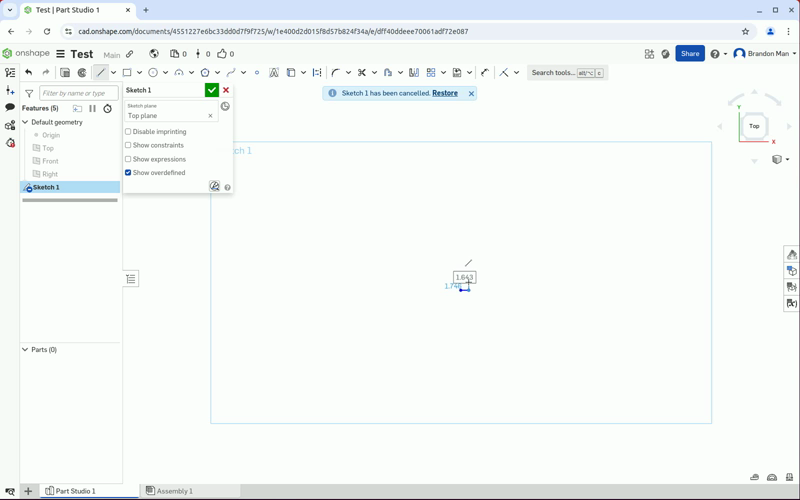
key_down(shift)
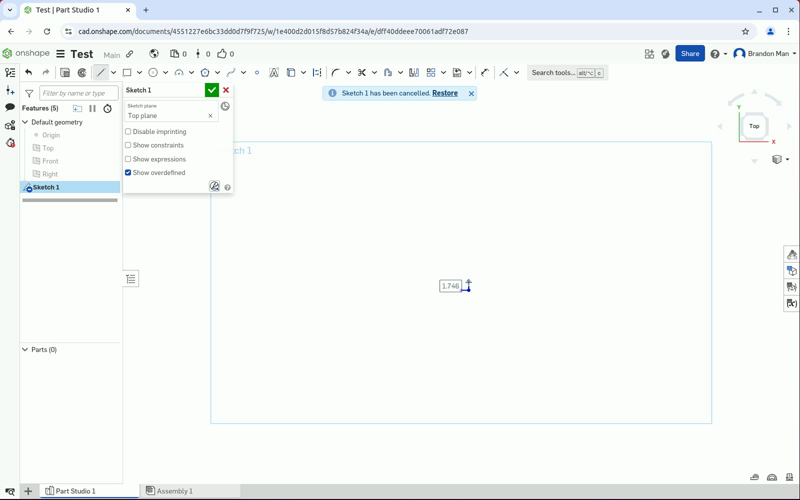
mouse_move(498, 281)
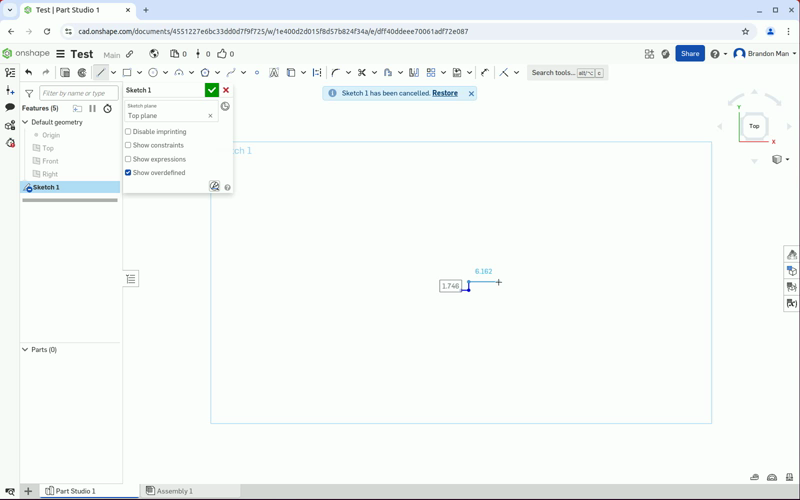
mouse_move(460, 281)
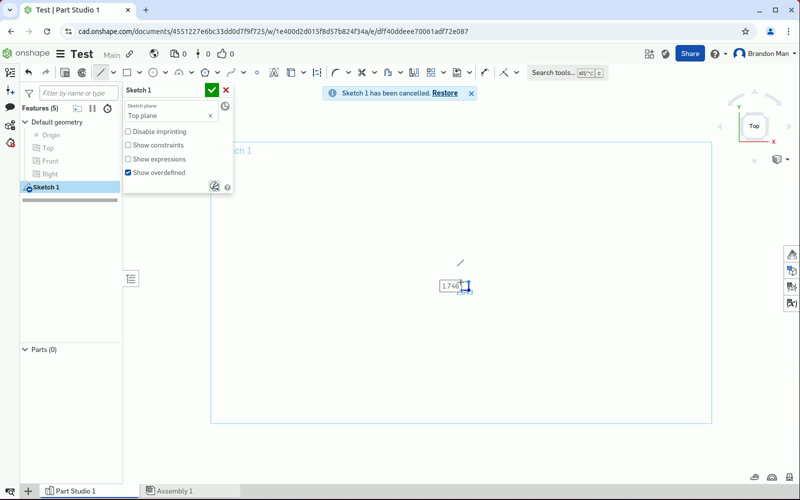
click(460, 281)
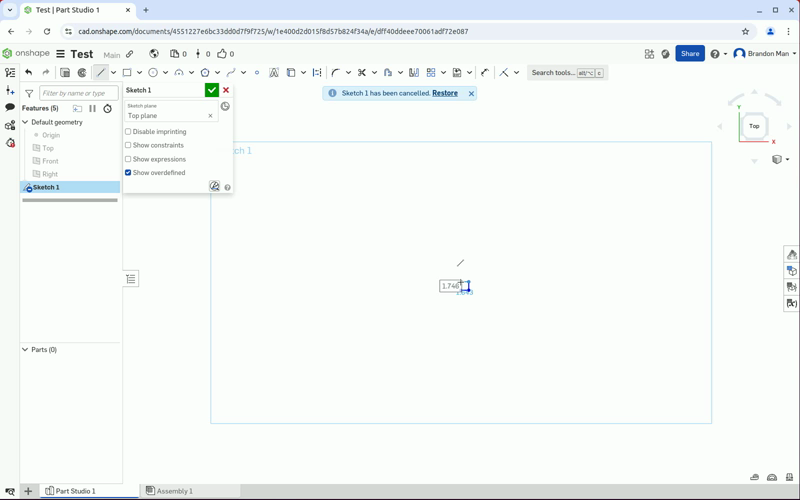
key_up(shift)
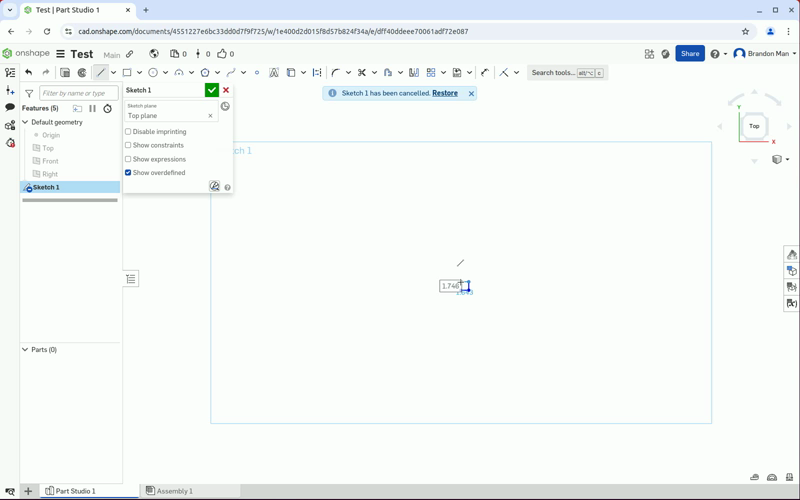
mouse_move(490, 281)
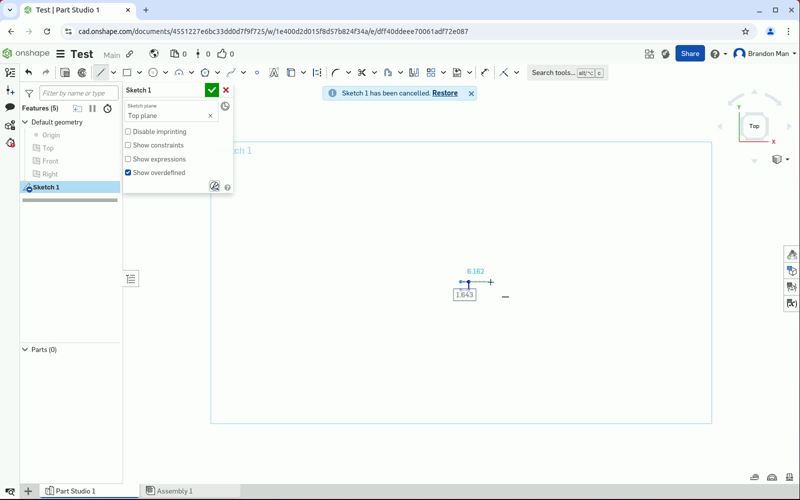
key_down(shift)
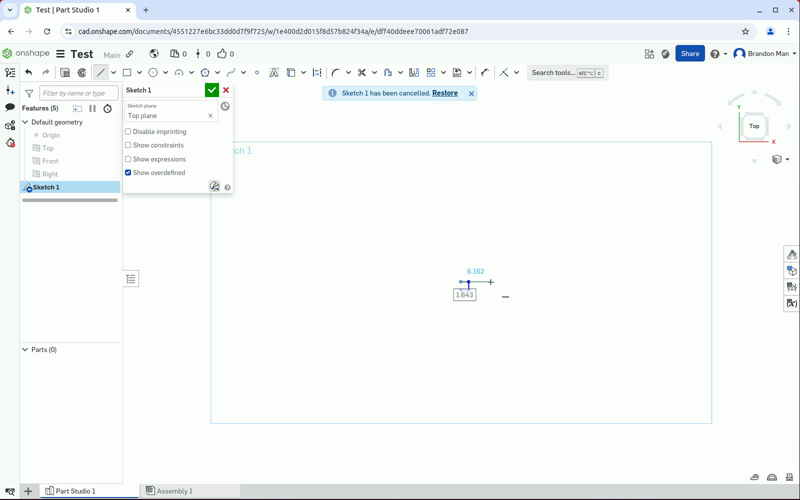
mouse_move(460, 290)
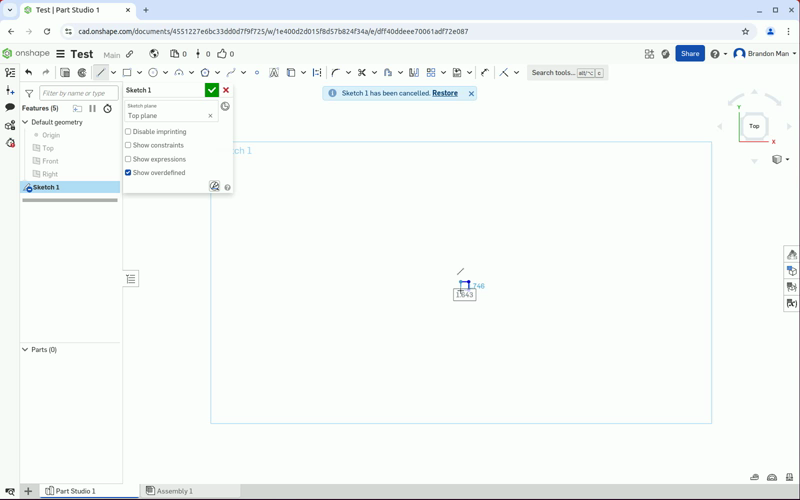
key_up(shift)
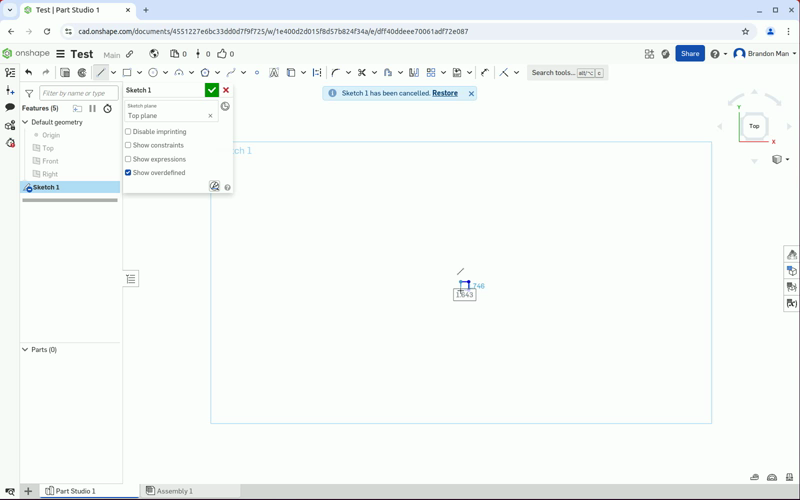
click(460, 290)
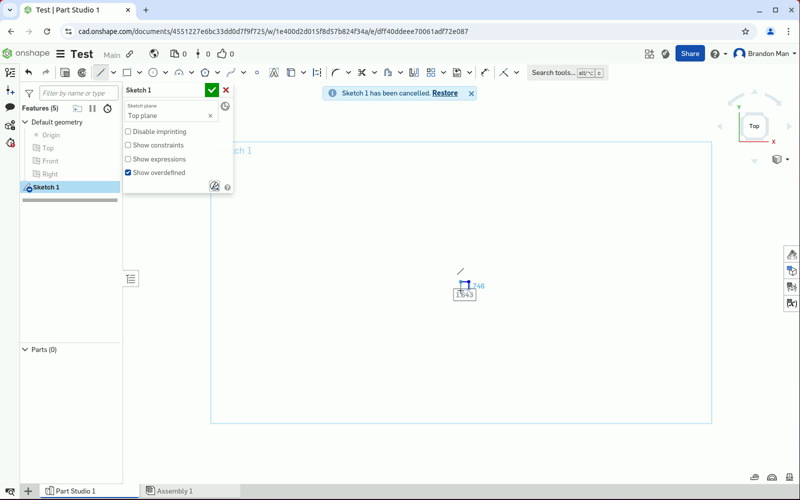
key(esc)
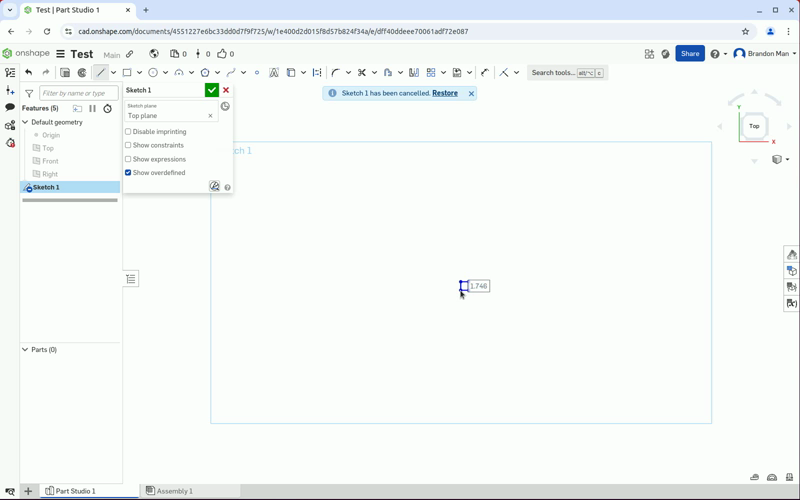
mouse_move(464, 287)
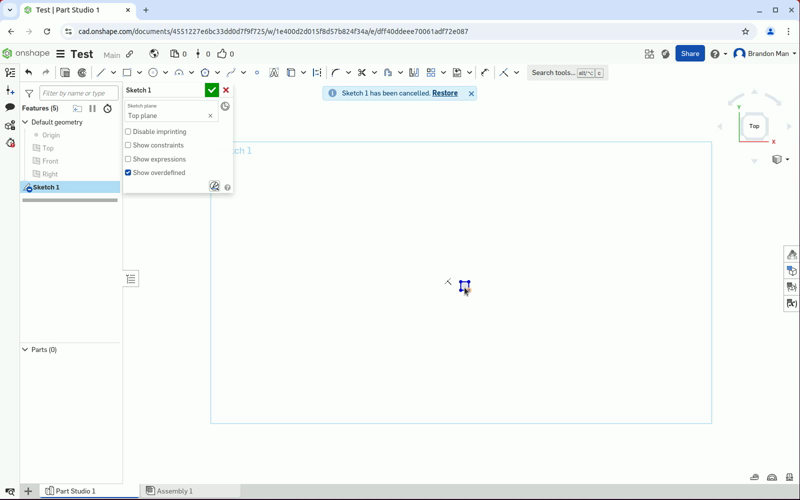
scroll(6)
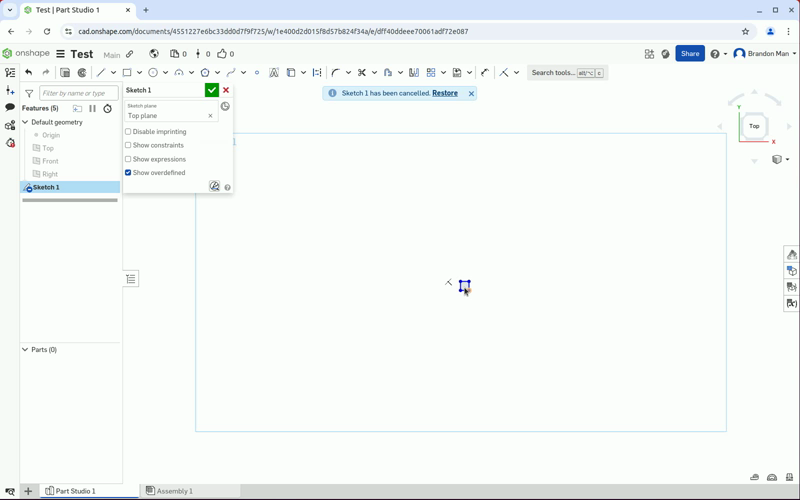
scroll(6)
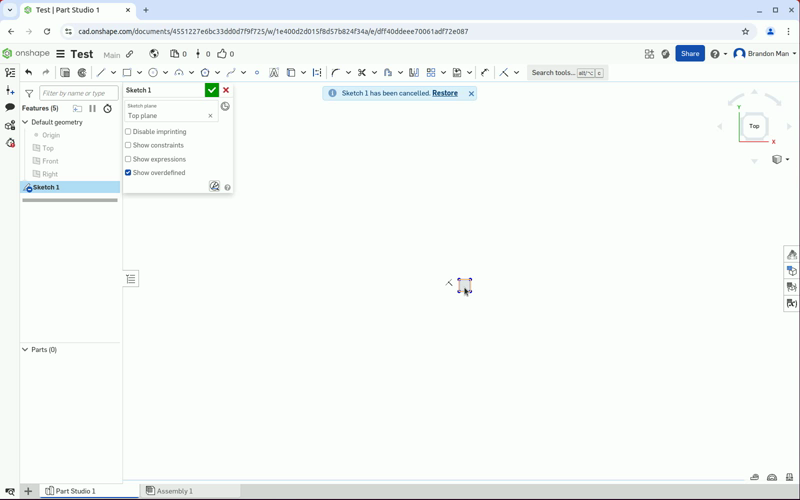
scroll(6)
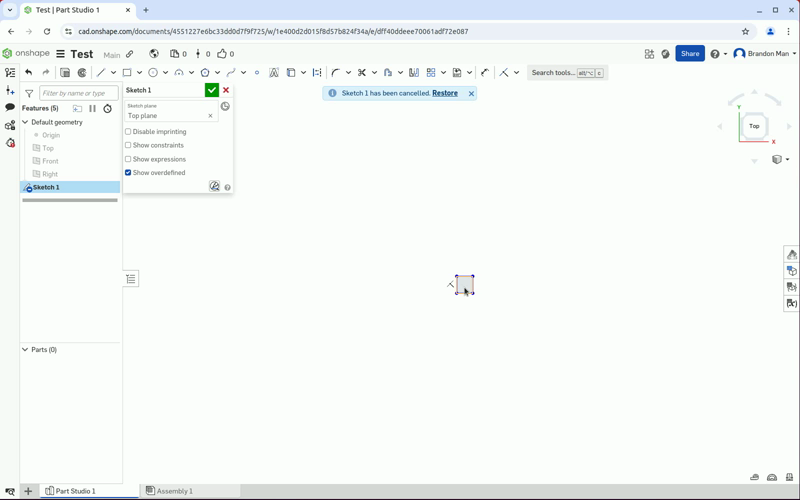
scroll(6)
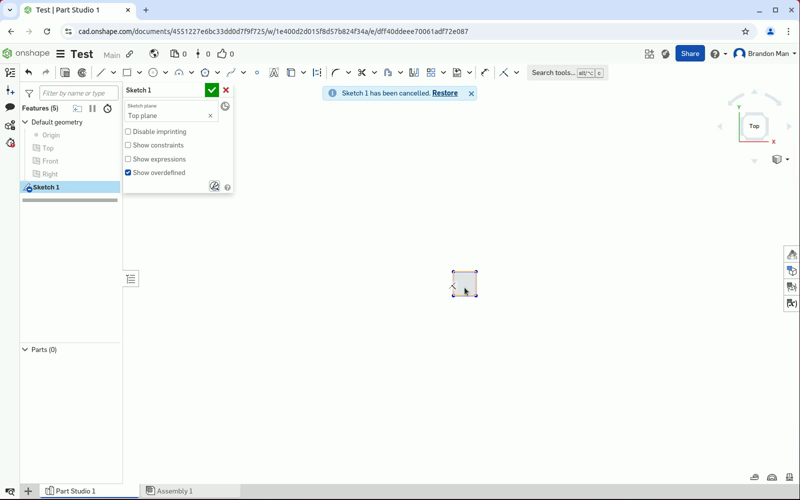
scroll(6)
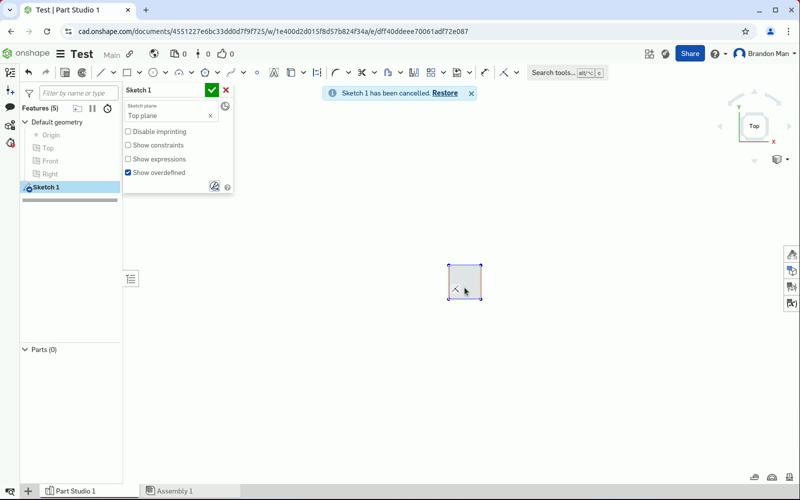
scroll(6)
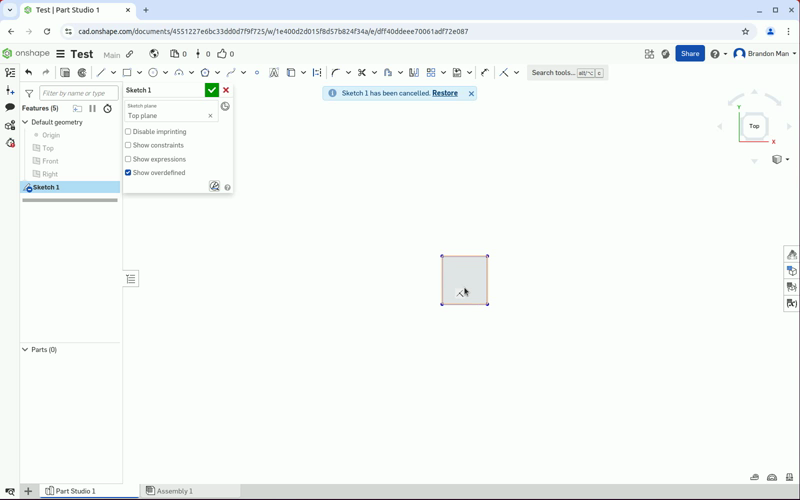
scroll(6)
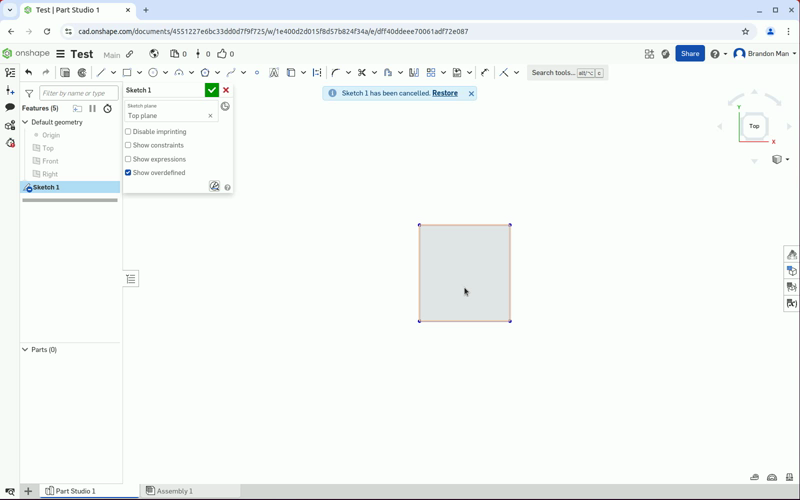
click(464, 287)
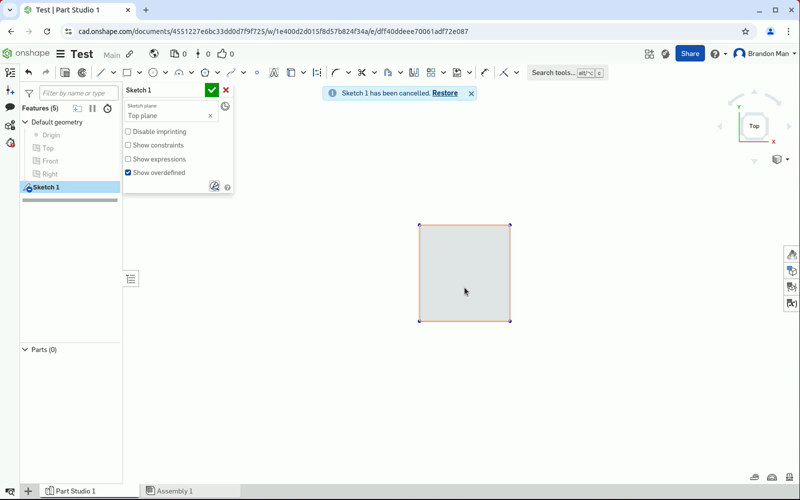
scroll(-6)
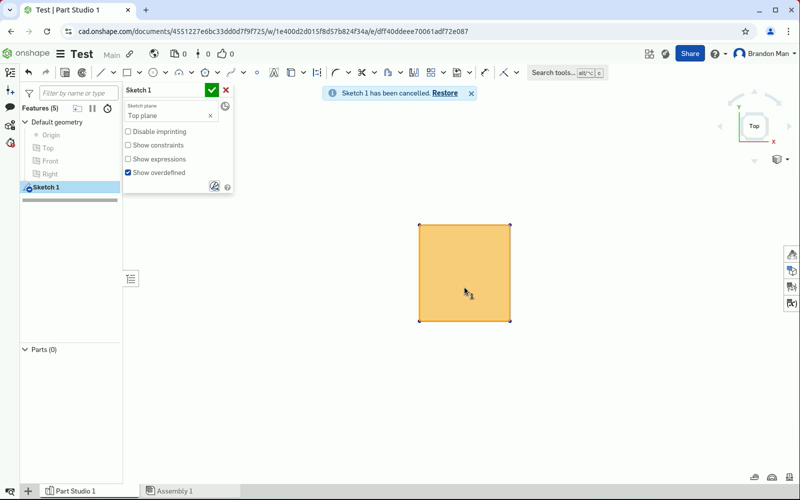
scroll(-6)
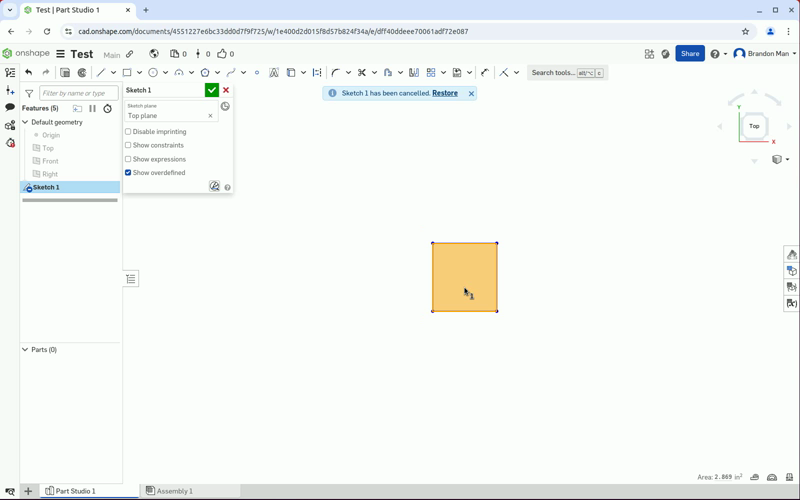
scroll(-6)
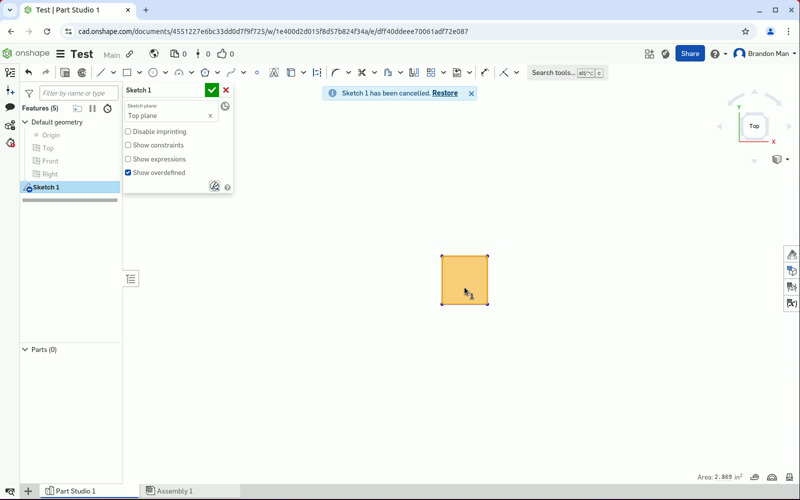
scroll(-6)
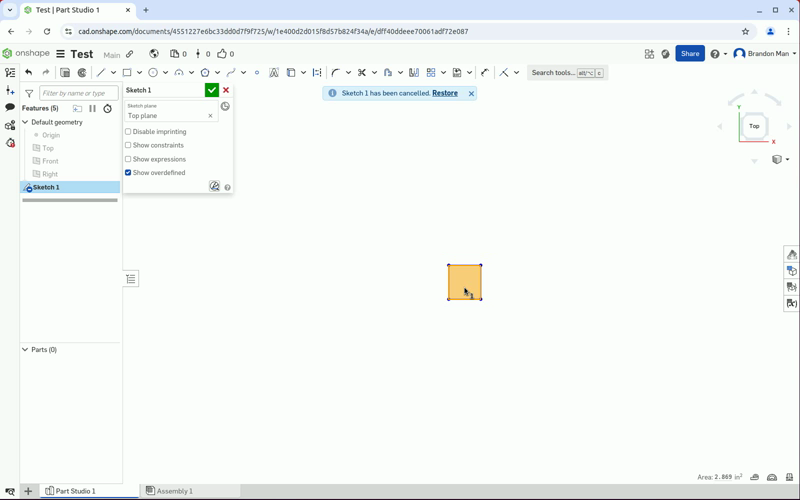
scroll(-6)
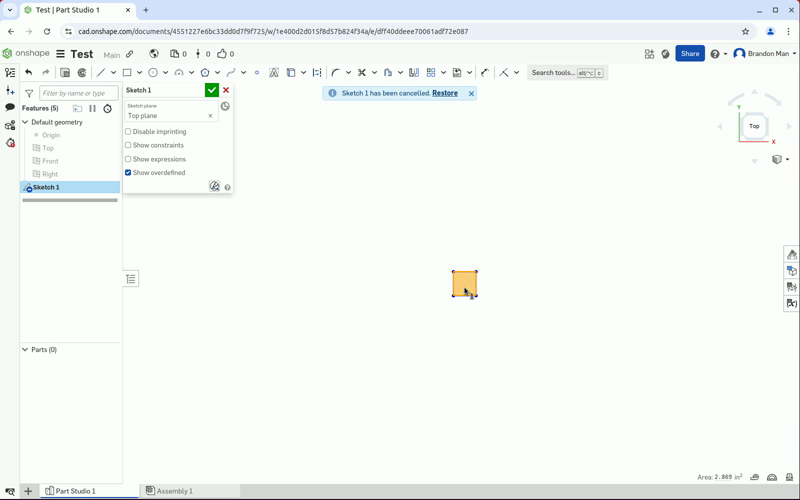
scroll(-6)
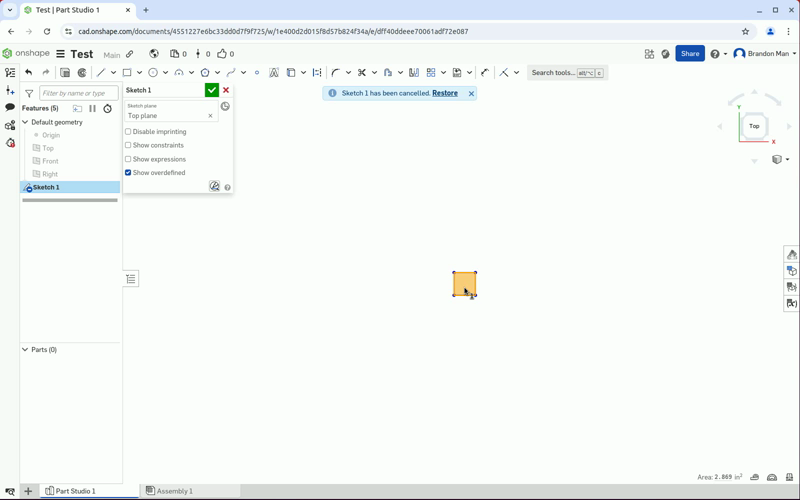
scroll(-6)
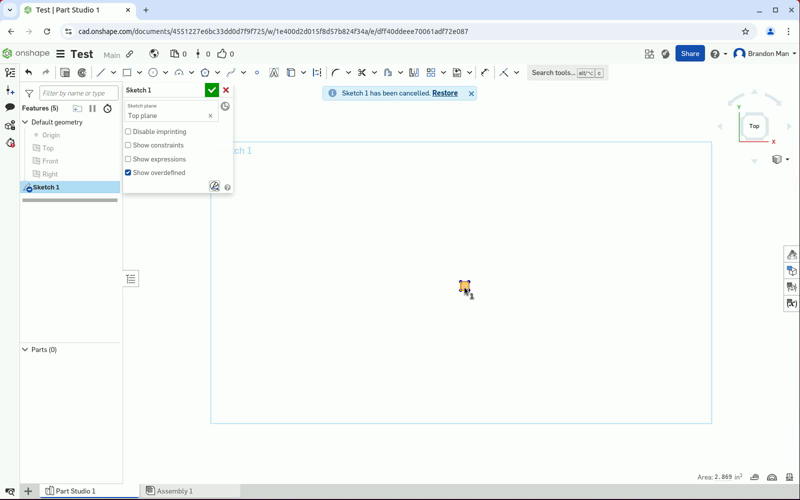
mouse_move(73, 352)
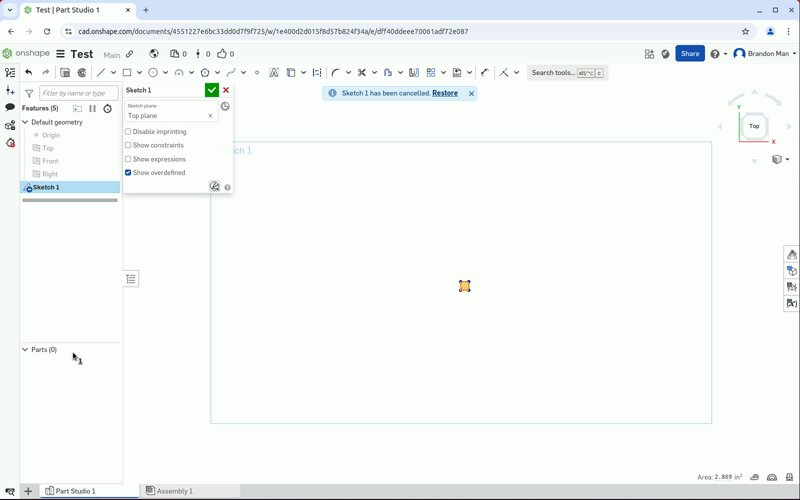
key(shift+y)
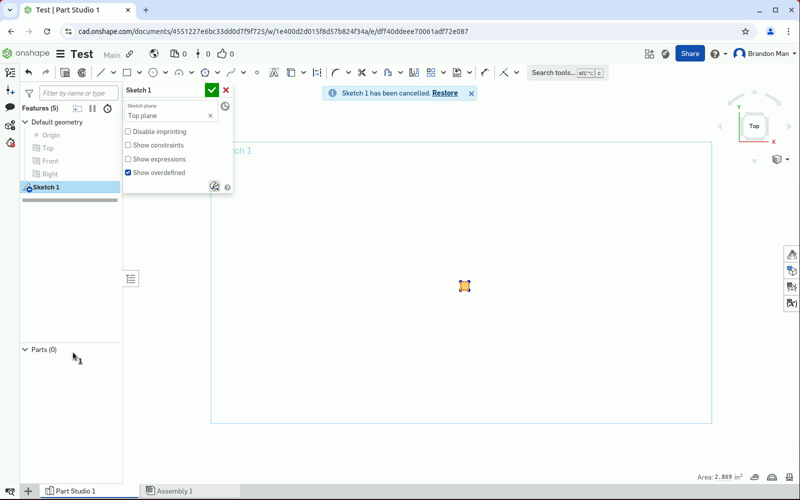
key(shift+e)
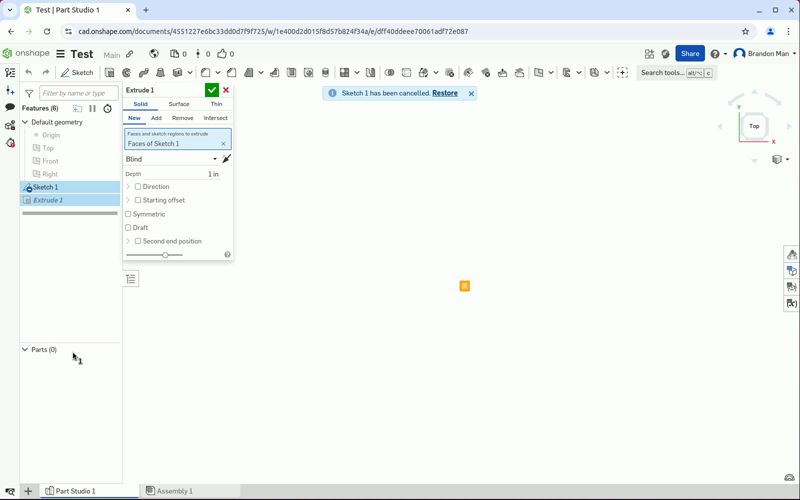
mouse_move(143, 106)
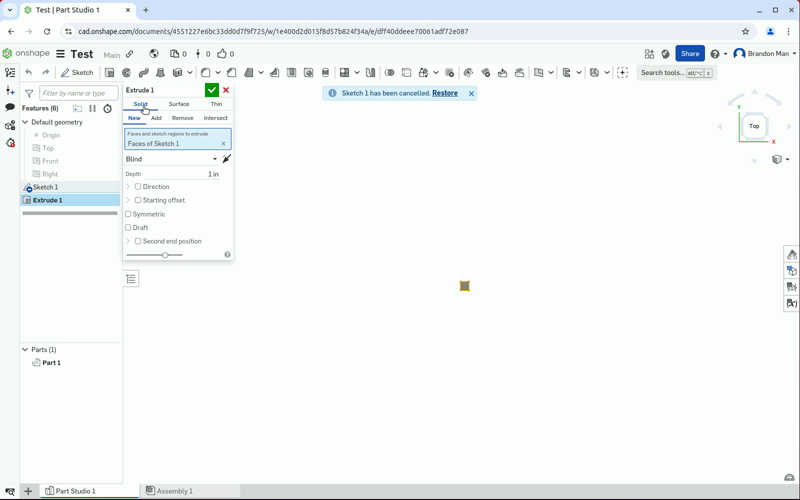
click(143, 106)
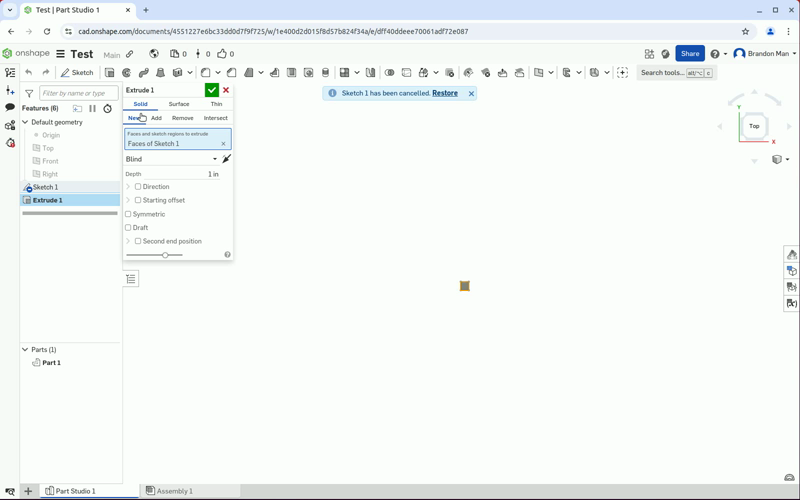
mouse_move(137, 120)
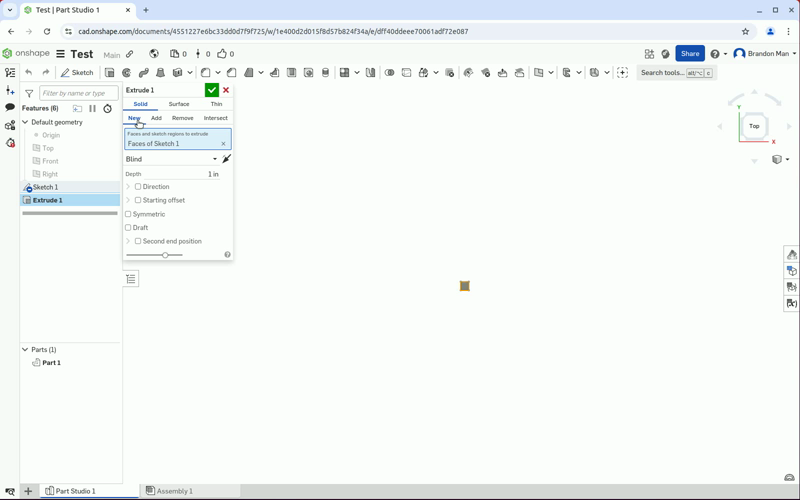
click(137, 120)
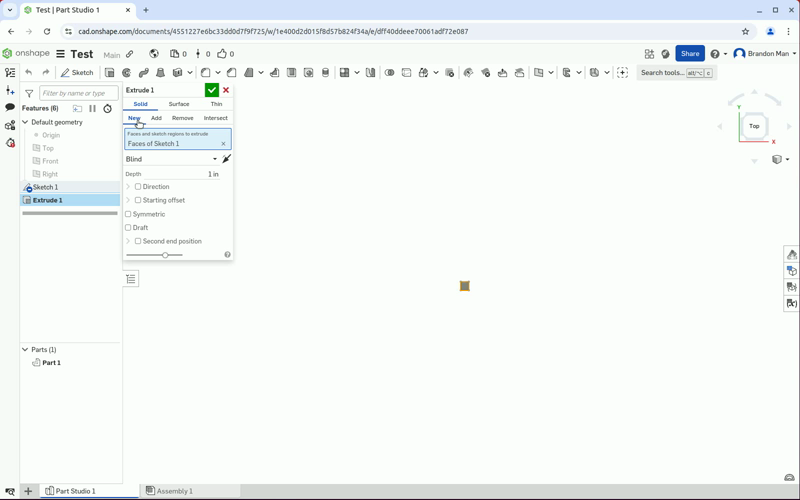
key(tab, 4)
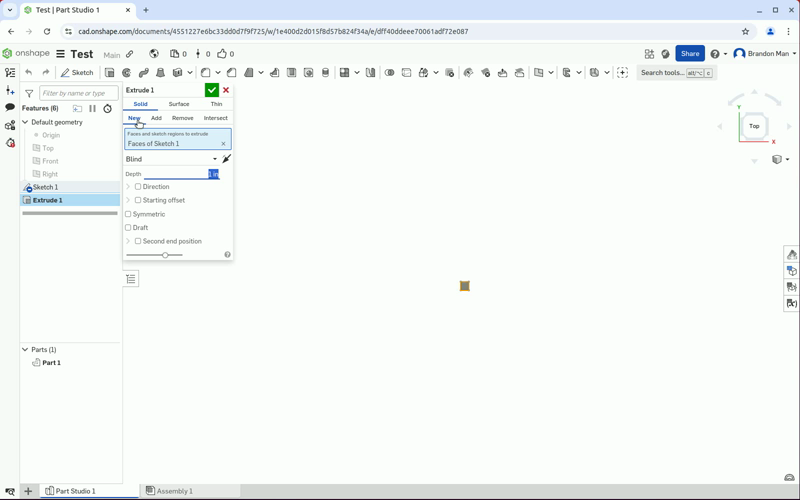
text(23.108)
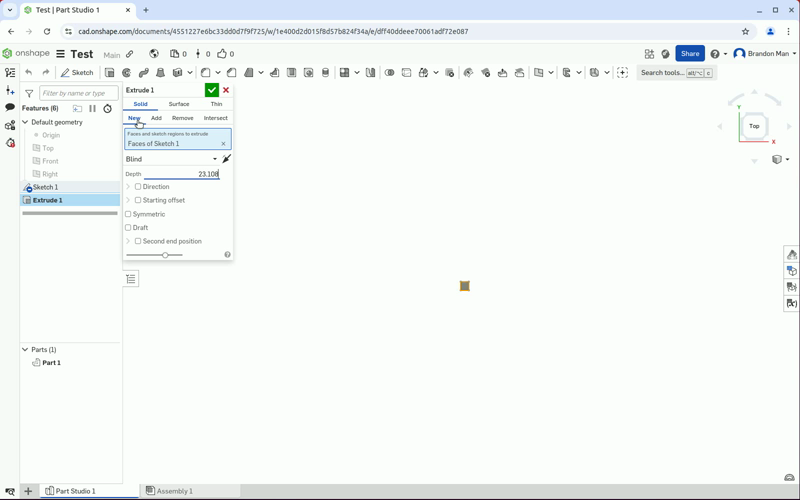
key(enter)
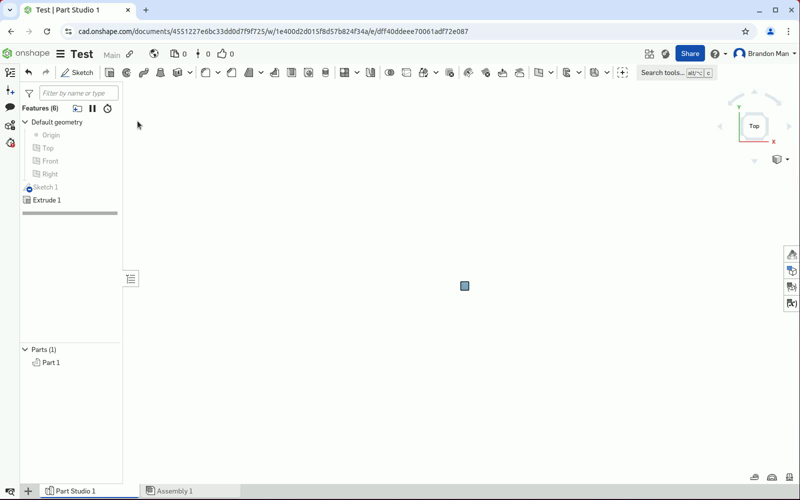
key(shift+h)
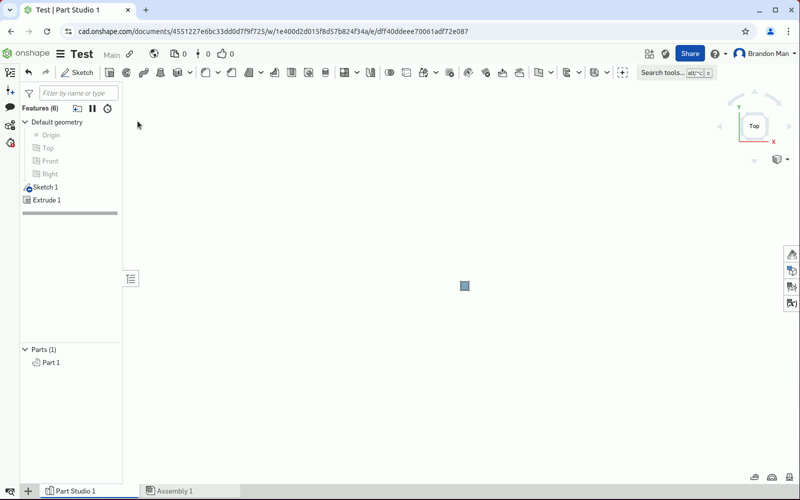
key(shift+h)
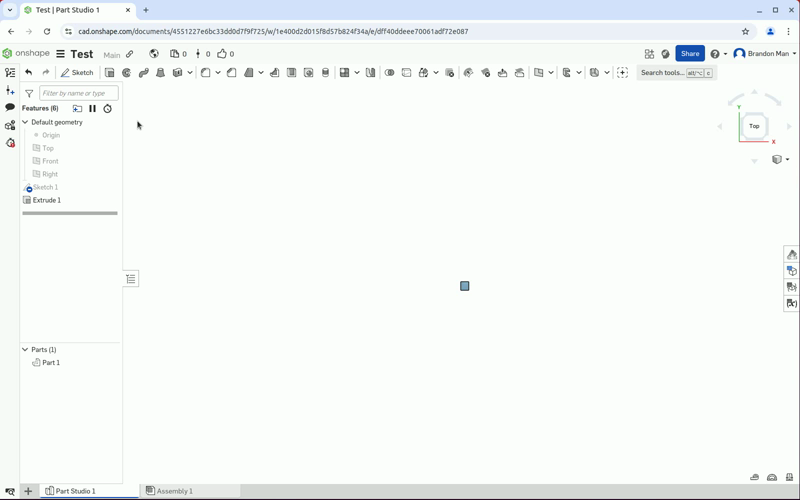
mouse_move(73, 189)
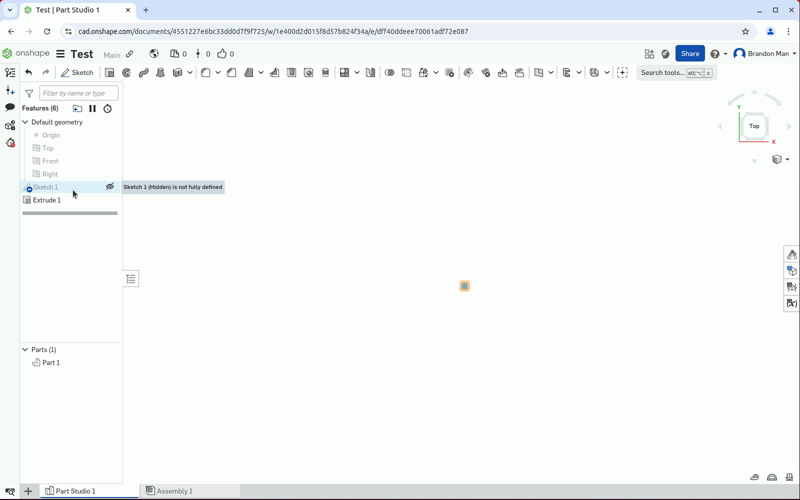
click(73, 189)
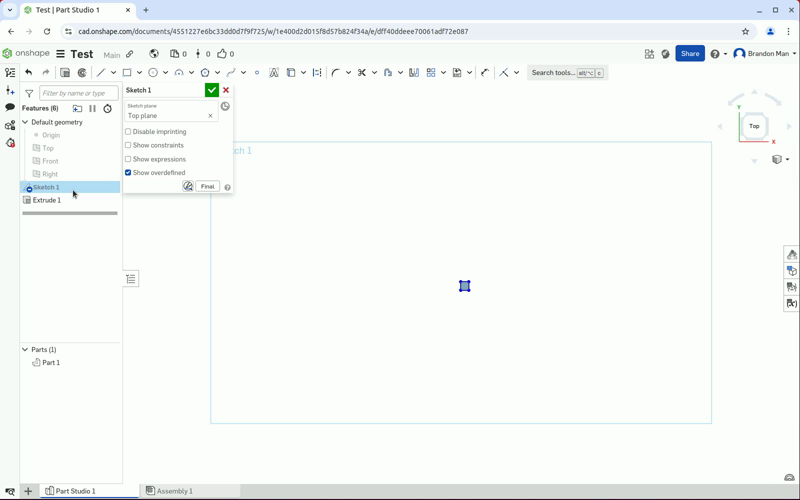
mouse_move(229, 92)
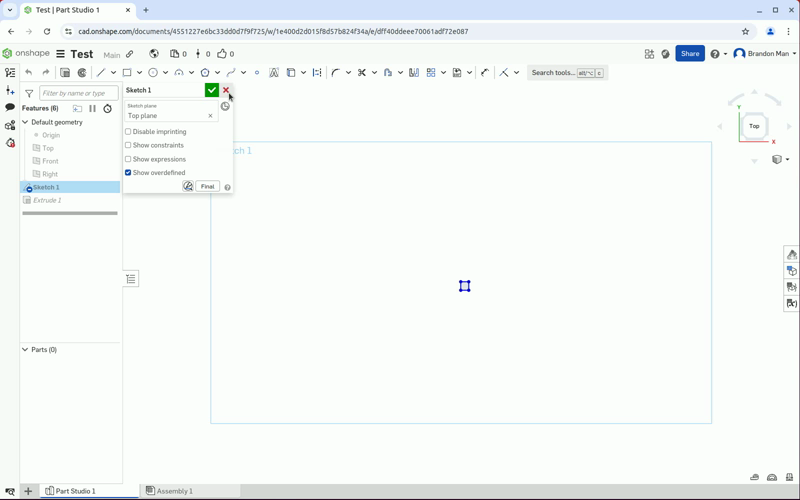
click(229, 92)
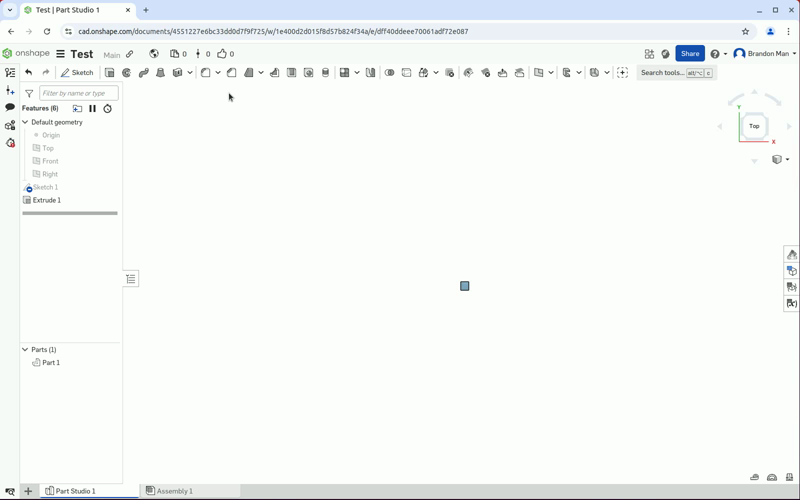
mouse_move(73, 352)
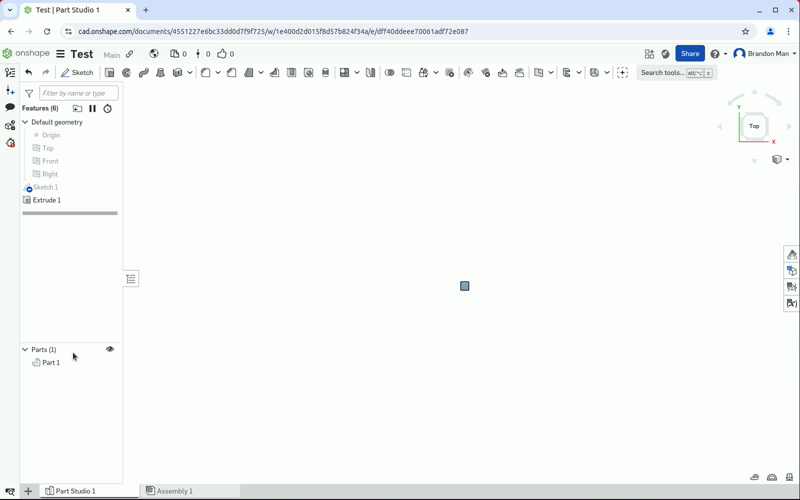
key(y)
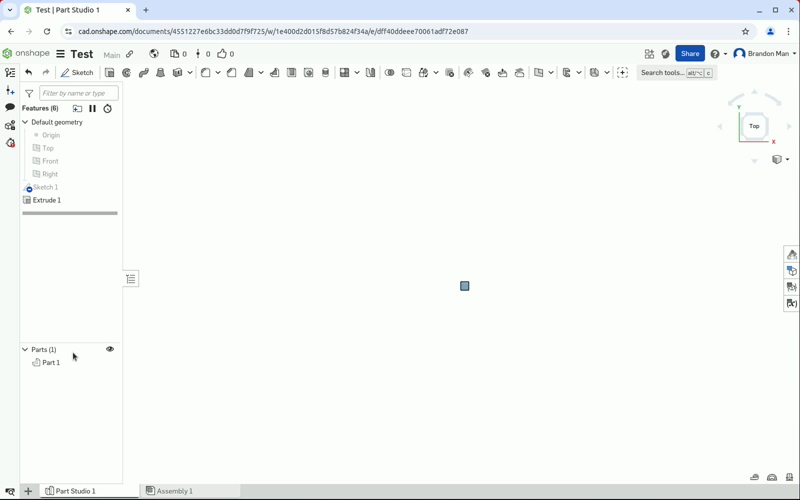
key(shift+p)
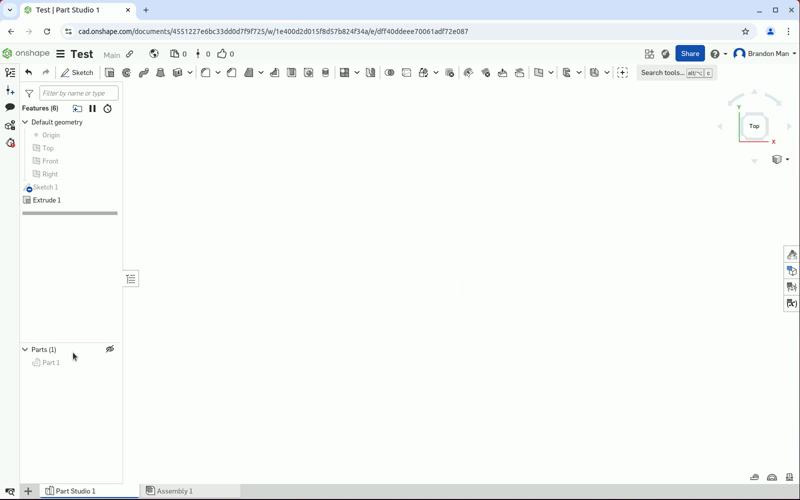
key(space)
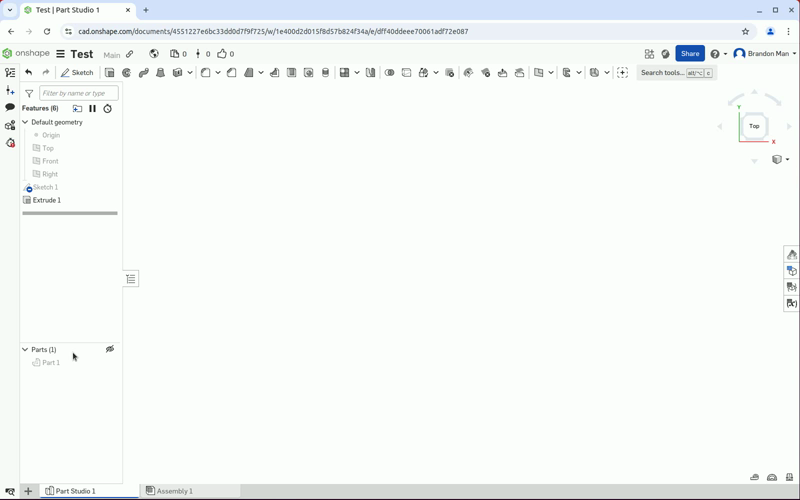
key_down(shift)
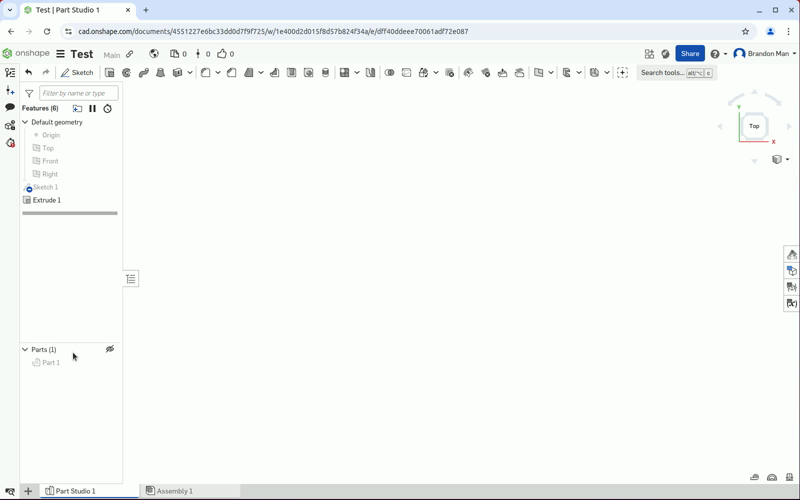
key(up)
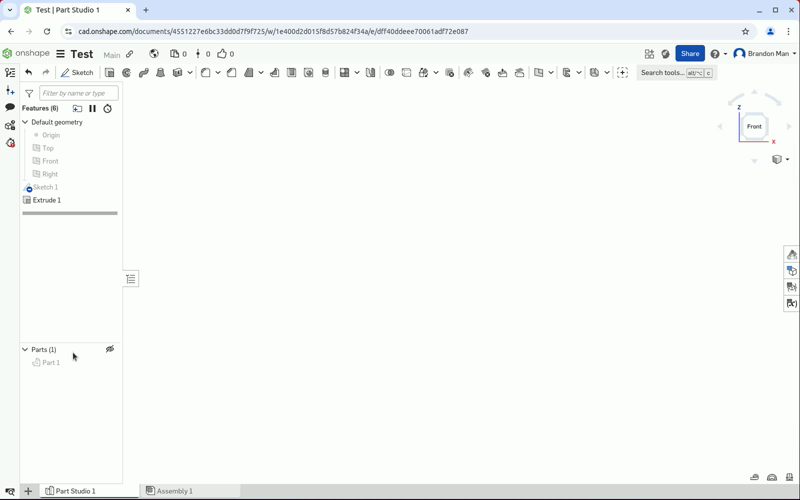
key_up(shift)
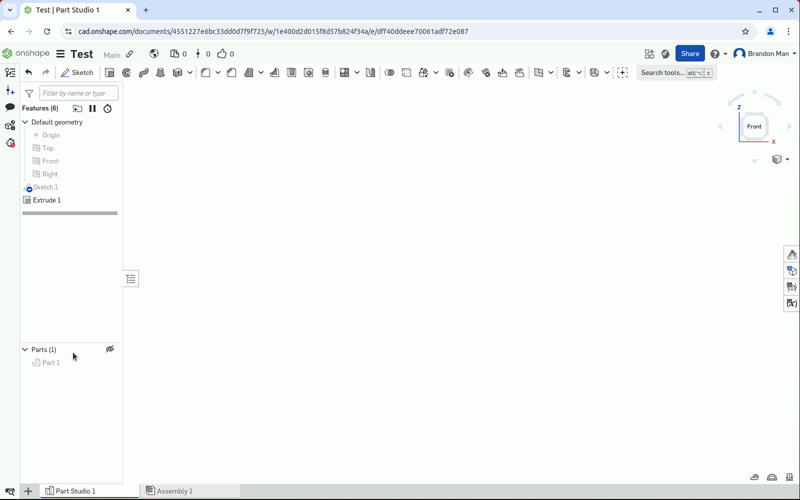
key(space)
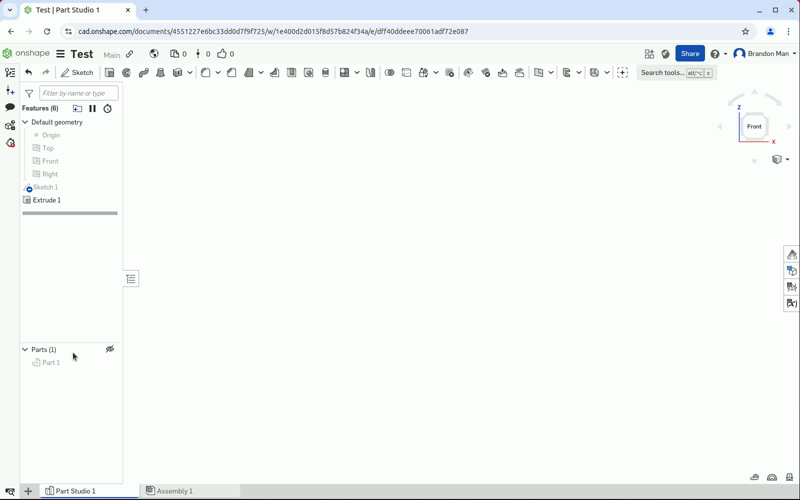
key_down(shift)
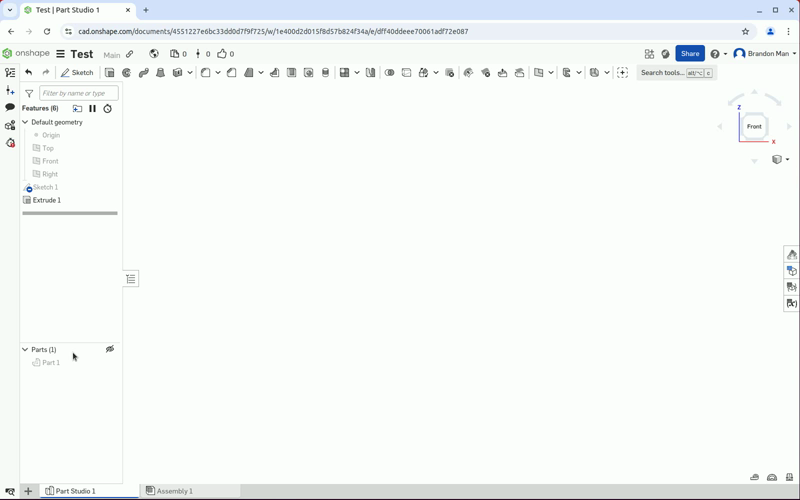
key(left)
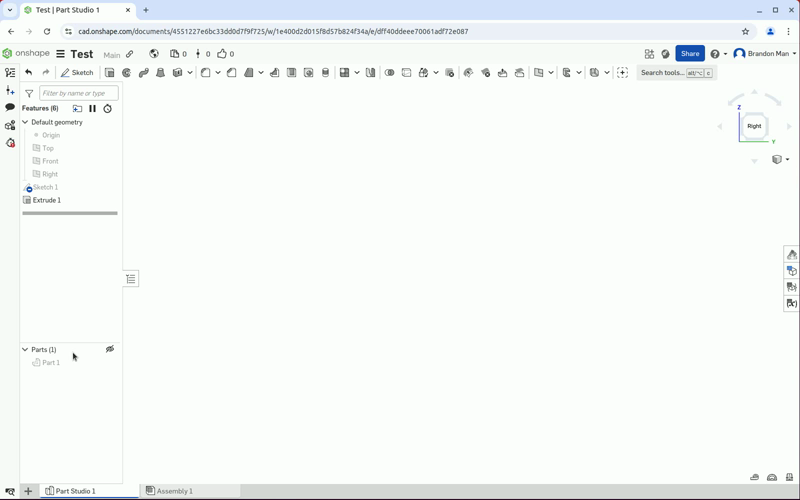
key_up(shift)
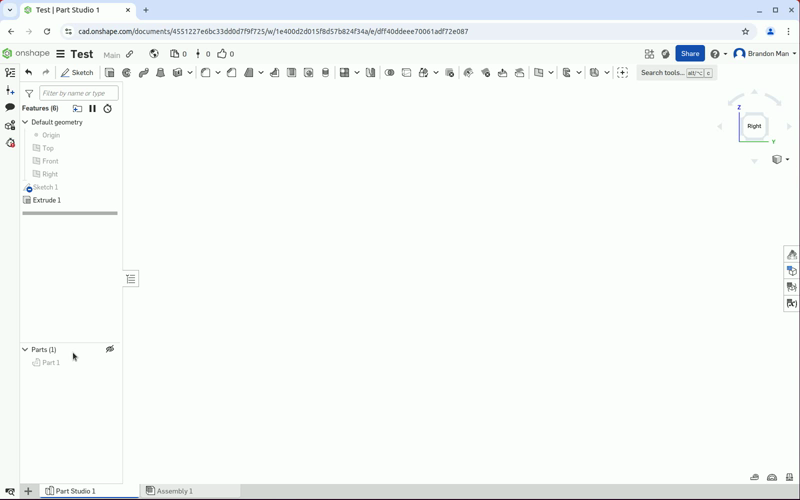
mouse_move(73, 352)
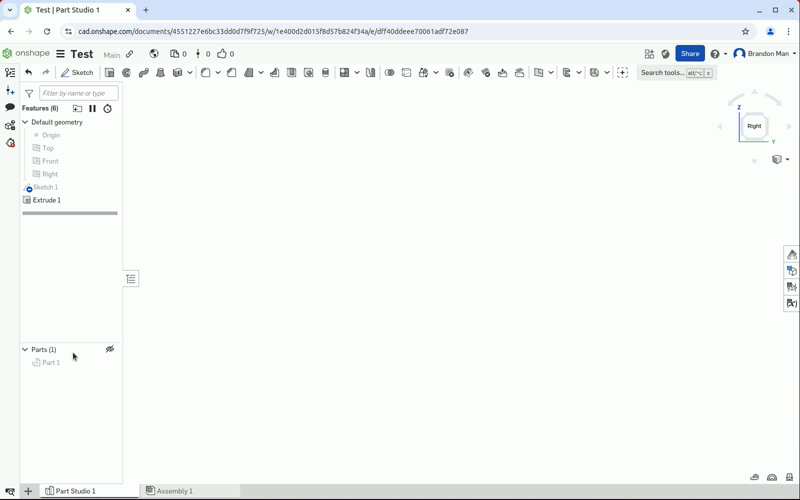
key(shift+y)
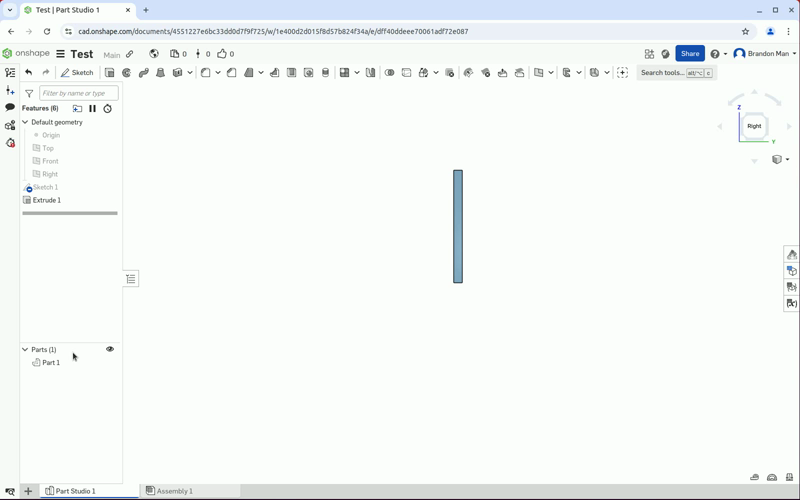
mouse_move(541, 75)
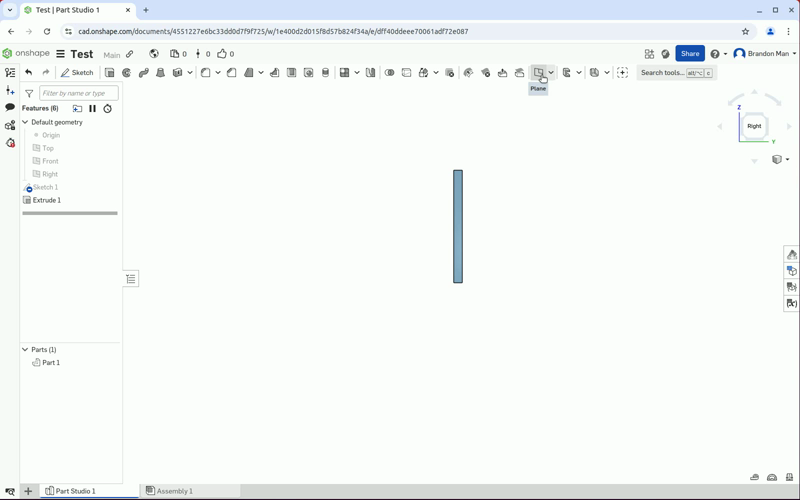
click(541, 75)
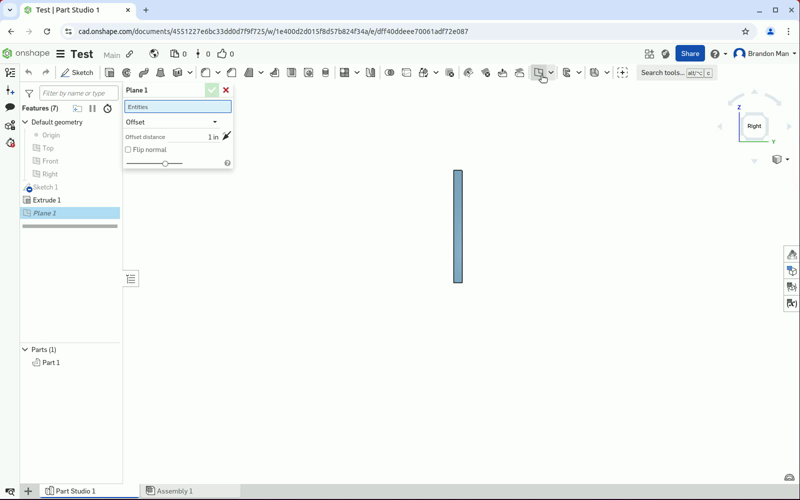
mouse_move(73, 176)
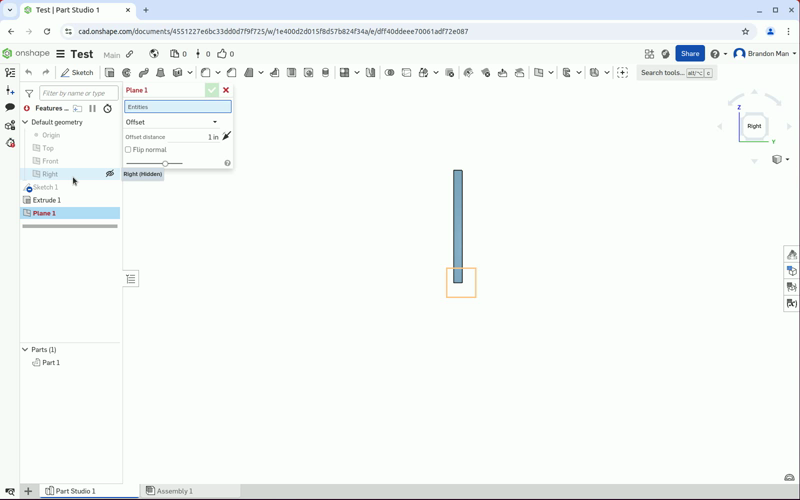
click(73, 176)
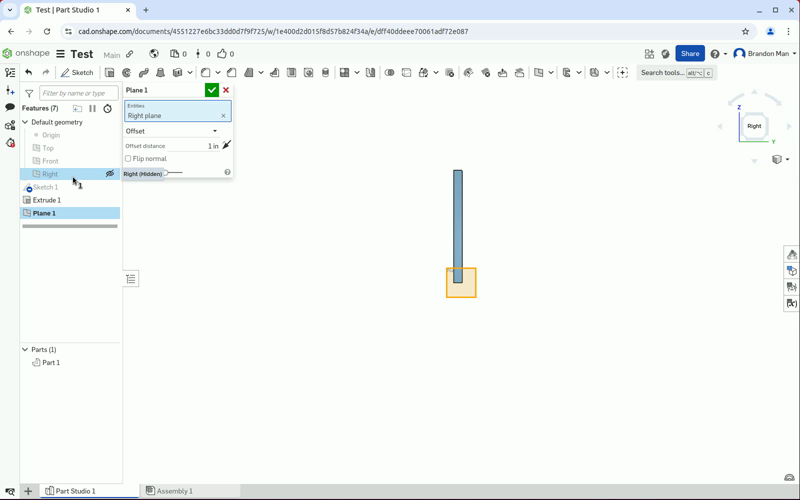
key(tab, 2)
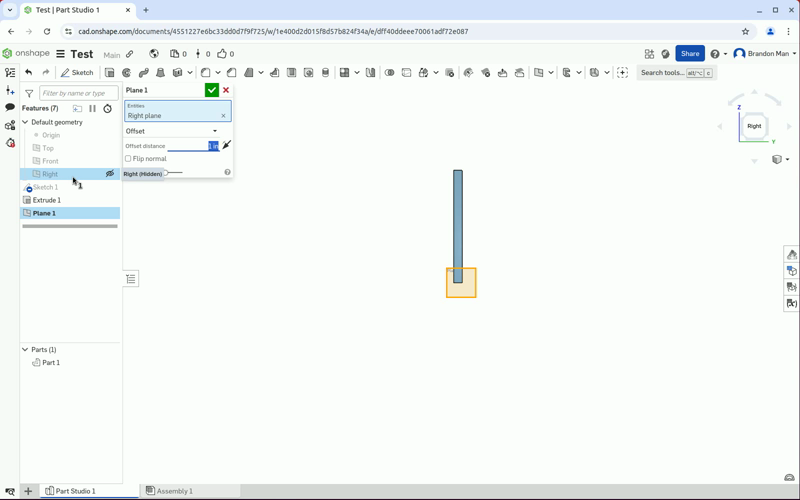
text(1.448)
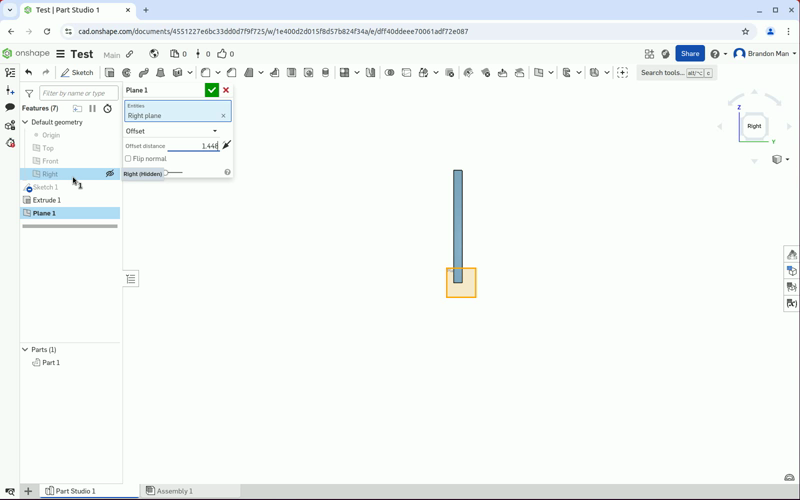
key(enter, 2)
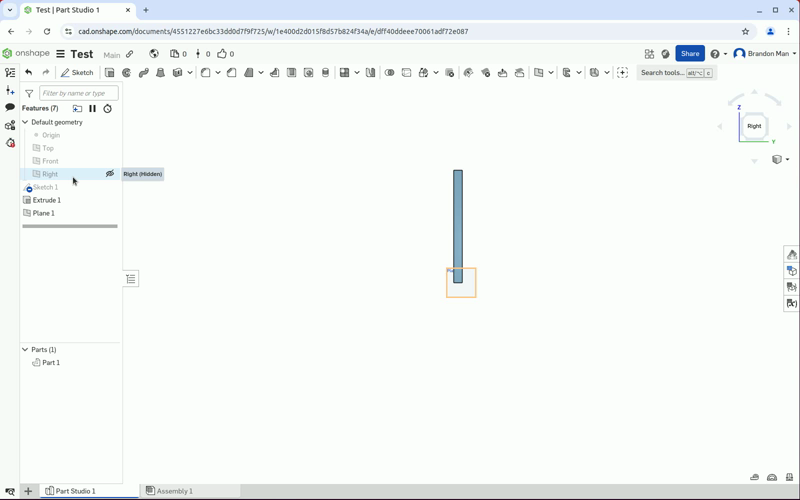
key(shift+s)
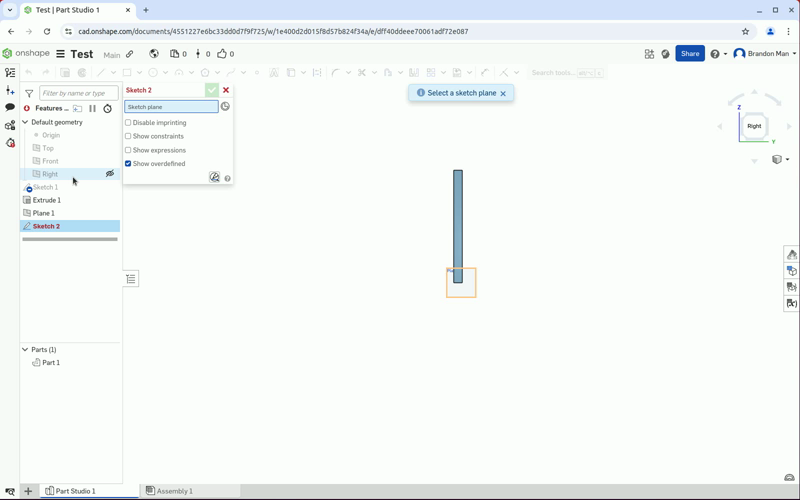
mouse_move(73, 215)
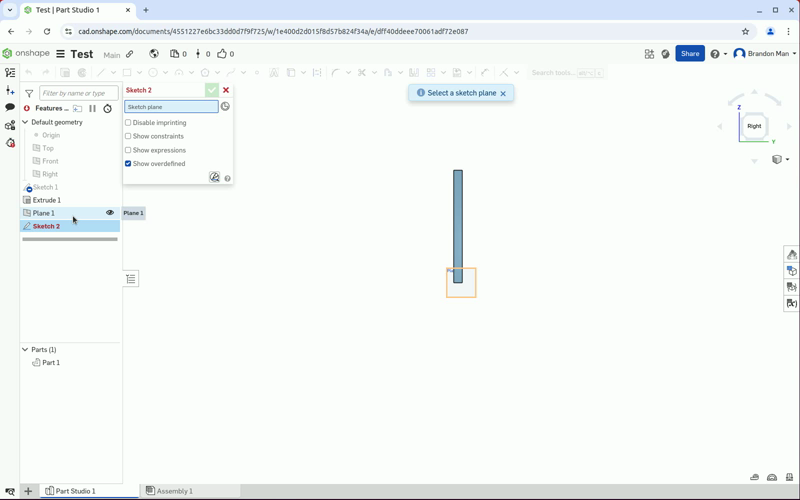
click(73, 215)
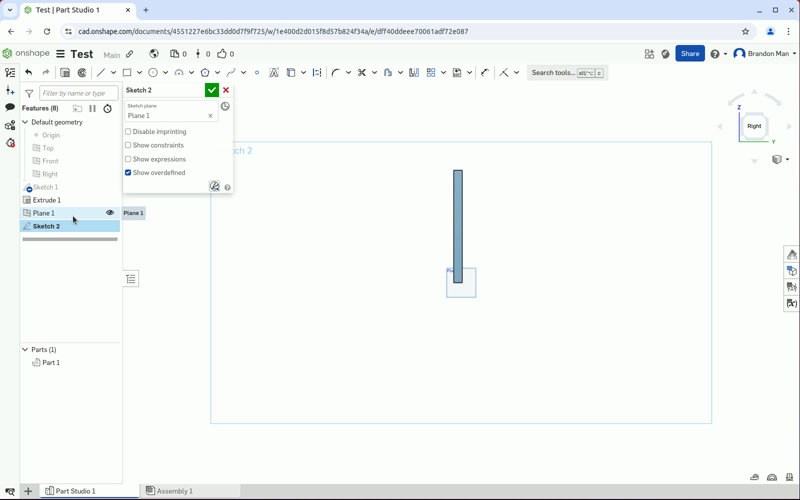
mouse_move(73, 352)
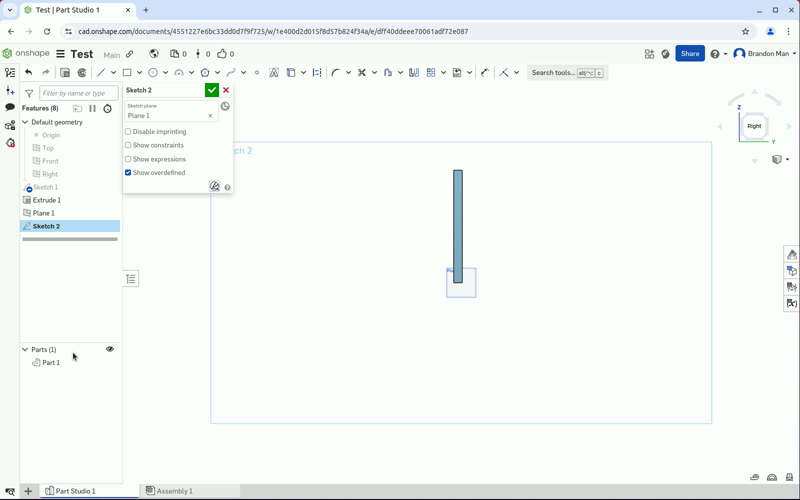
key(y)
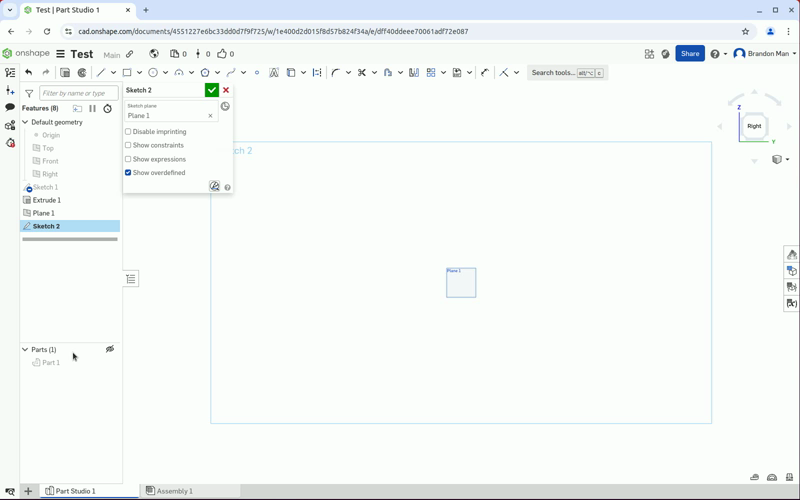
key(l)
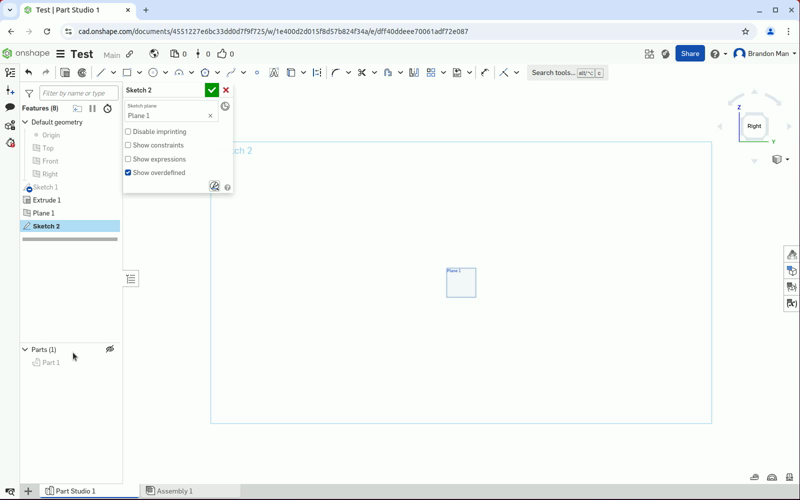
key_down(shift)
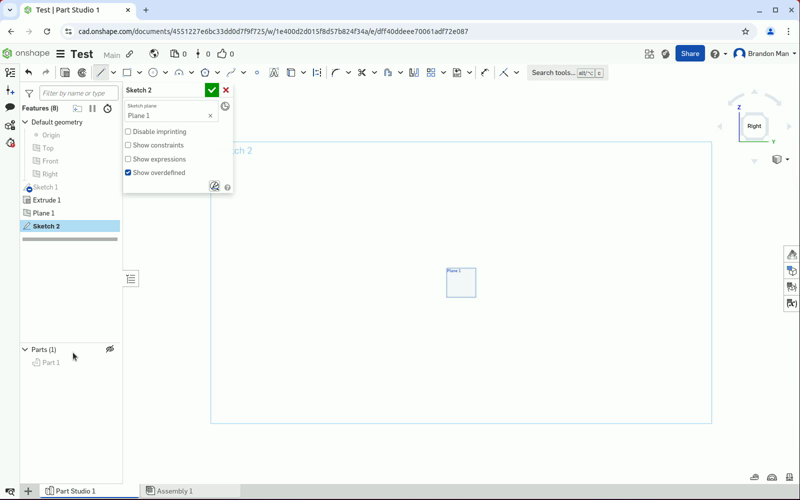
mouse_move(456, 180)
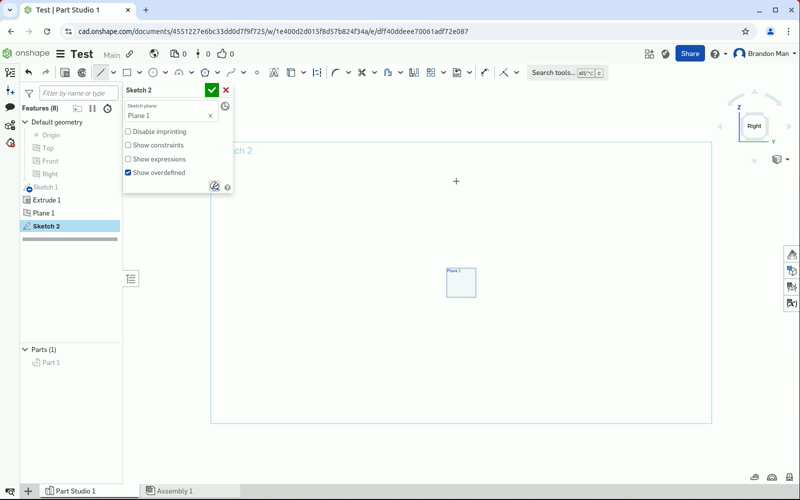
click(456, 180)
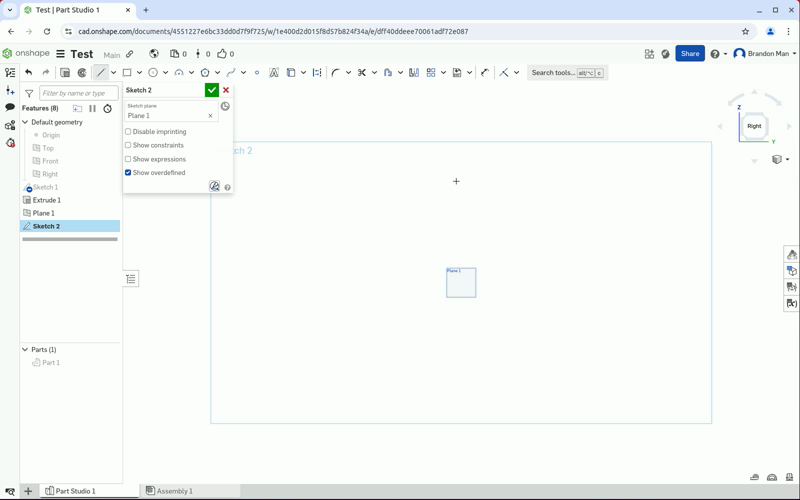
key_up(shift)
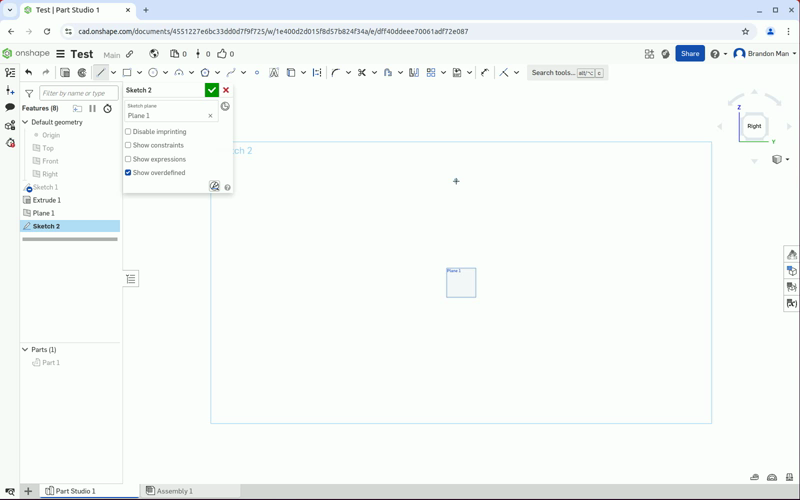
key_down(shift)
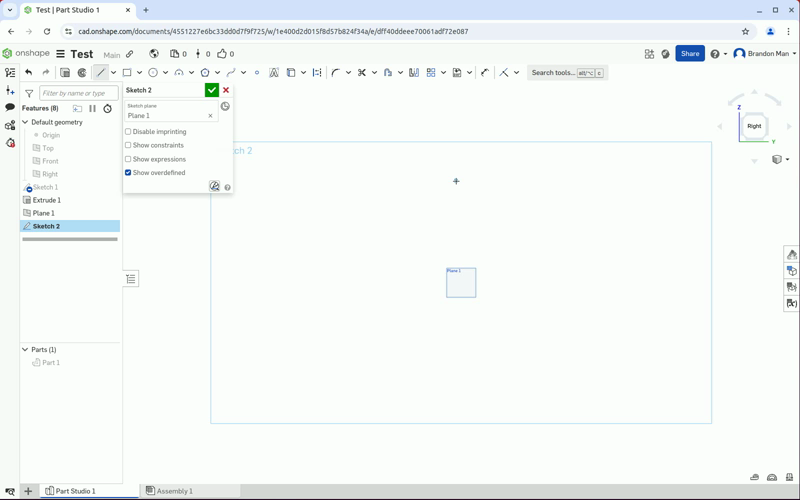
mouse_move(486, 180)
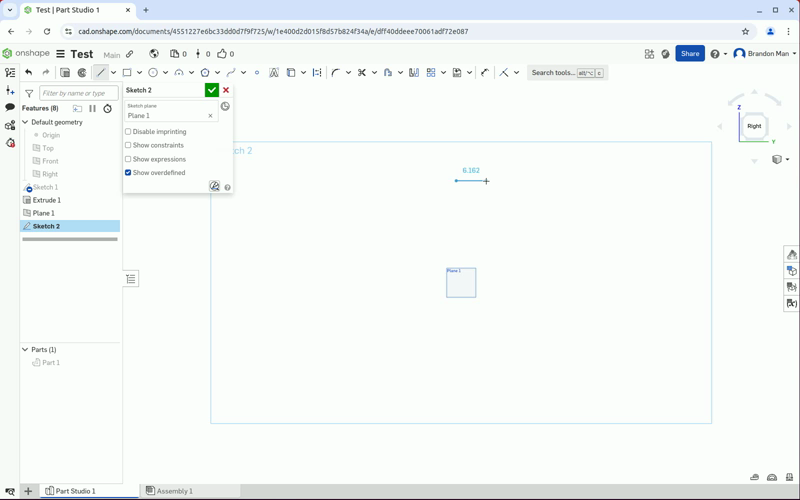
mouse_move(458, 180)
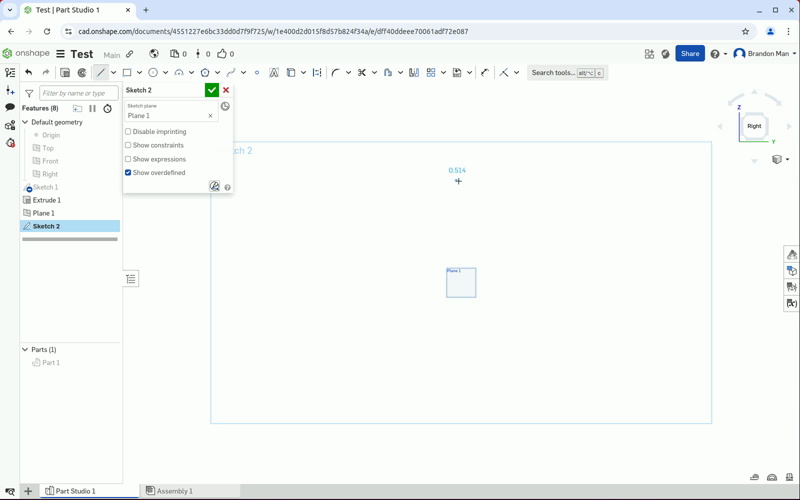
scroll(6)
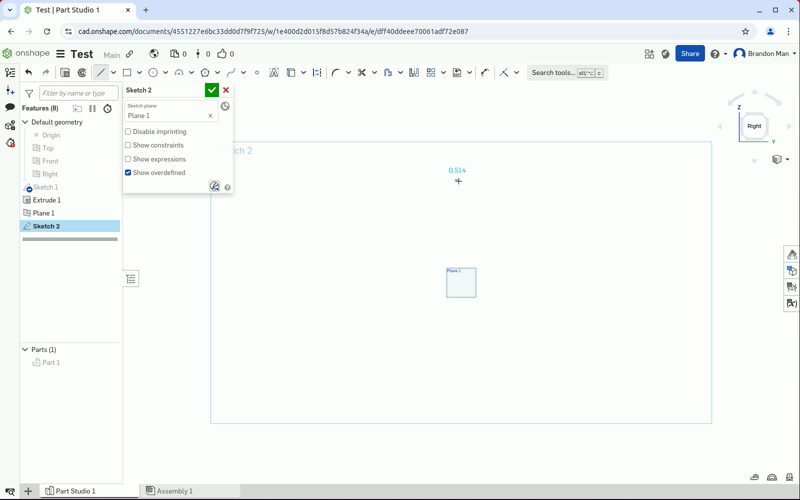
scroll(6)
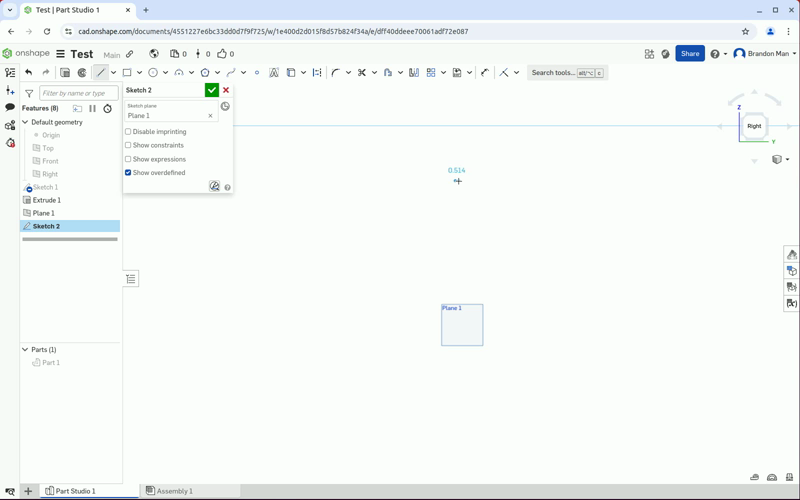
scroll(6)
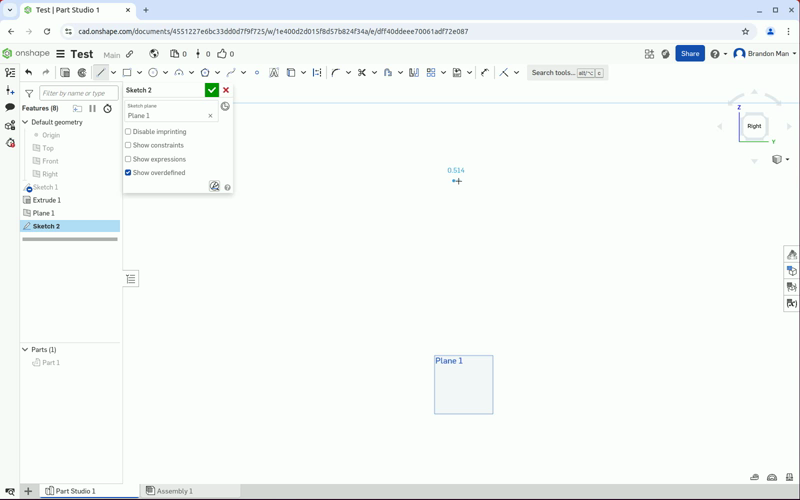
scroll(6)
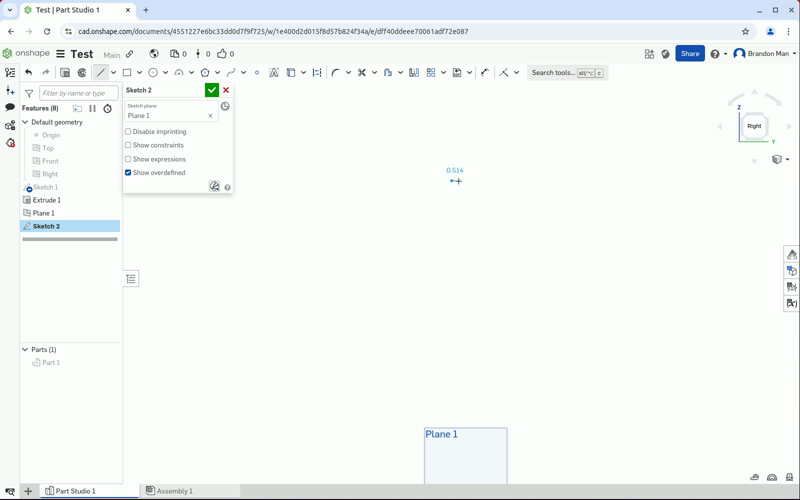
scroll(6)
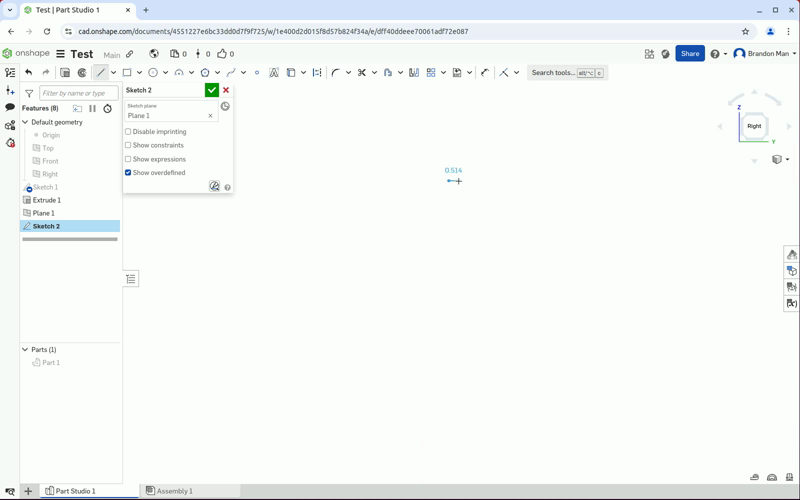
scroll(6)
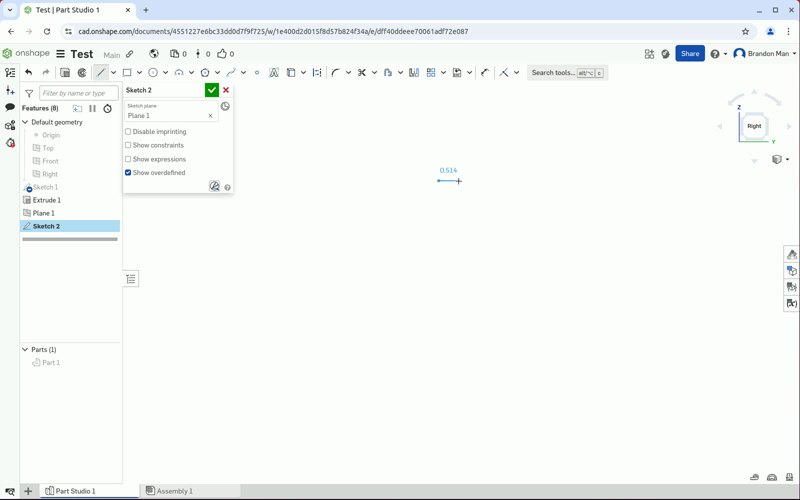
scroll(6)
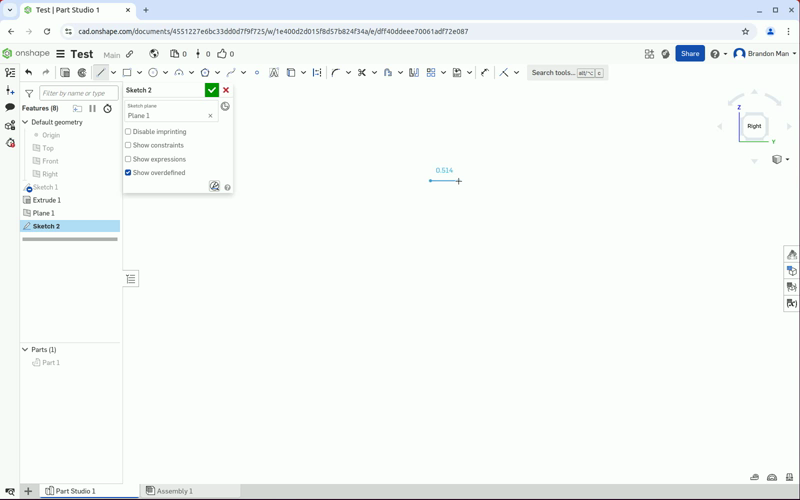
click(458, 180)
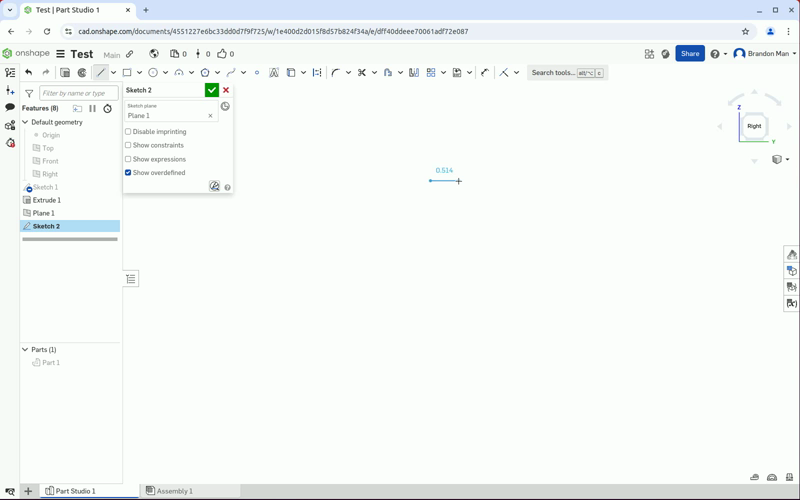
scroll(-6)
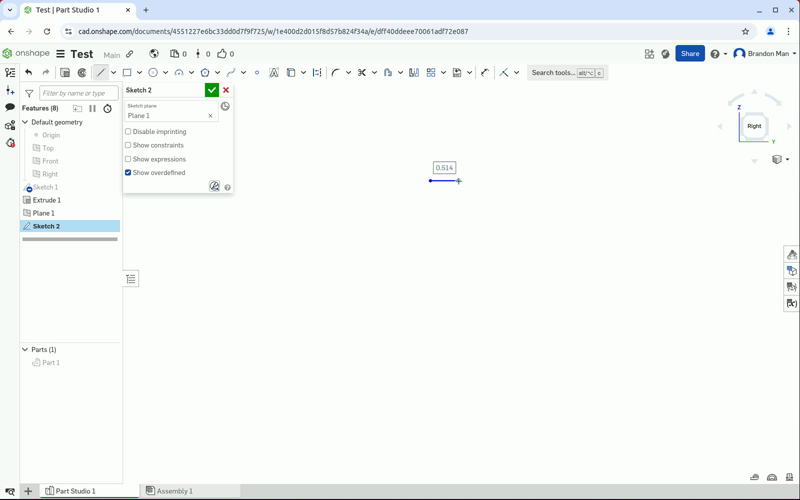
scroll(-6)
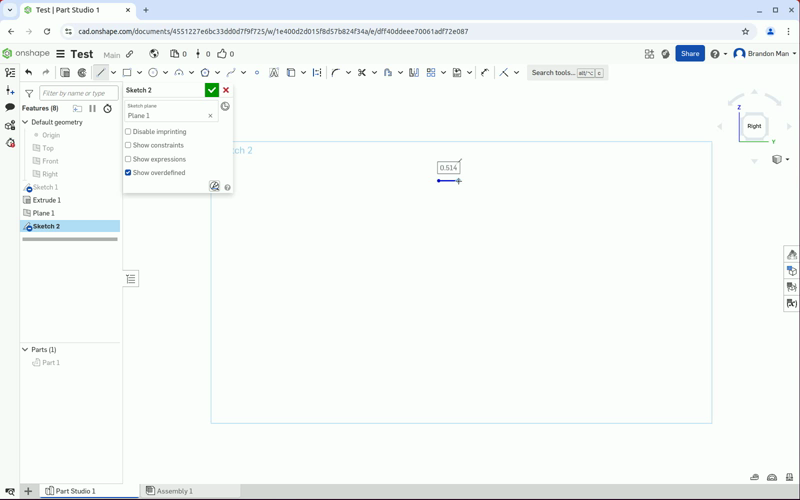
scroll(-6)
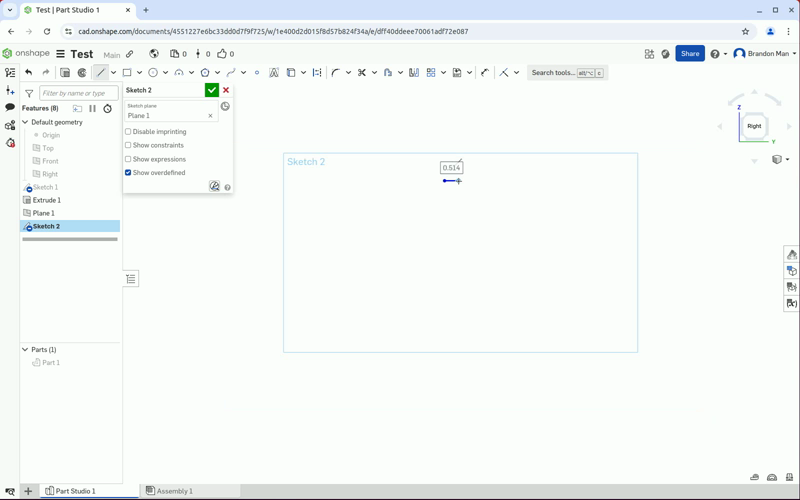
scroll(-6)
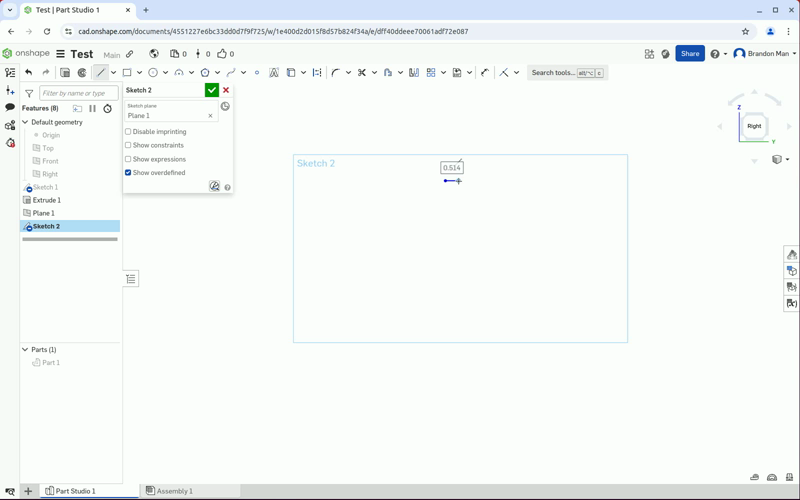
scroll(-6)
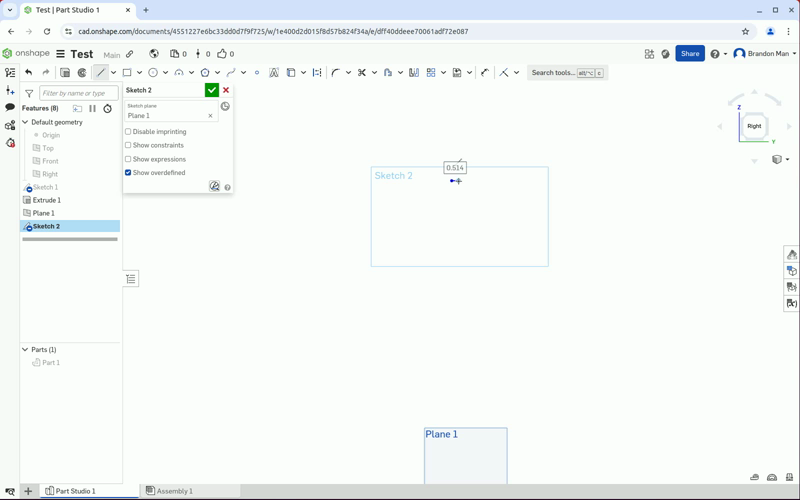
scroll(-6)
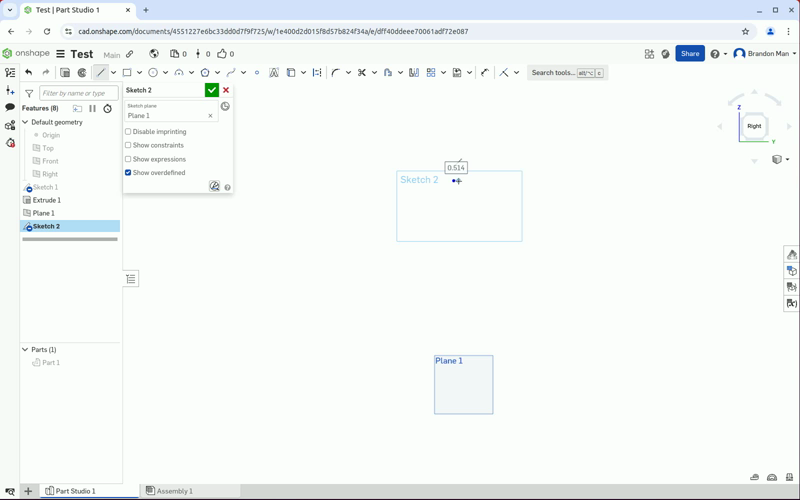
scroll(-6)
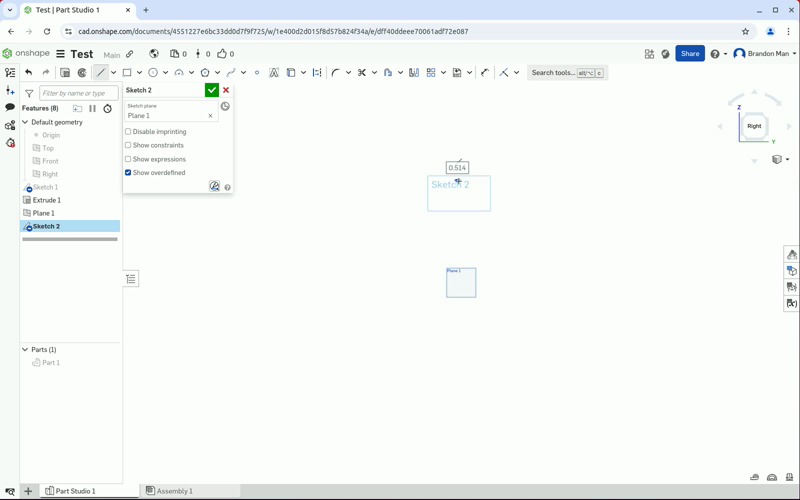
key_up(shift)
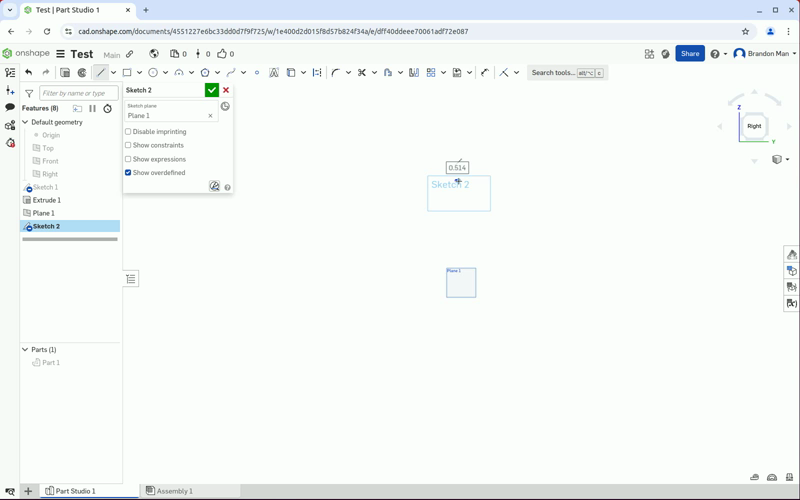
key_down(shift)
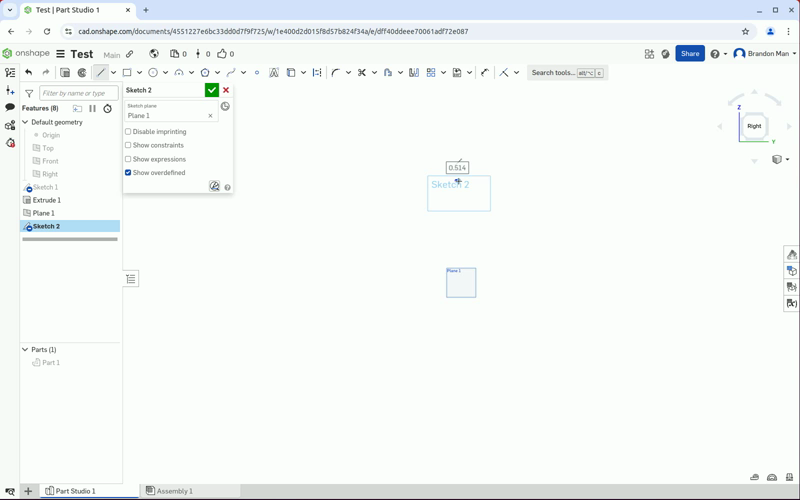
mouse_move(489, 180)
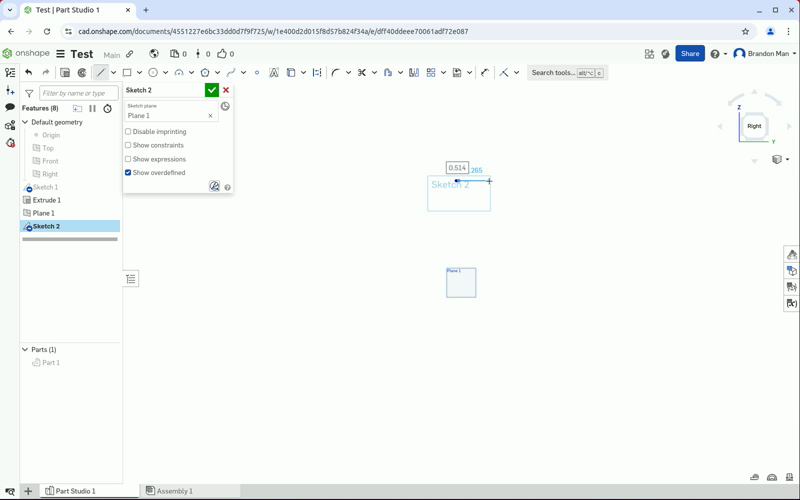
mouse_move(458, 172)
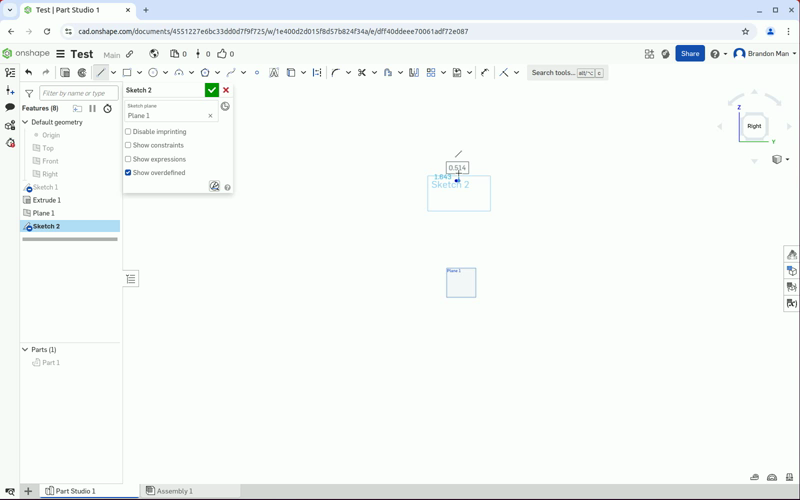
click(458, 172)
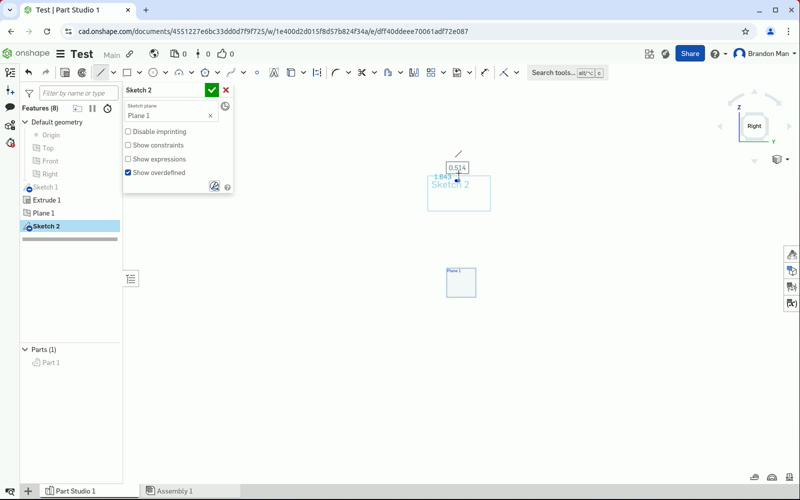
key_up(shift)
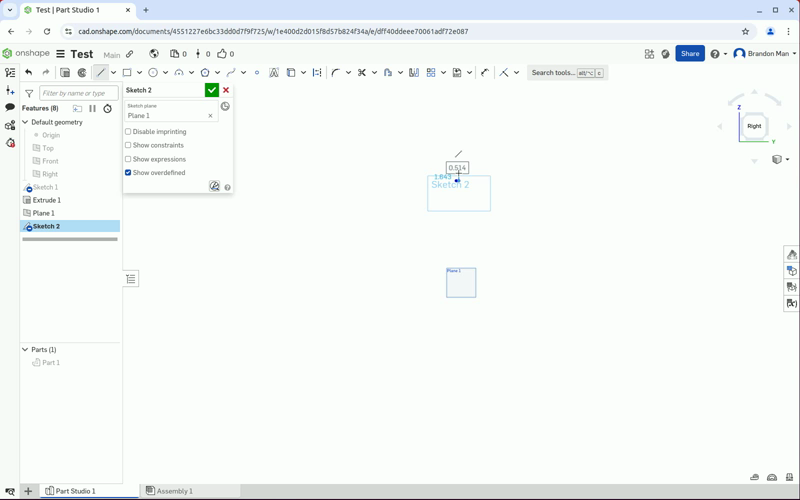
key_down(shift)
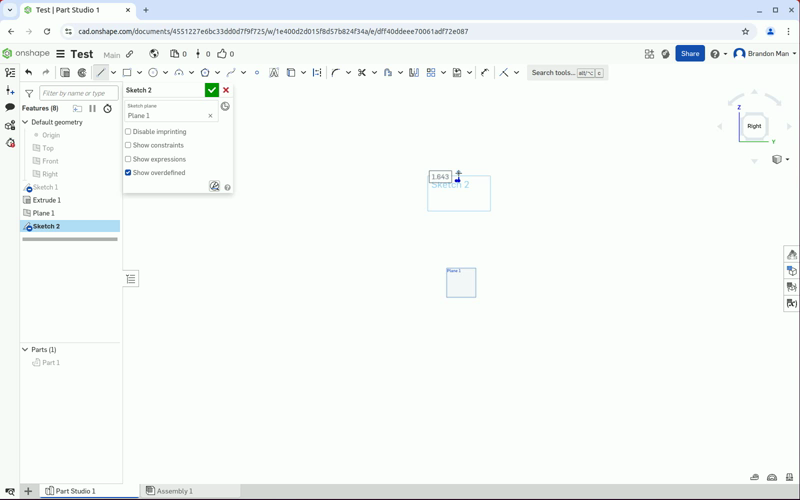
mouse_move(489, 172)
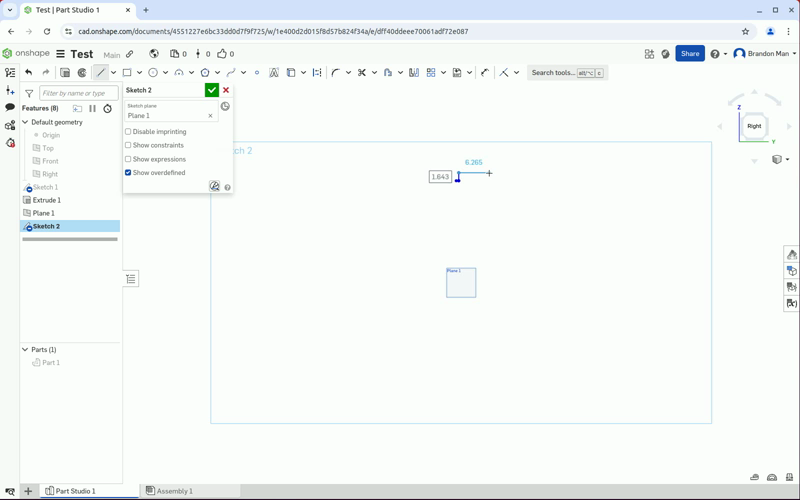
mouse_move(456, 172)
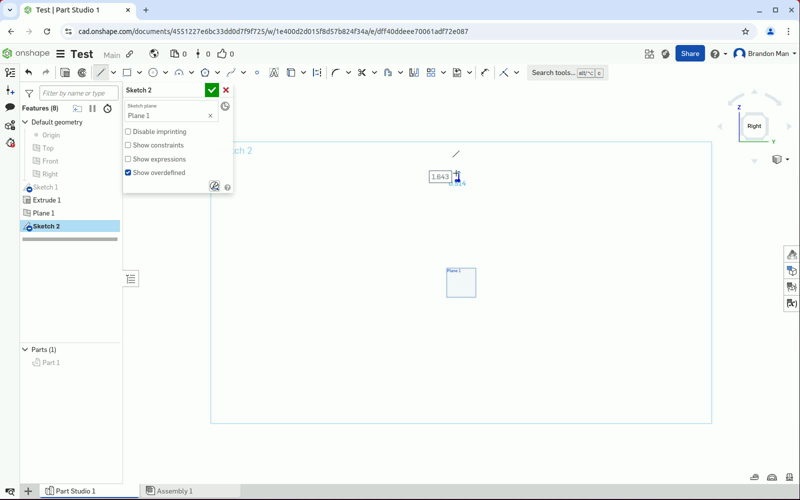
scroll(6)
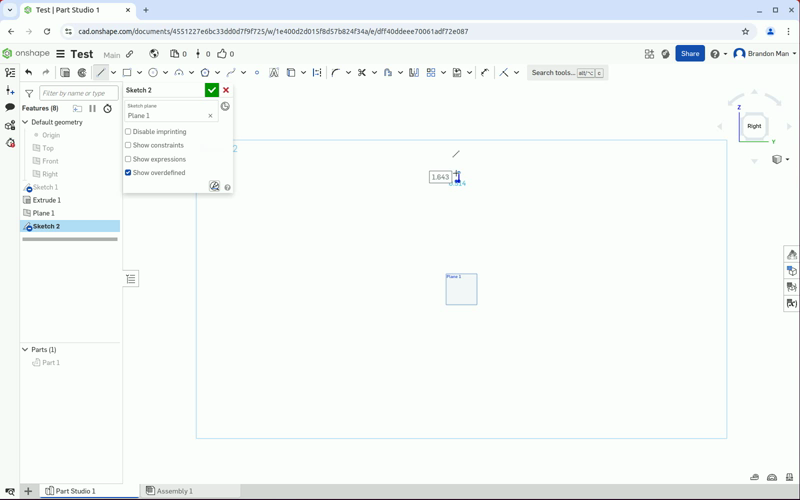
scroll(6)
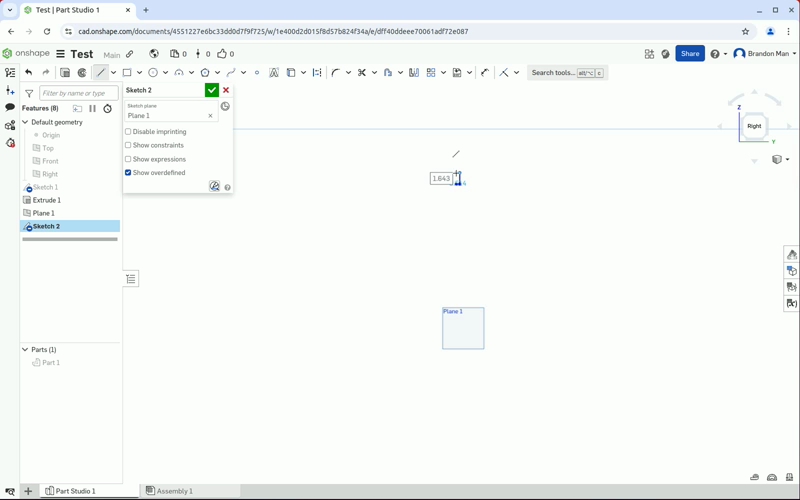
scroll(6)
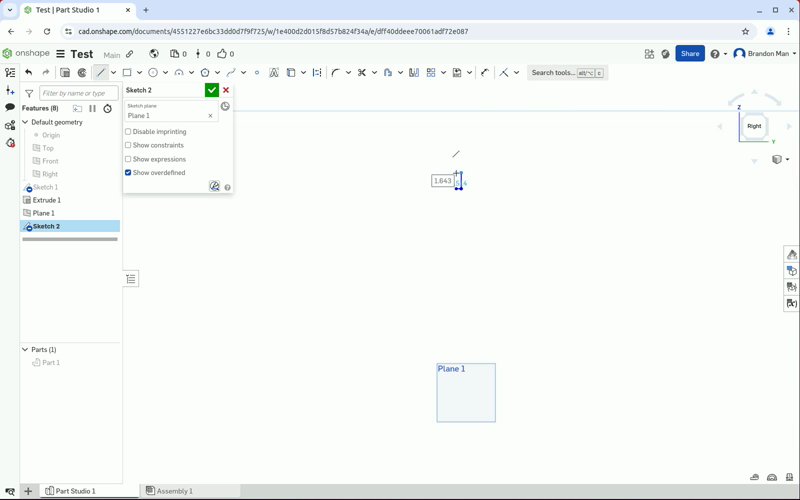
scroll(6)
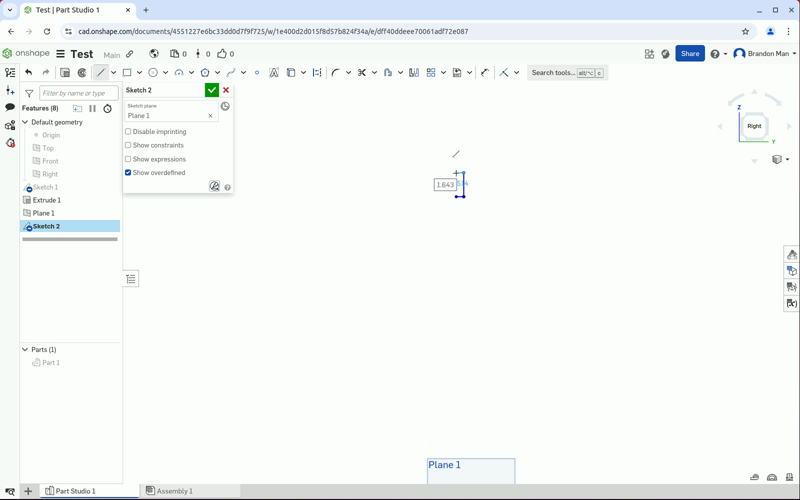
scroll(6)
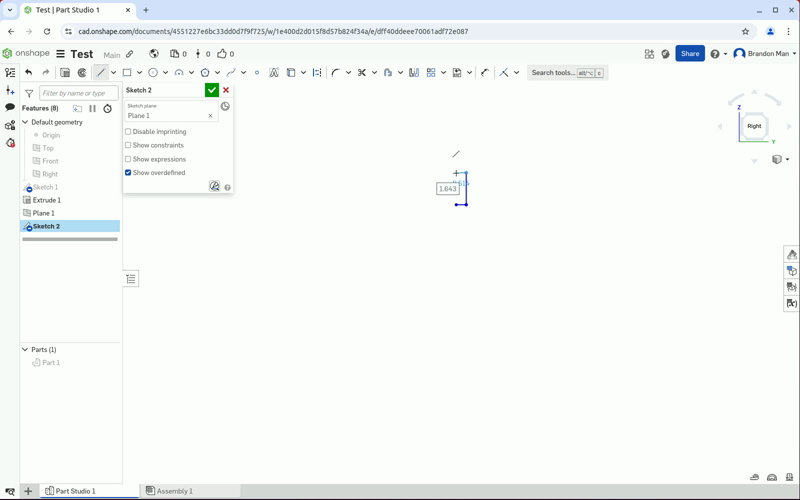
scroll(6)
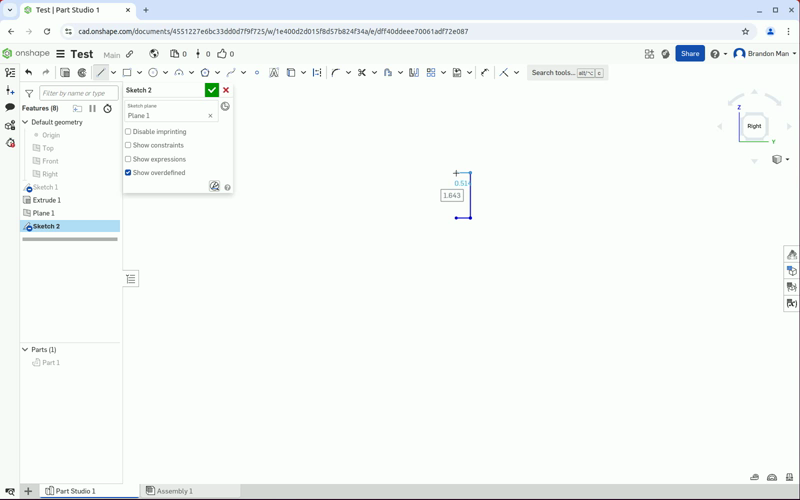
scroll(6)
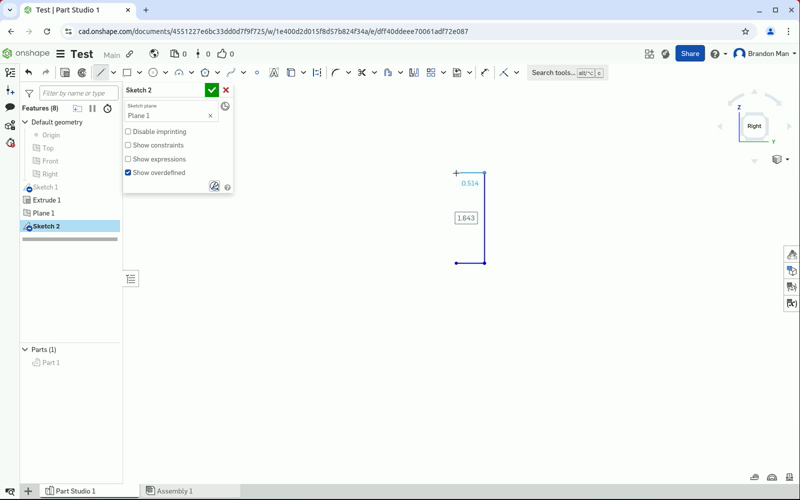
click(456, 172)
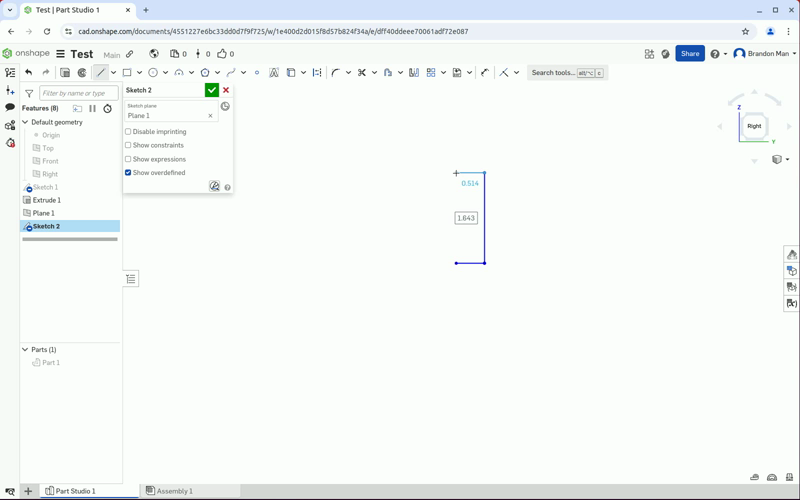
scroll(-6)
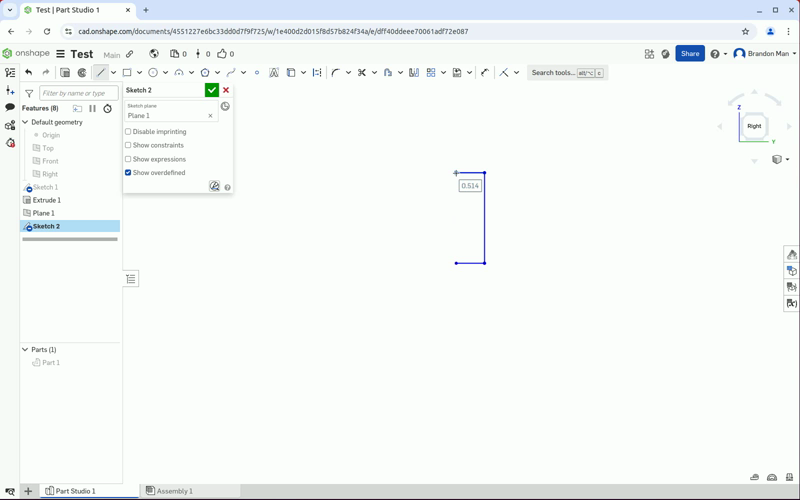
scroll(-6)
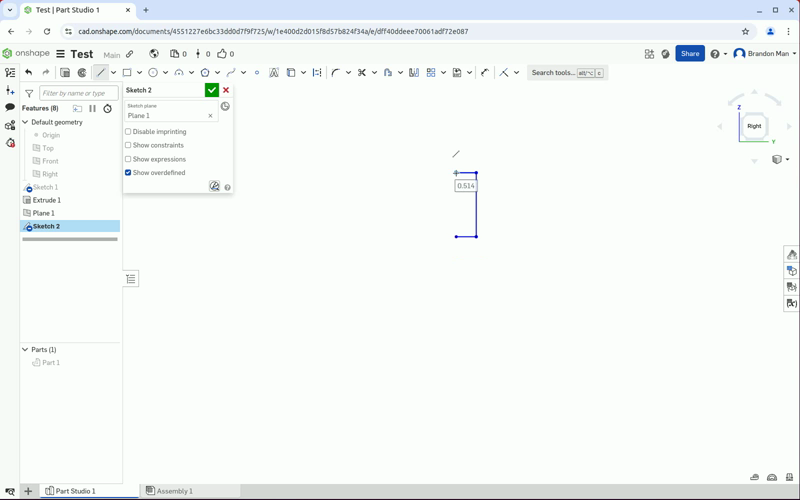
scroll(-6)
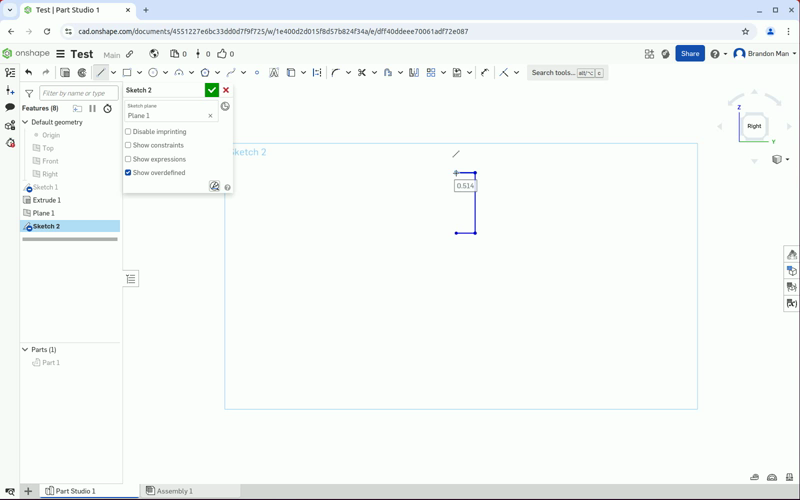
scroll(-6)
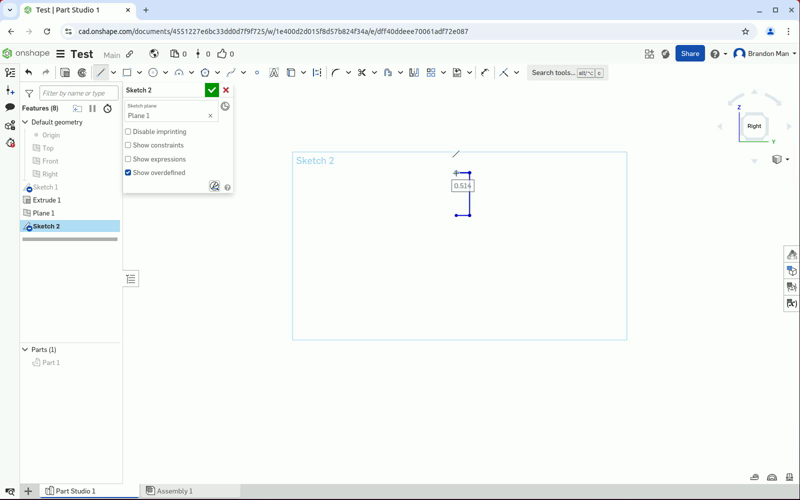
scroll(-6)
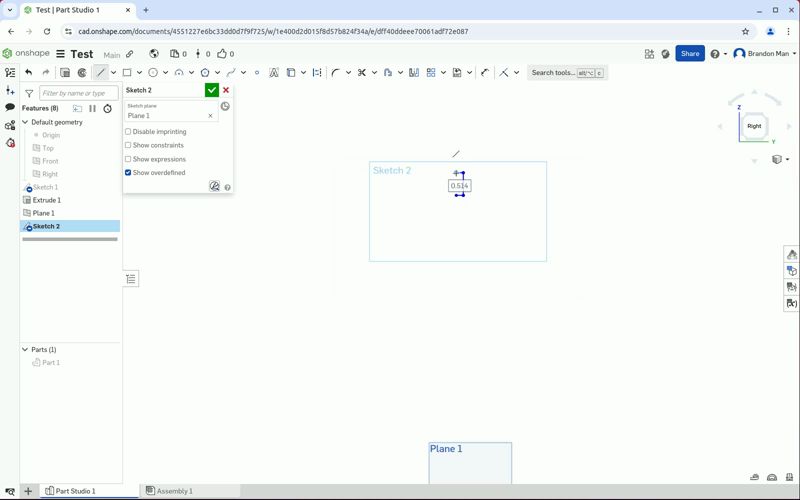
scroll(-6)
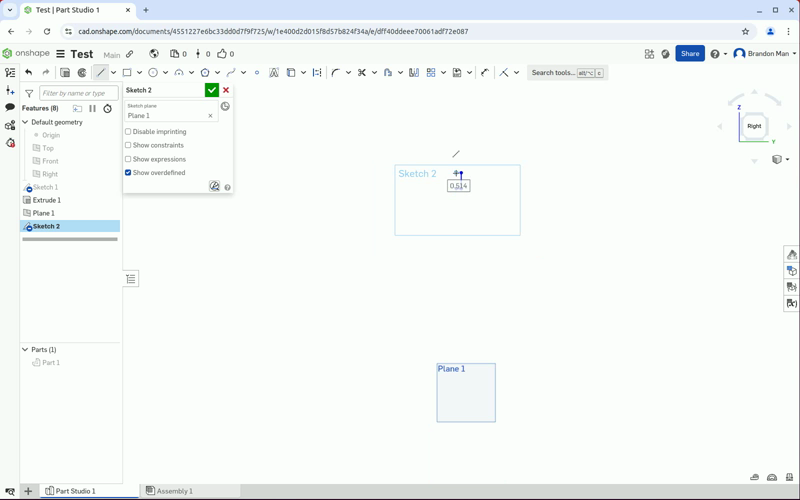
scroll(-6)
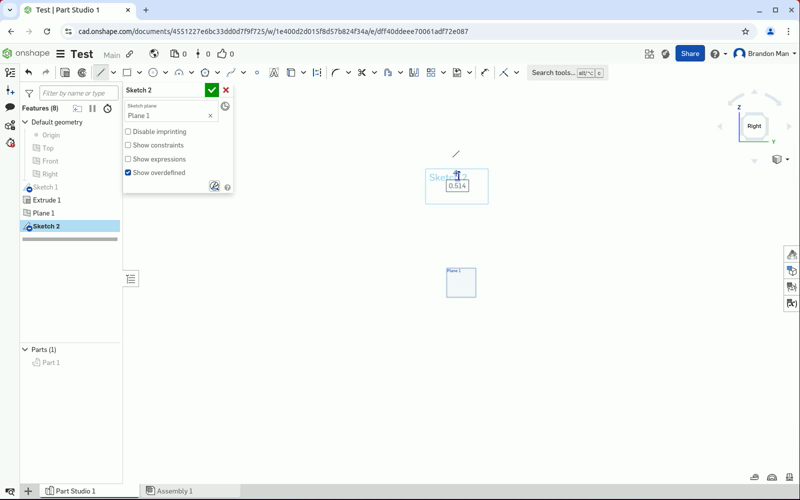
key_up(shift)
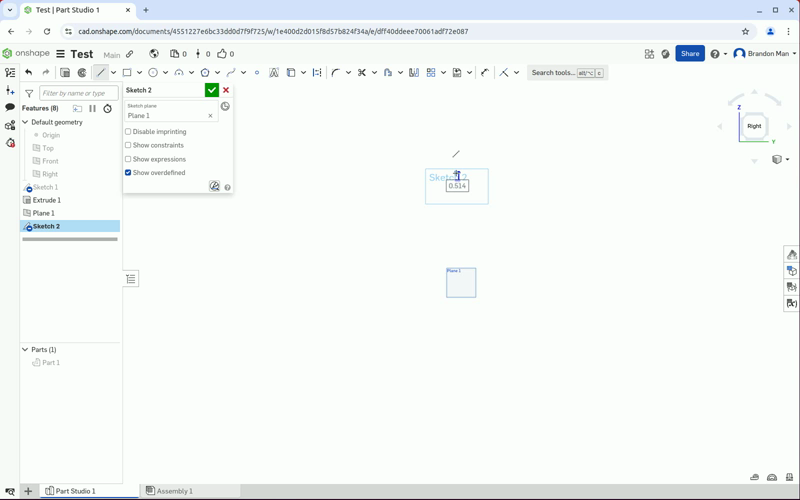
mouse_move(486, 172)
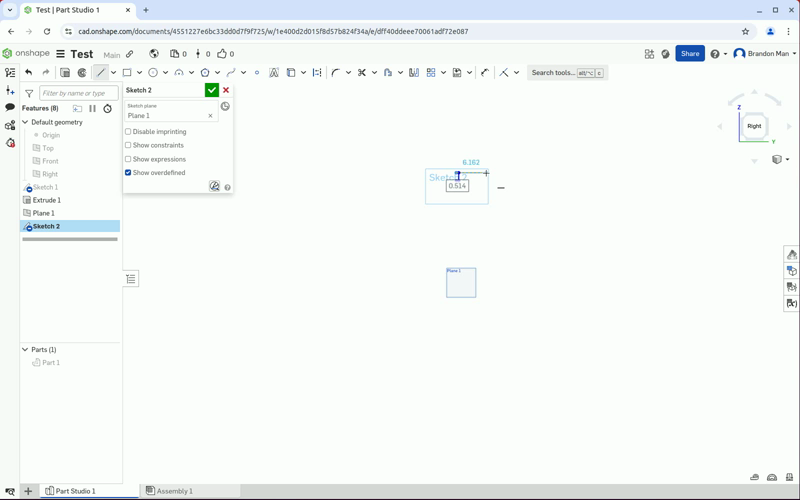
key_down(shift)
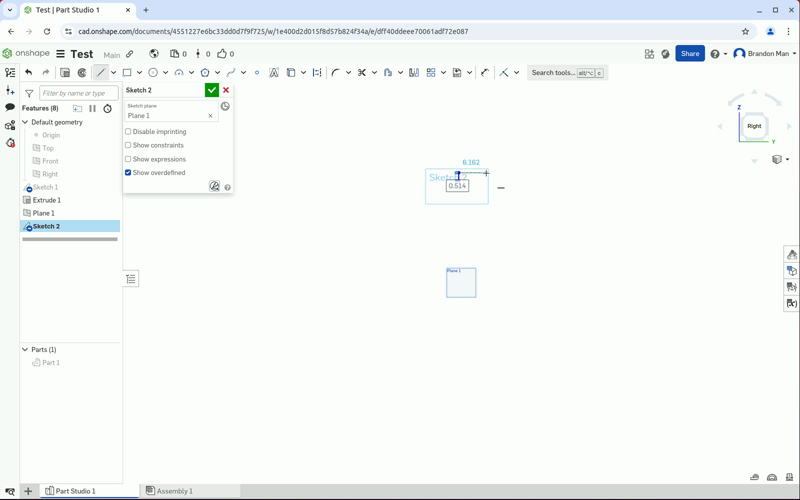
mouse_move(456, 180)
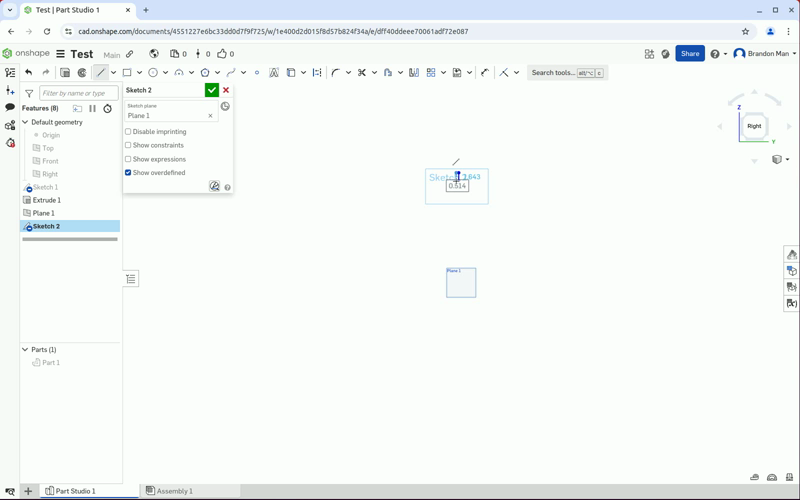
scroll(6)
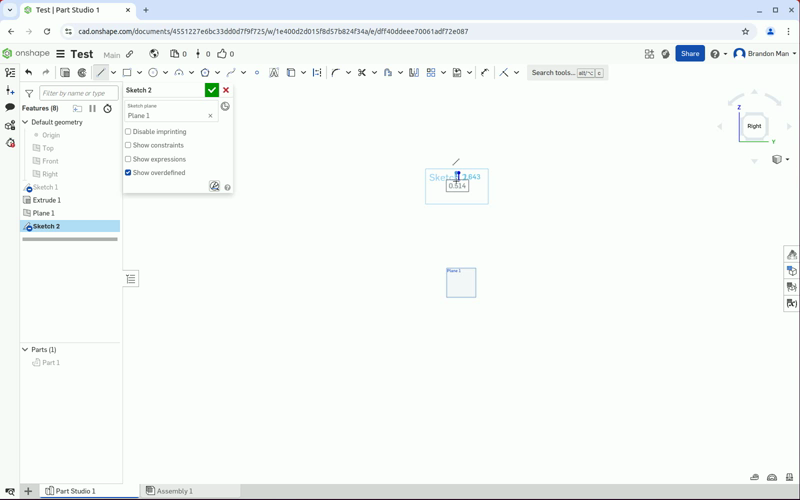
scroll(6)
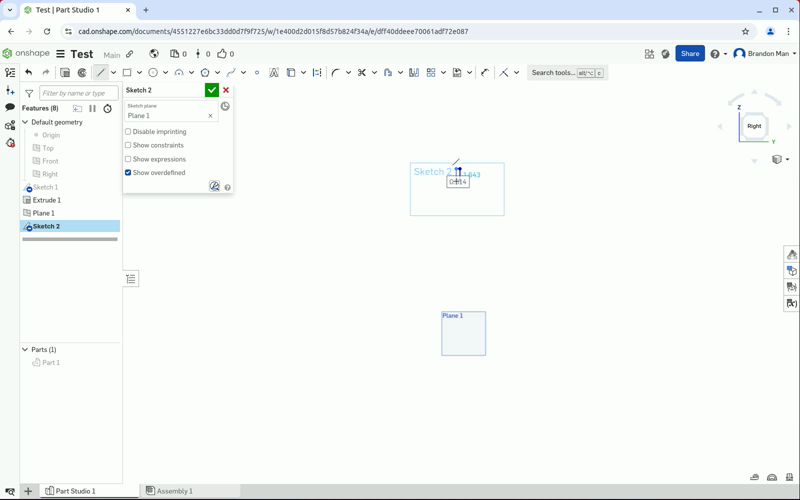
scroll(6)
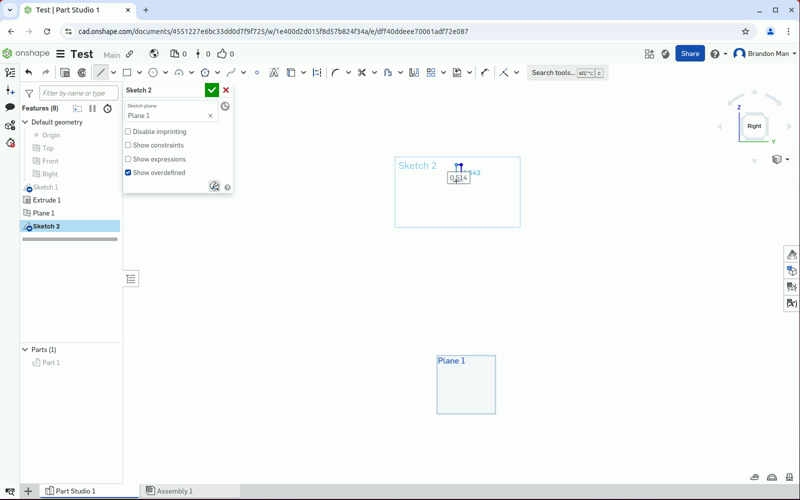
scroll(6)
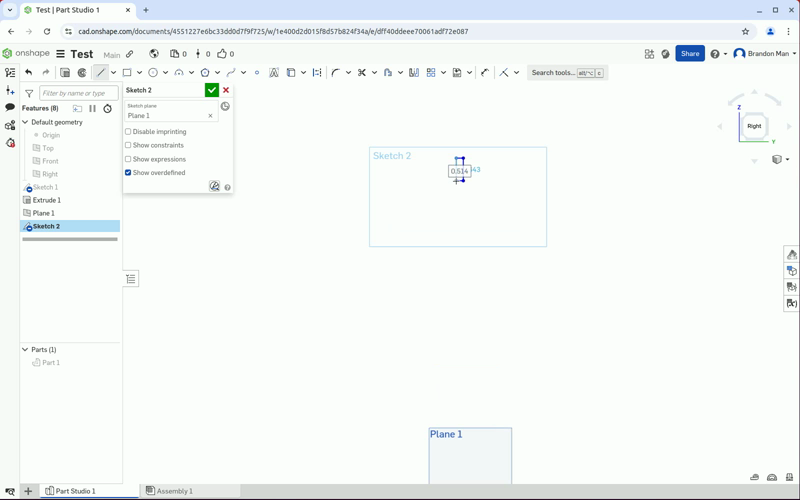
scroll(6)
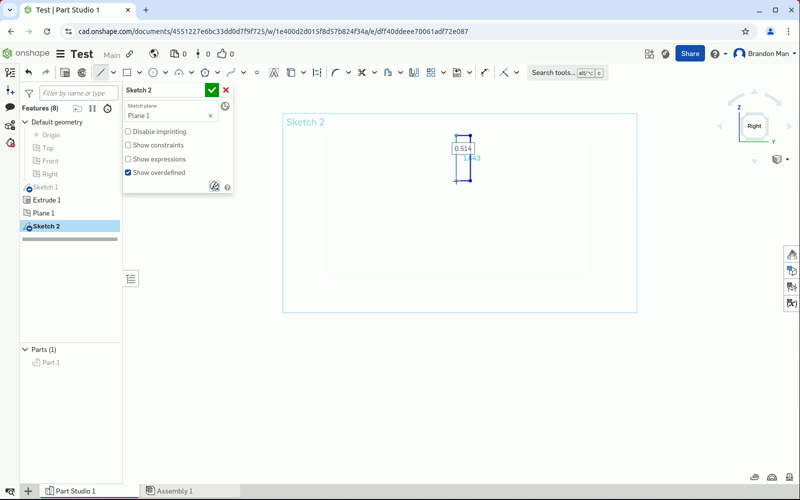
scroll(6)
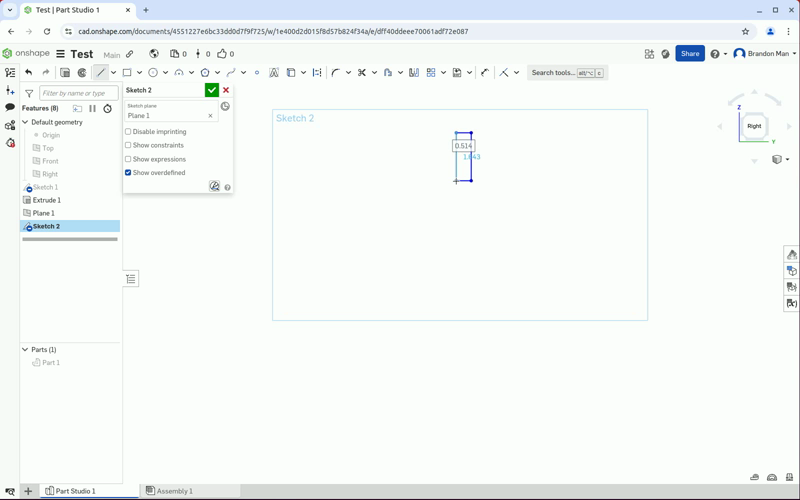
scroll(6)
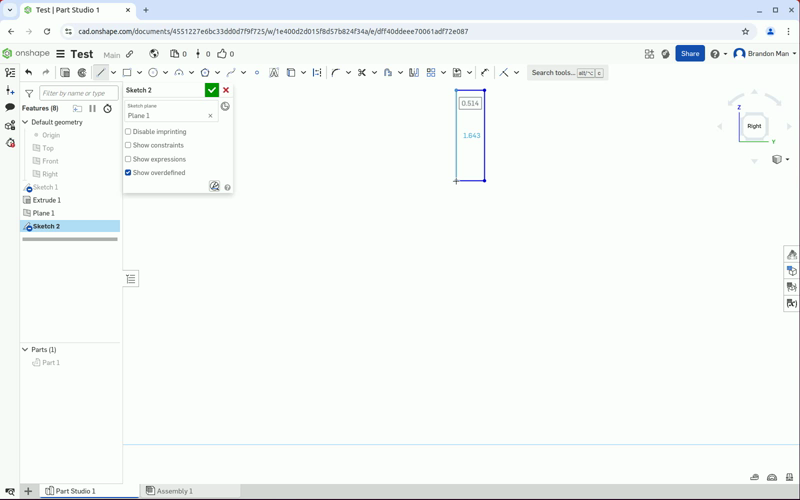
key_up(shift)
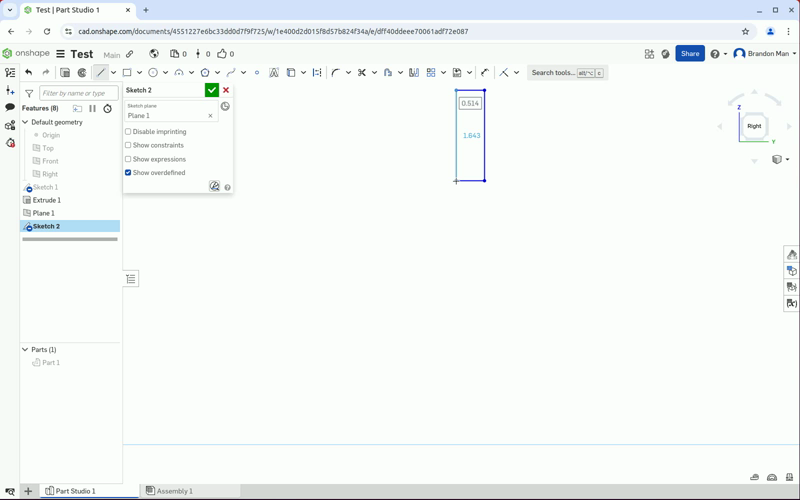
click(456, 180)
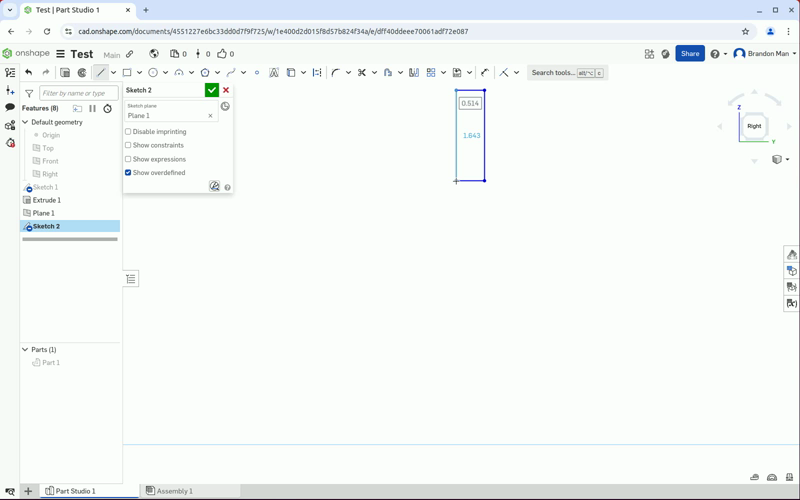
scroll(-6)
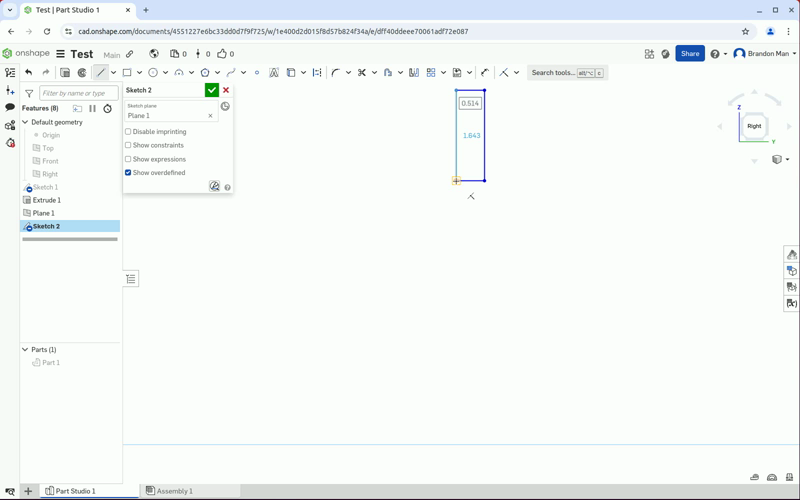
scroll(-6)
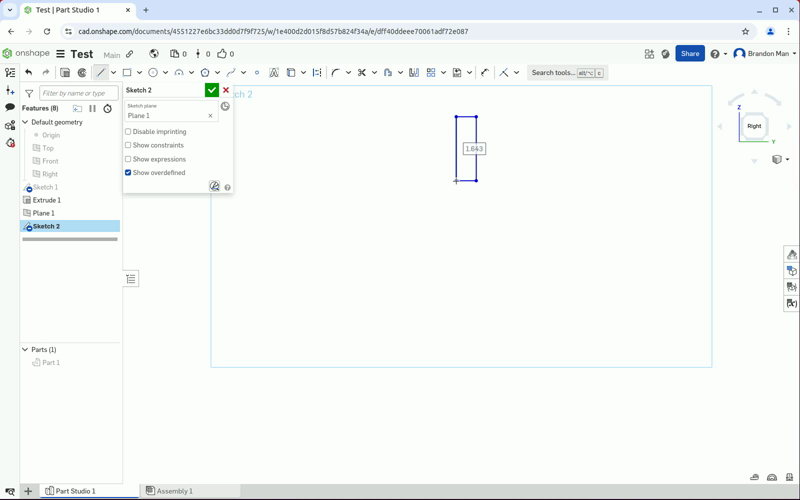
scroll(-6)
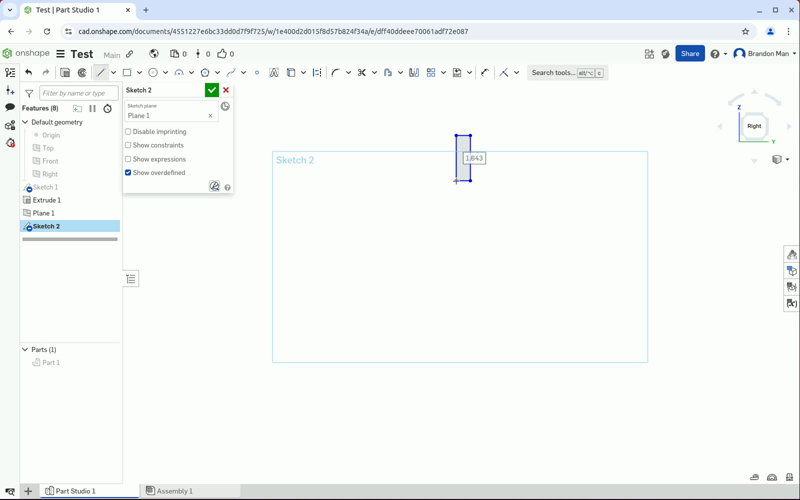
scroll(-6)
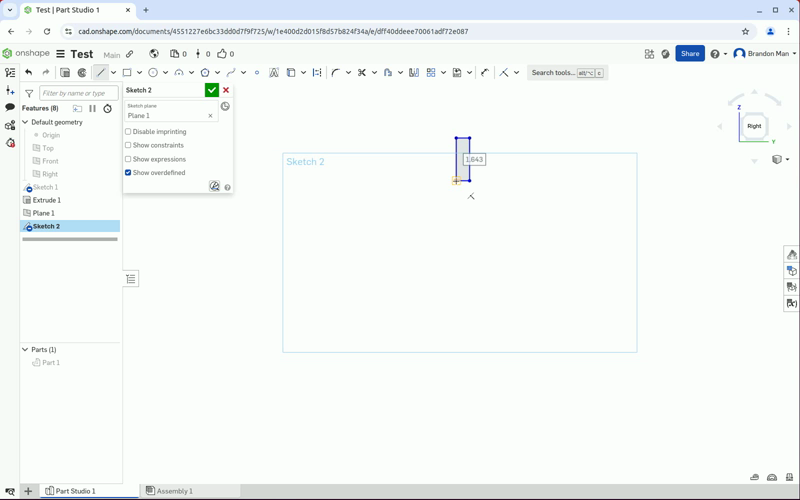
scroll(-6)
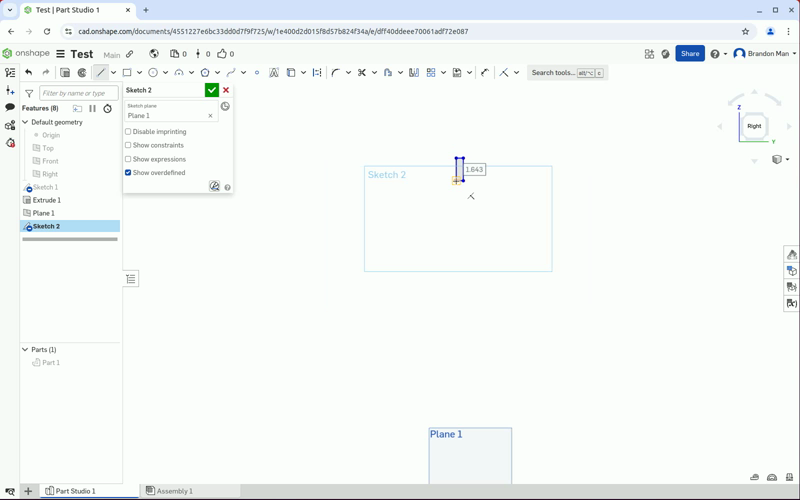
scroll(-6)
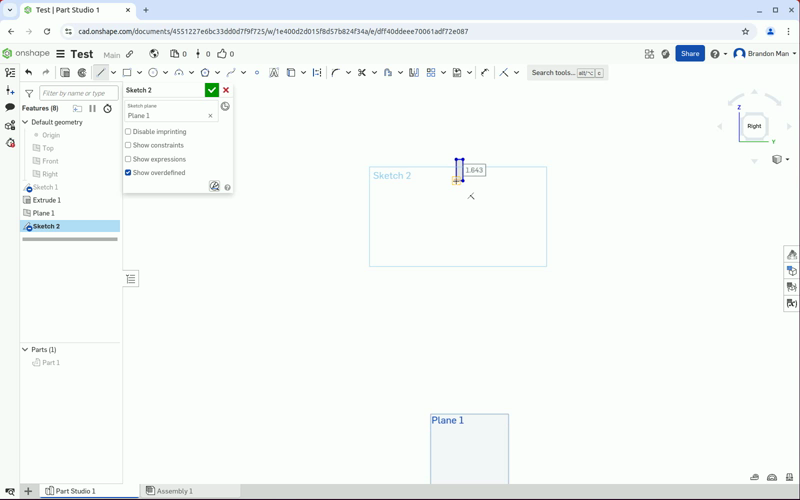
scroll(-6)
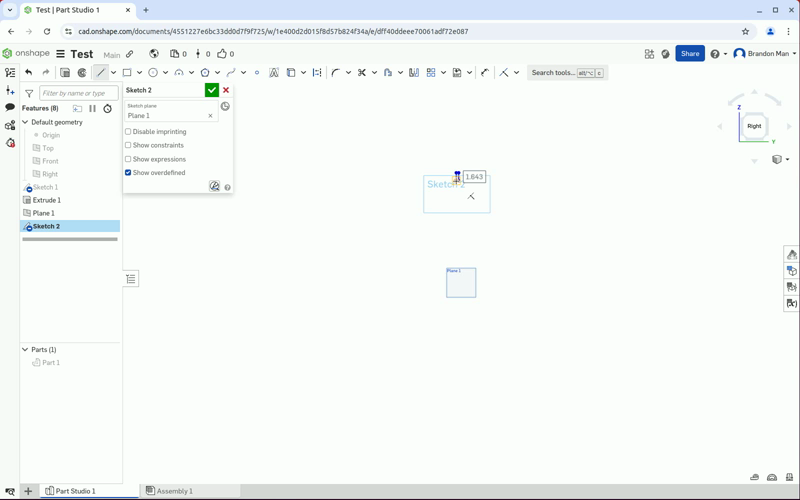
key(esc)
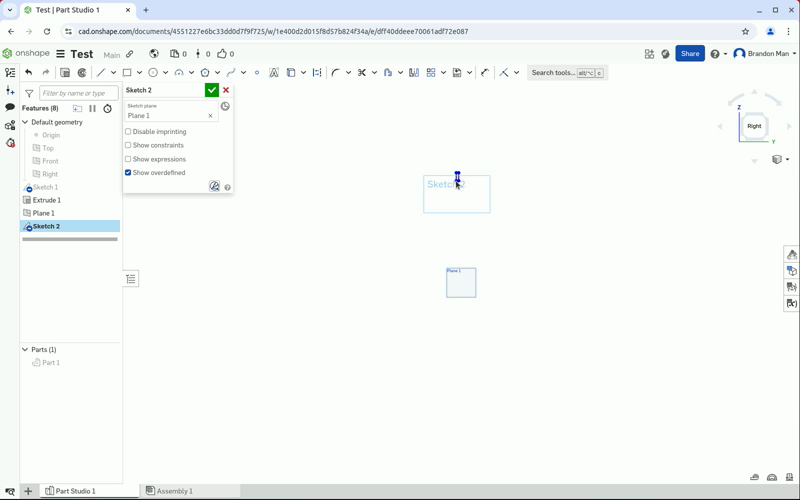
mouse_move(456, 179)
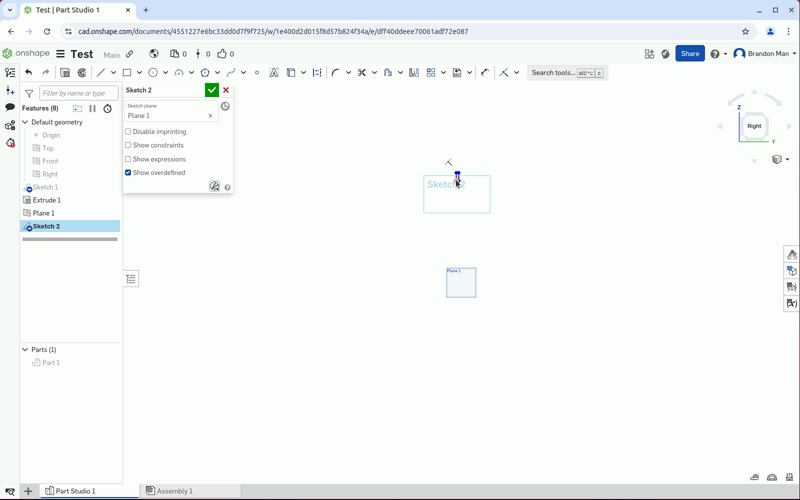
scroll(6)
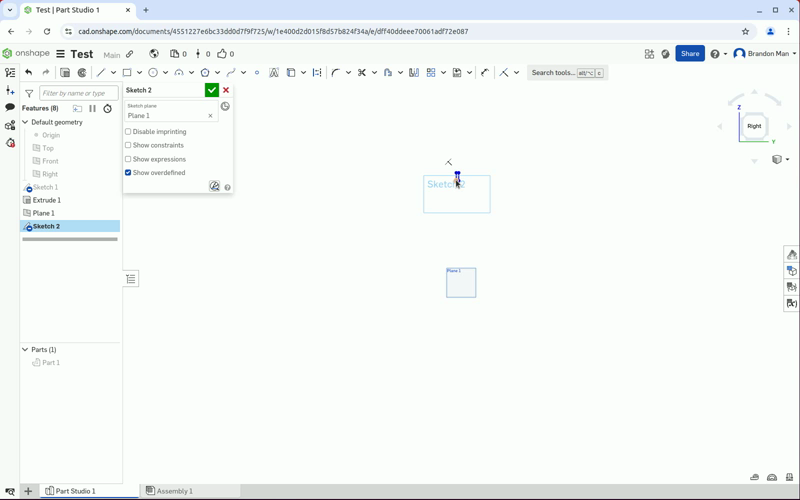
scroll(6)
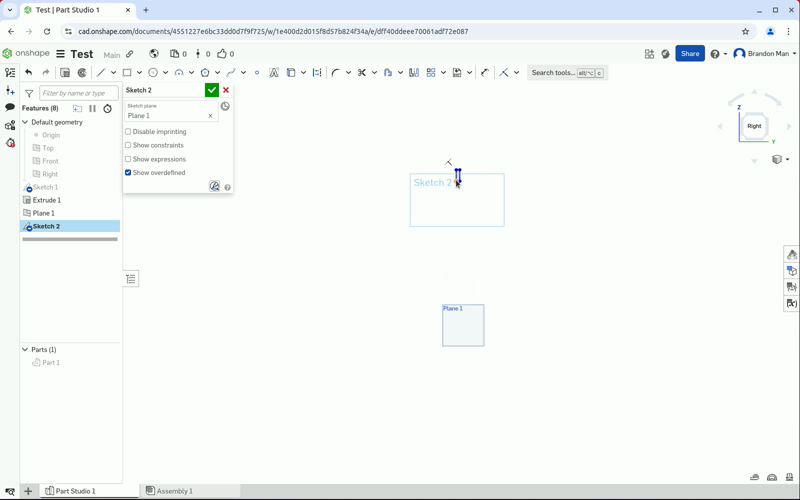
scroll(6)
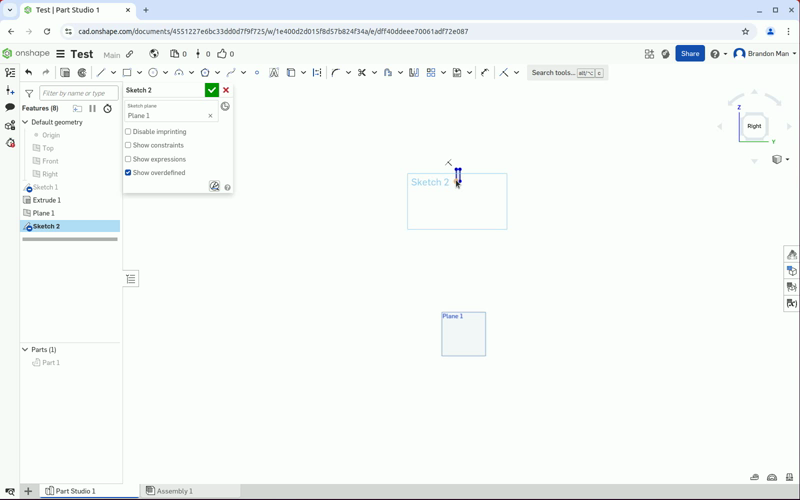
scroll(6)
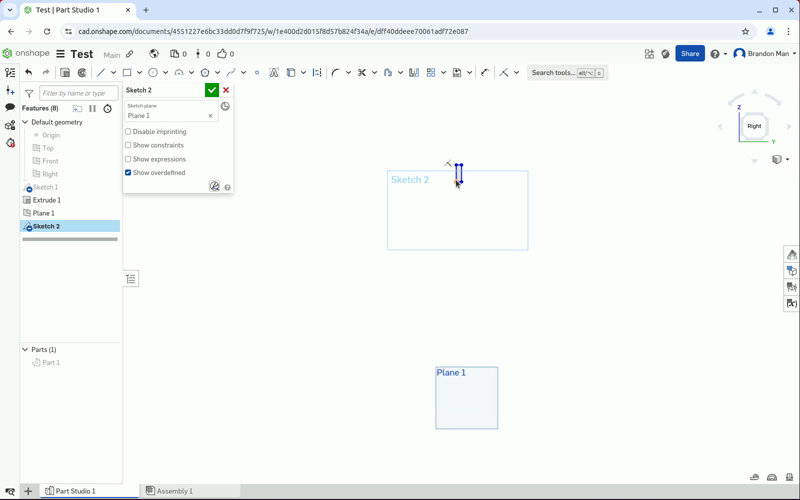
scroll(6)
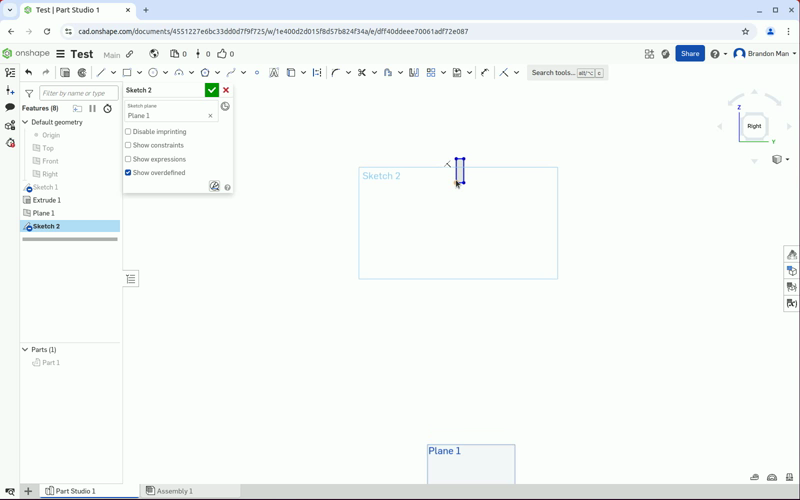
scroll(6)
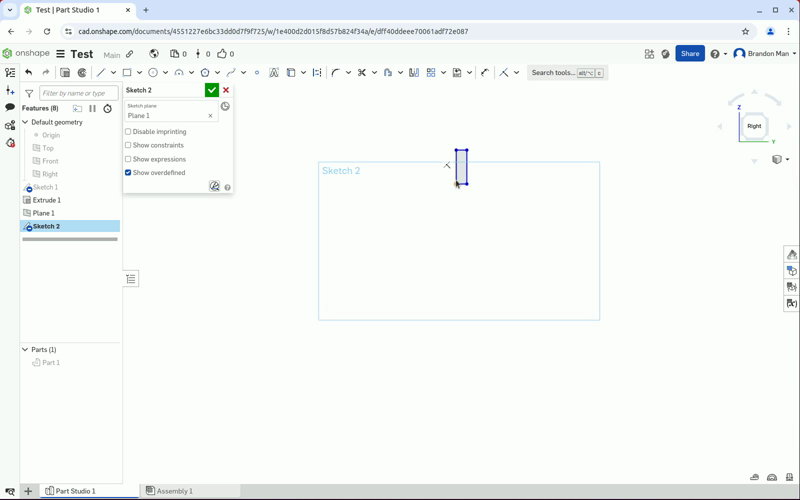
scroll(6)
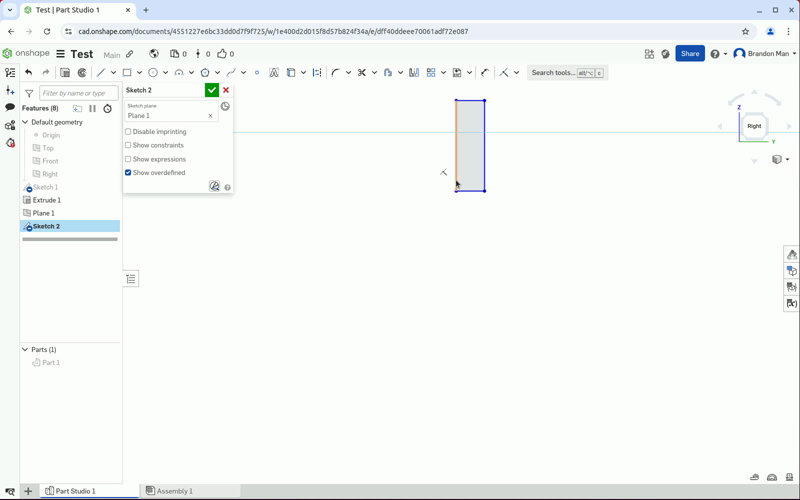
click(456, 179)
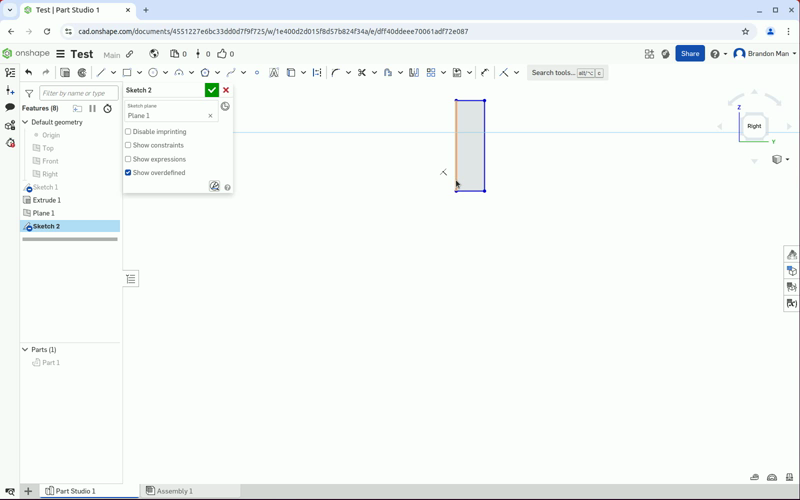
scroll(-6)
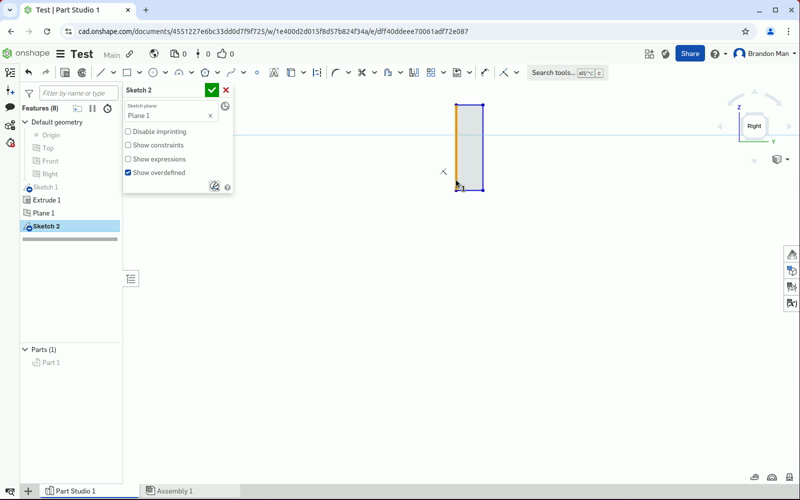
scroll(-6)
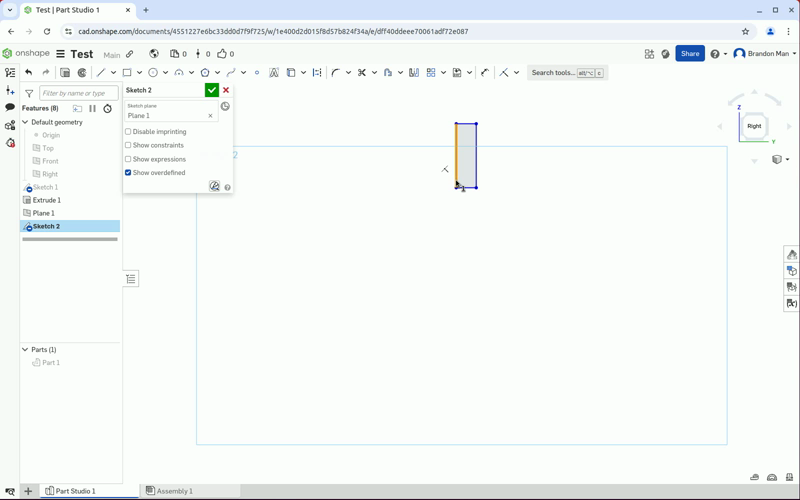
scroll(-6)
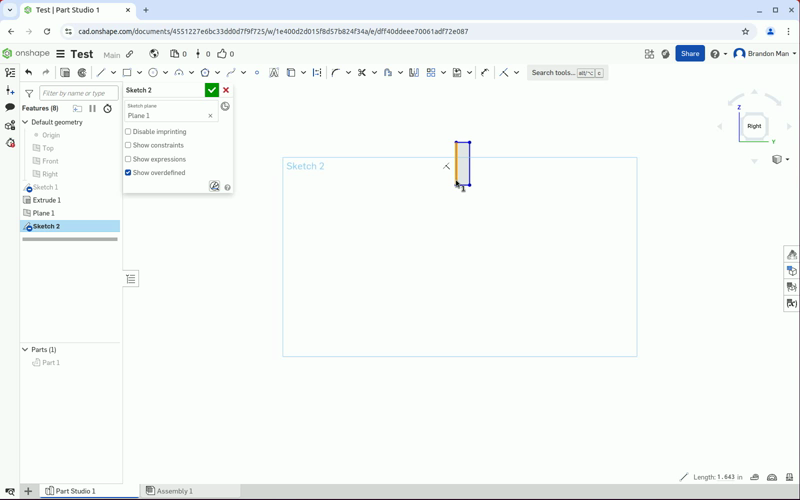
scroll(-6)
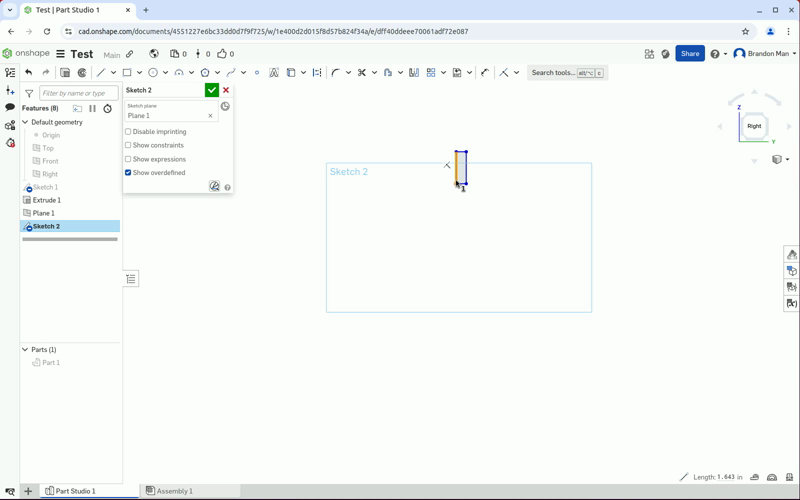
scroll(-6)
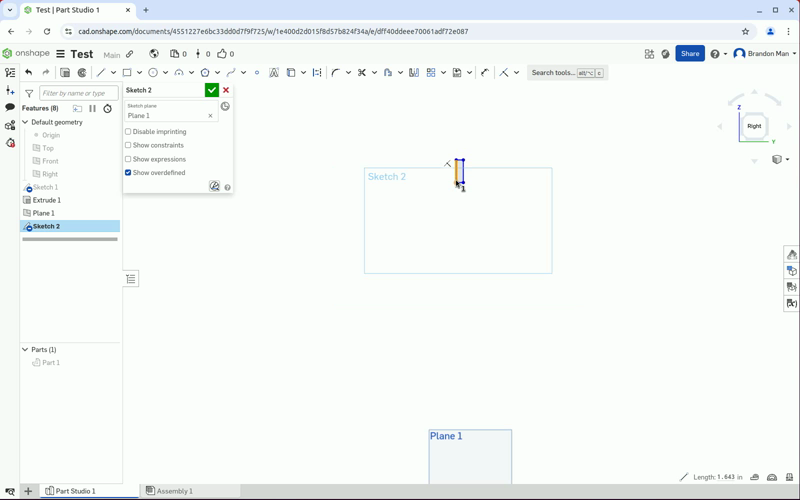
scroll(-6)
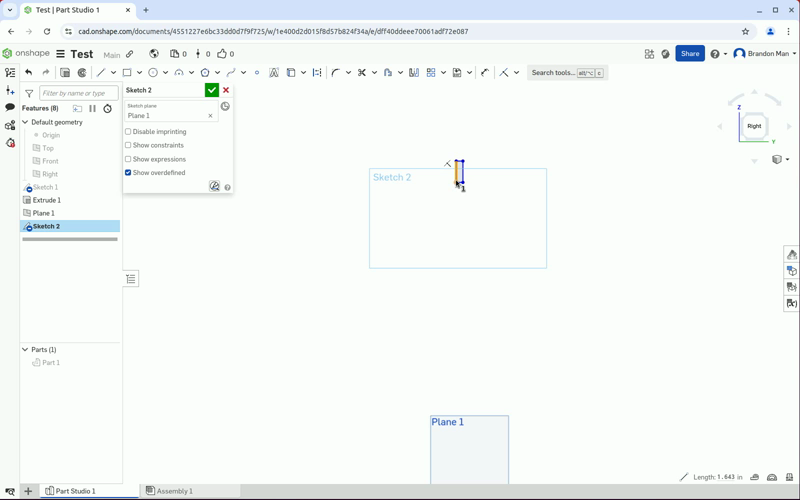
scroll(-6)
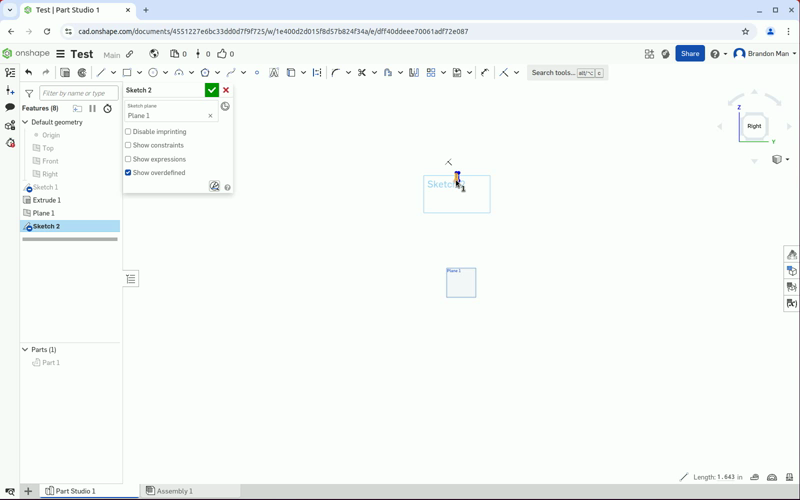
mouse_move(73, 352)
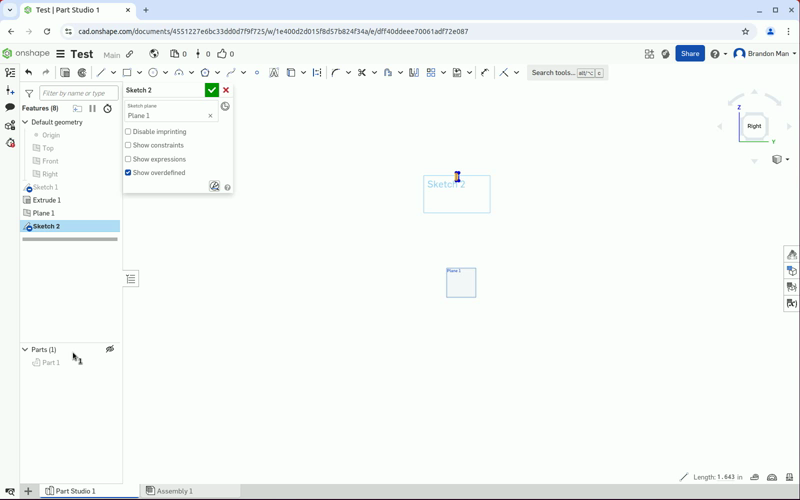
key(shift+y)
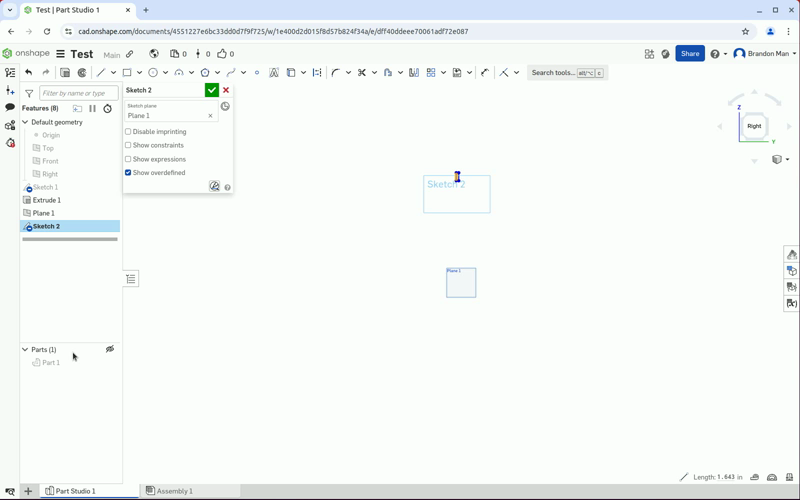
key(shift+e)
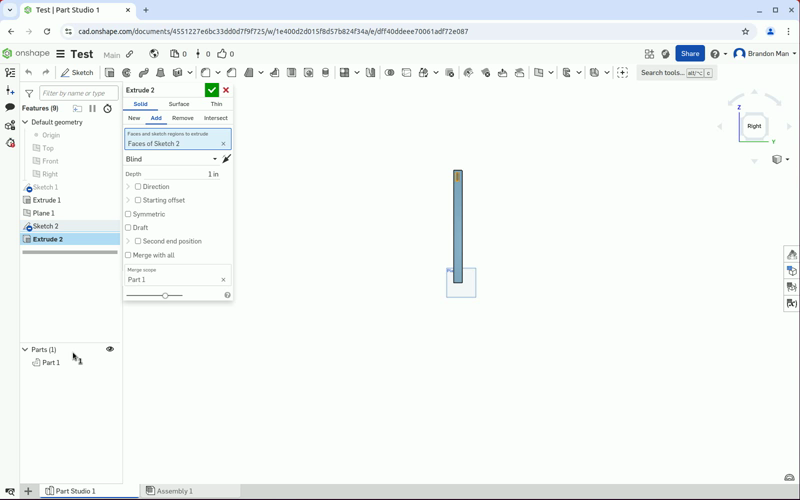
mouse_move(143, 106)
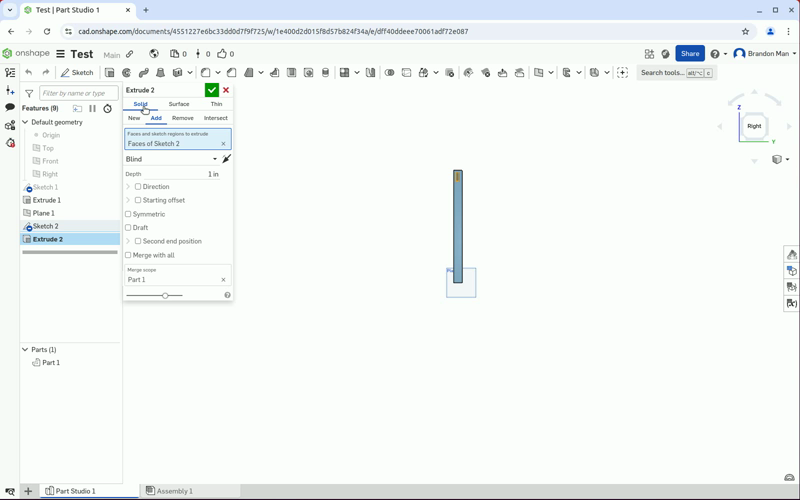
click(143, 106)
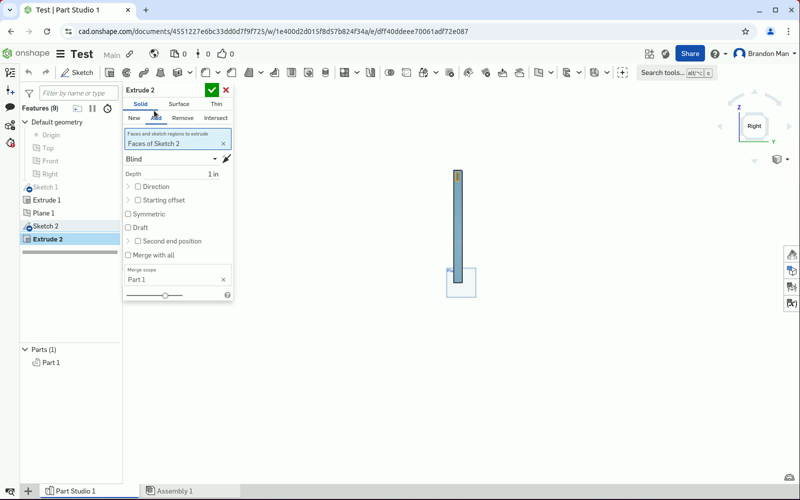
mouse_move(186, 120)
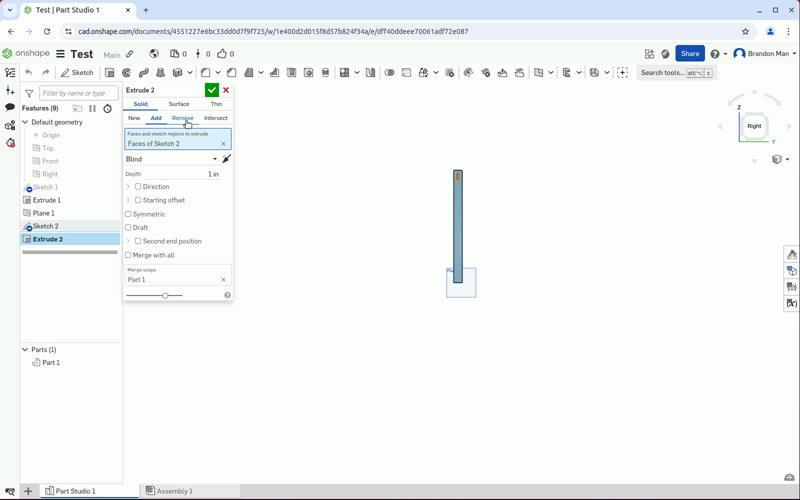
click(186, 120)
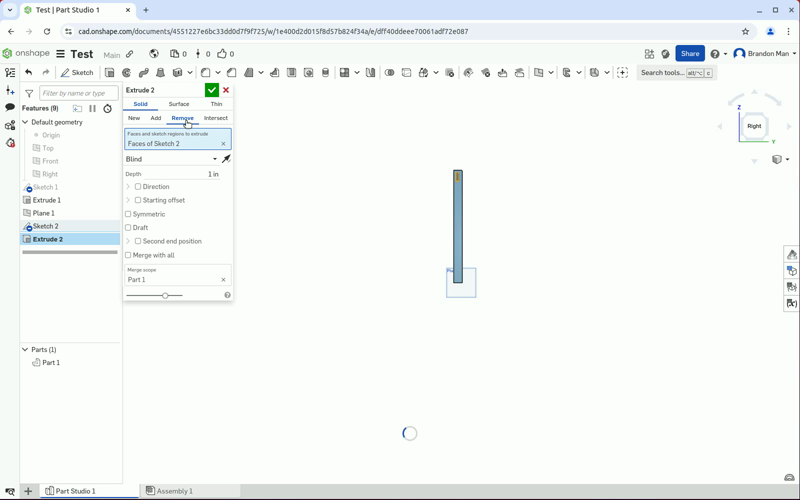
key(tab, 4)
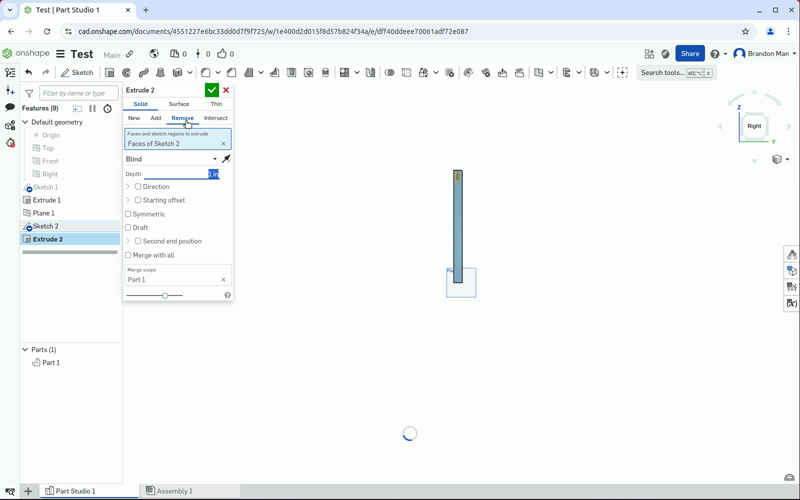
text(0.481)
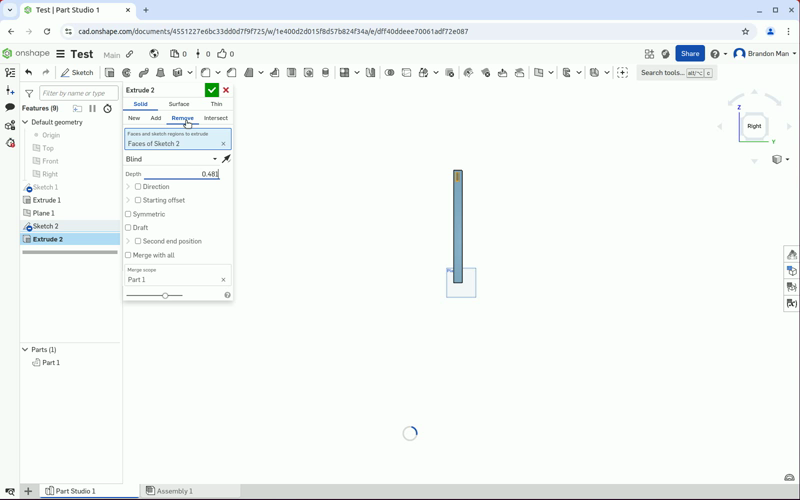
key(tab, 6)
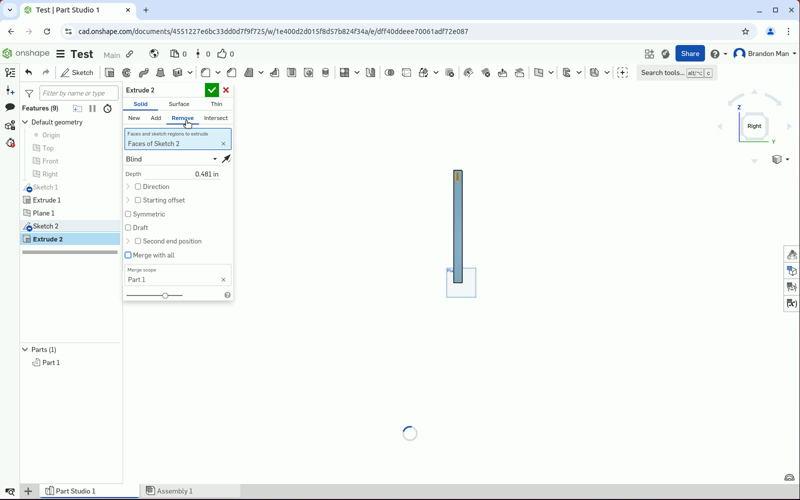
key(space)
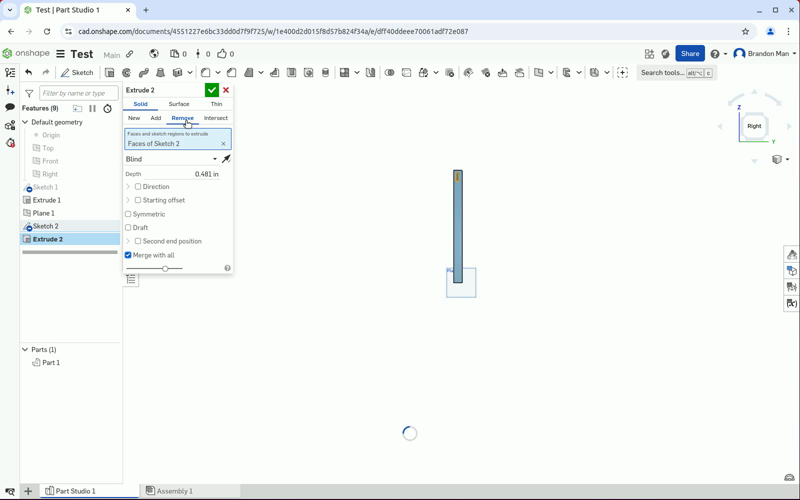
key(enter)
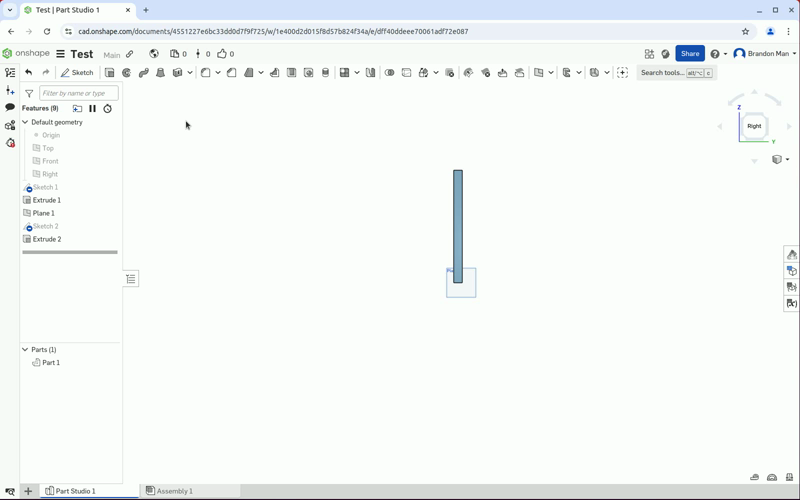
key(shift+h)
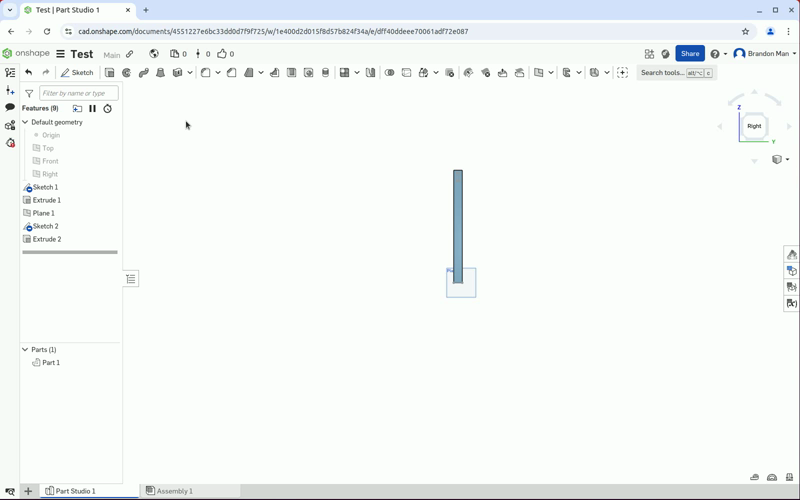
key(shift+h)
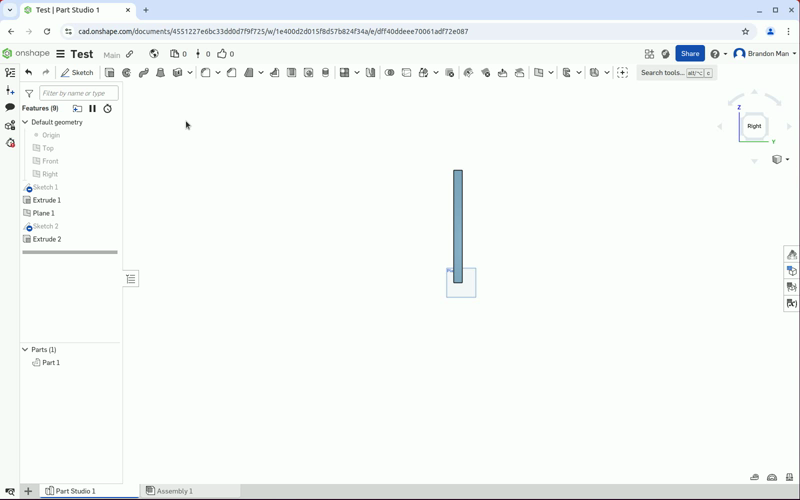
mouse_move(73, 189)
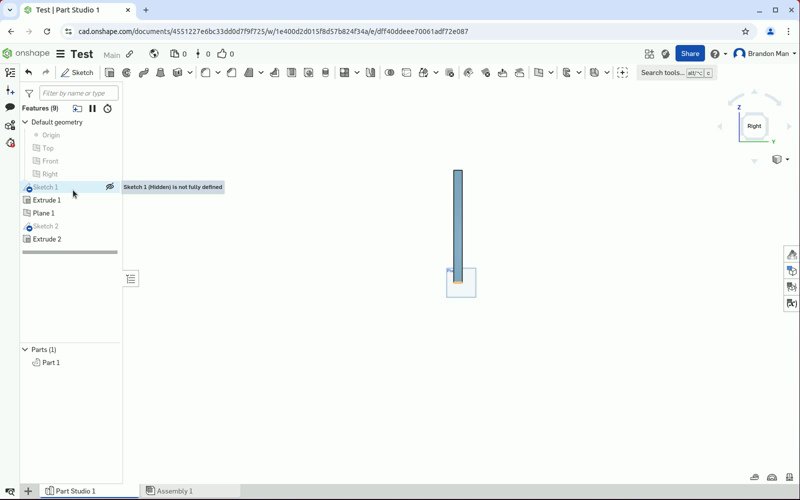
click(73, 189)
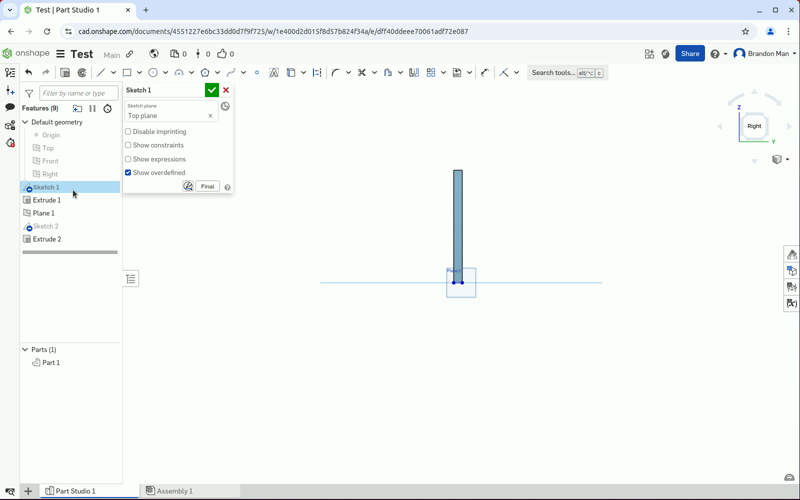
mouse_move(229, 92)
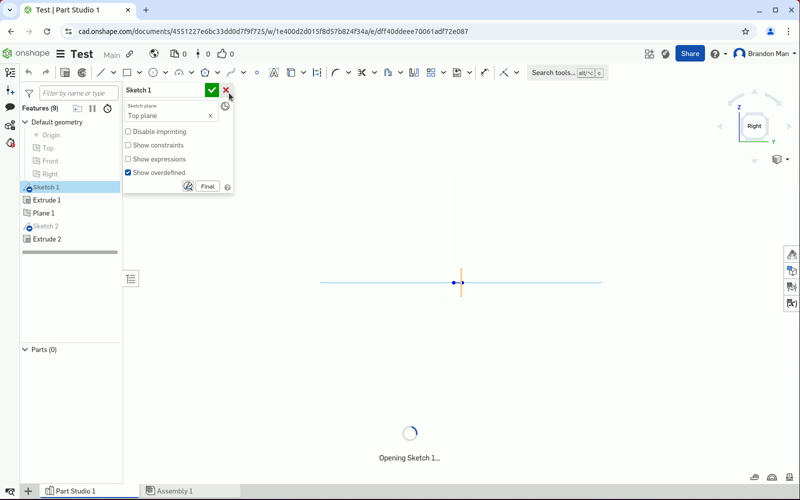
click(229, 92)
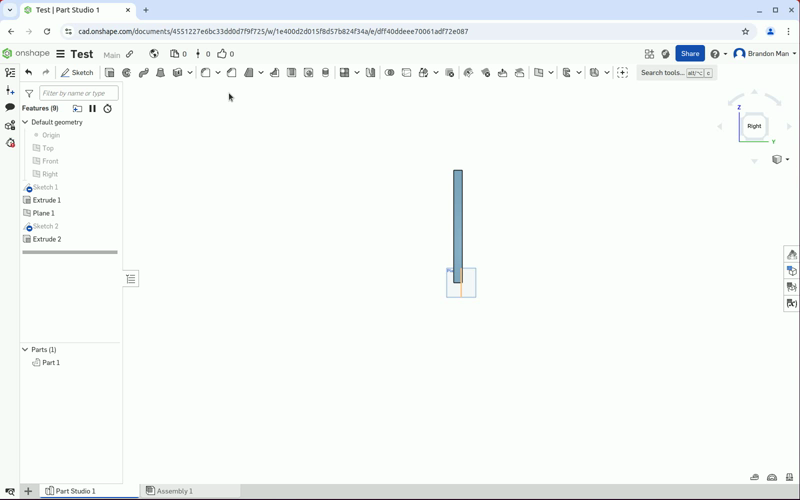
mouse_move(73, 352)
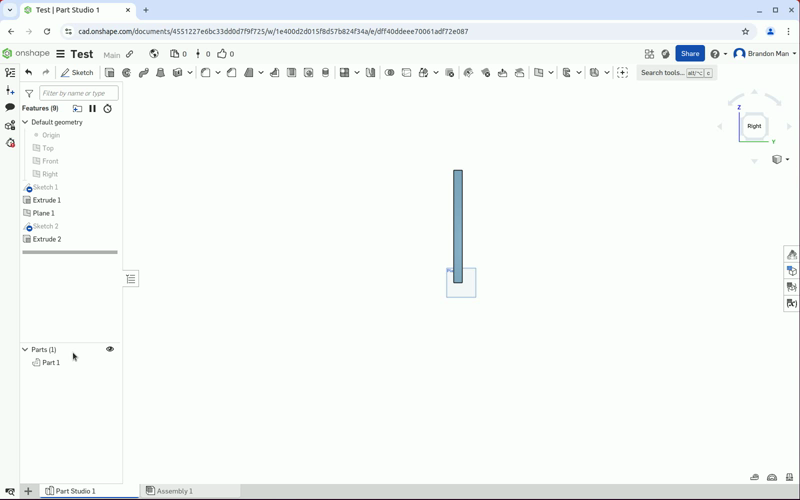
key(y)
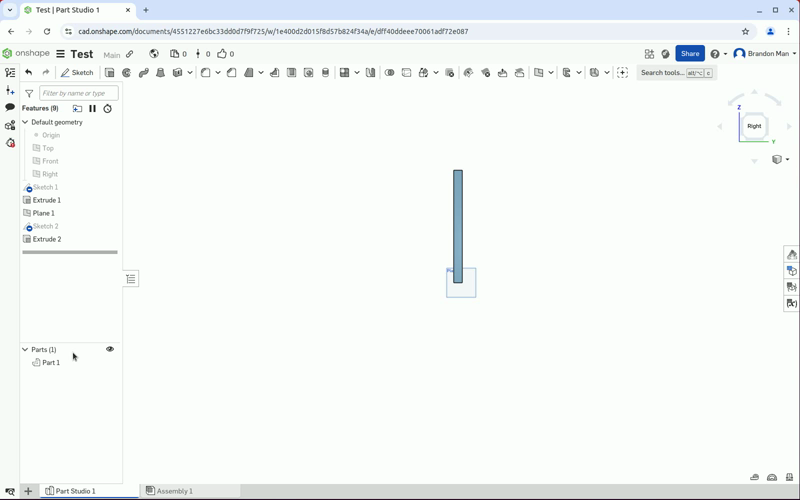
key(shift+p)
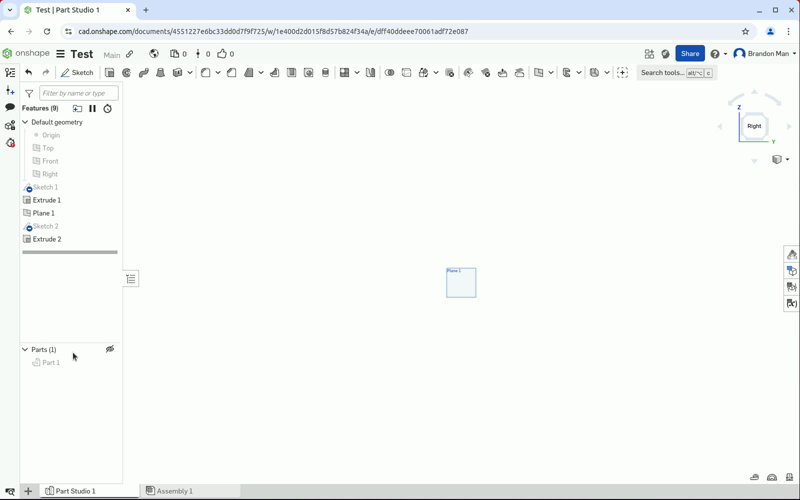
key(space)
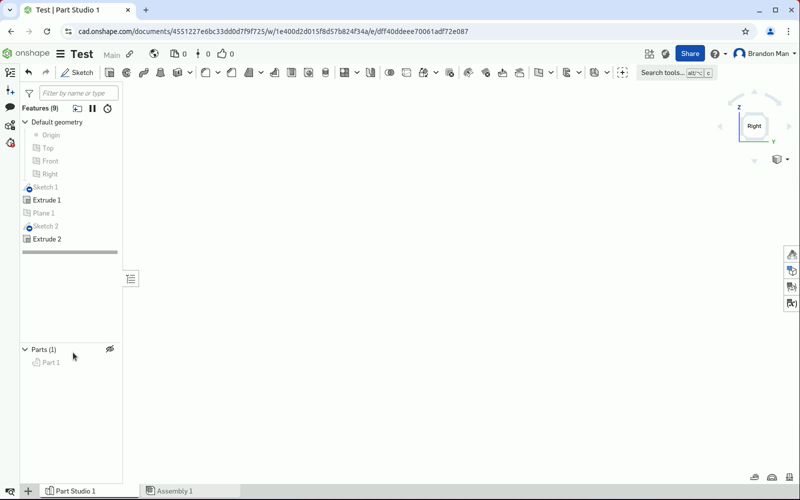
key_down(shift)
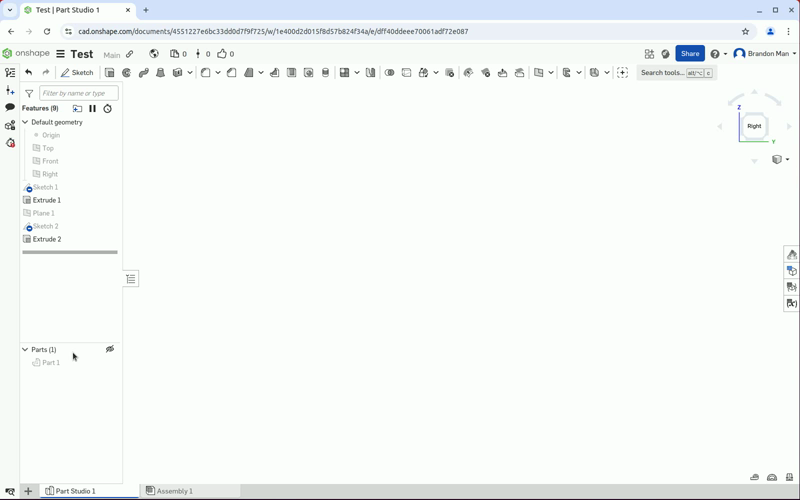
key(right)
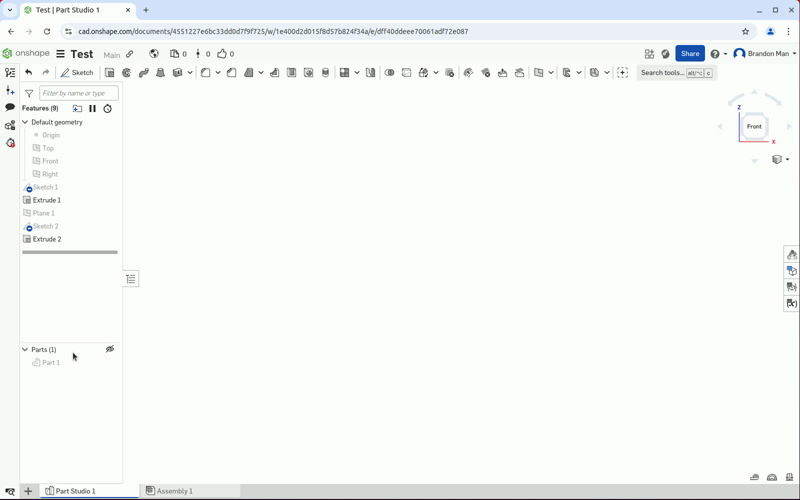
key_up(shift)
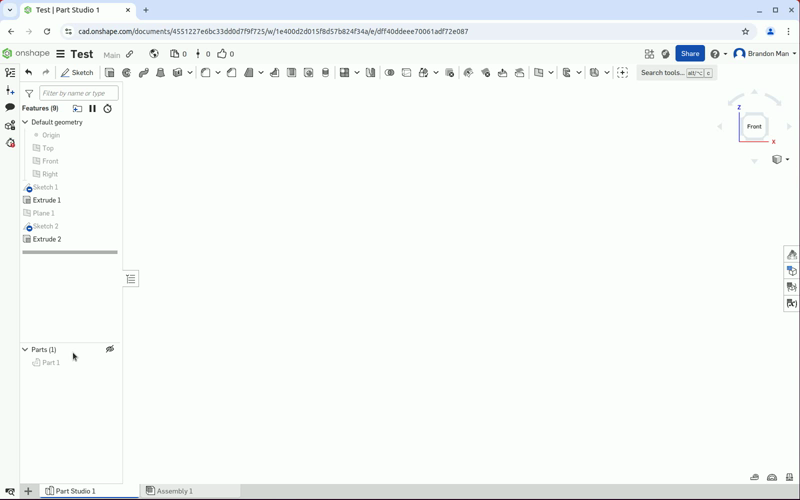
mouse_move(73, 352)
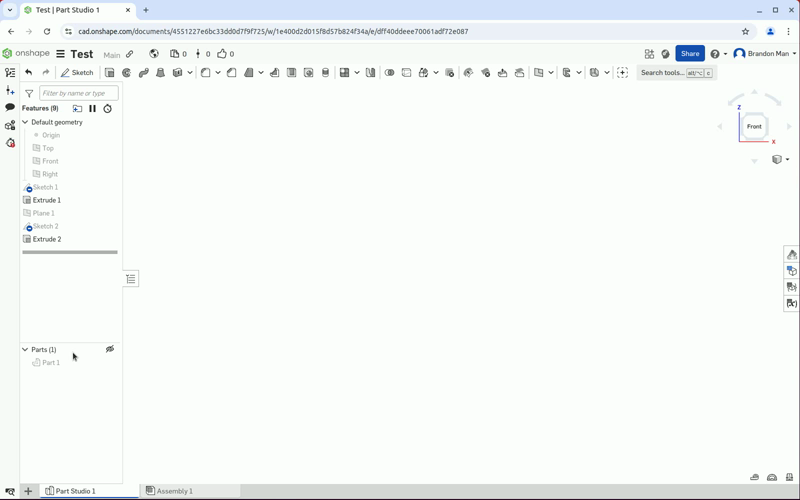
key(shift+y)
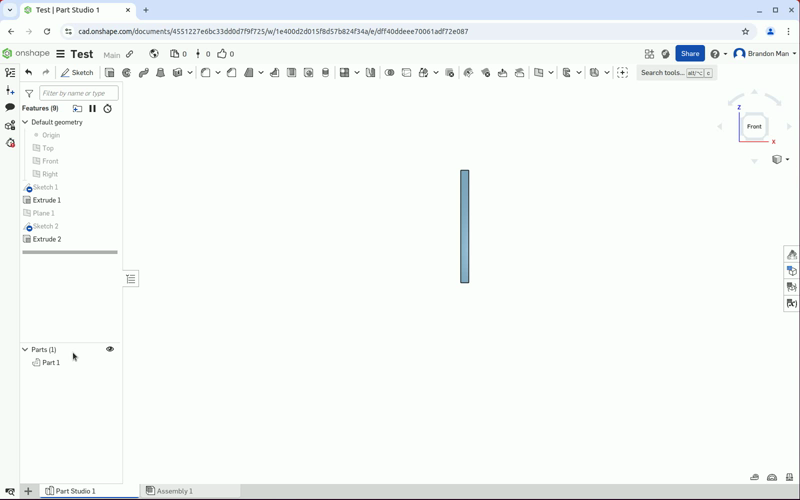
mouse_move(541, 75)
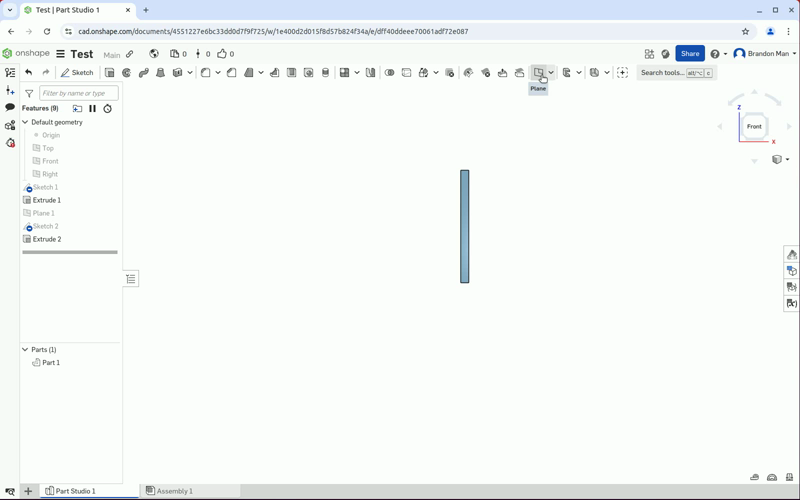
click(541, 75)
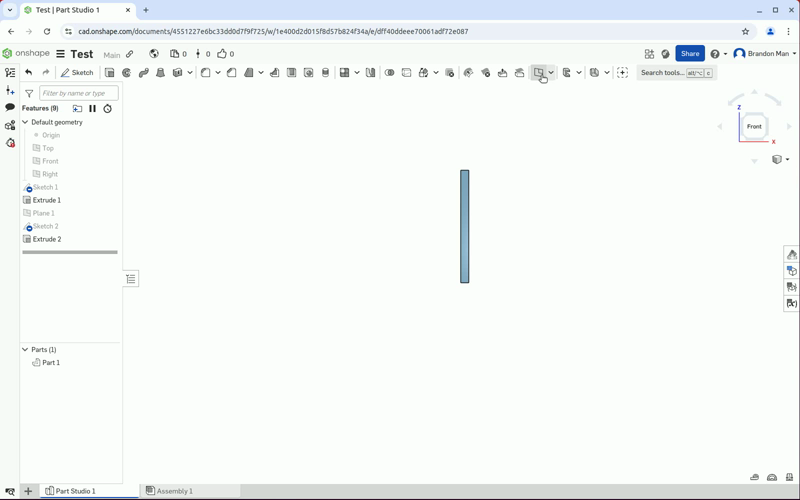
mouse_move(73, 163)
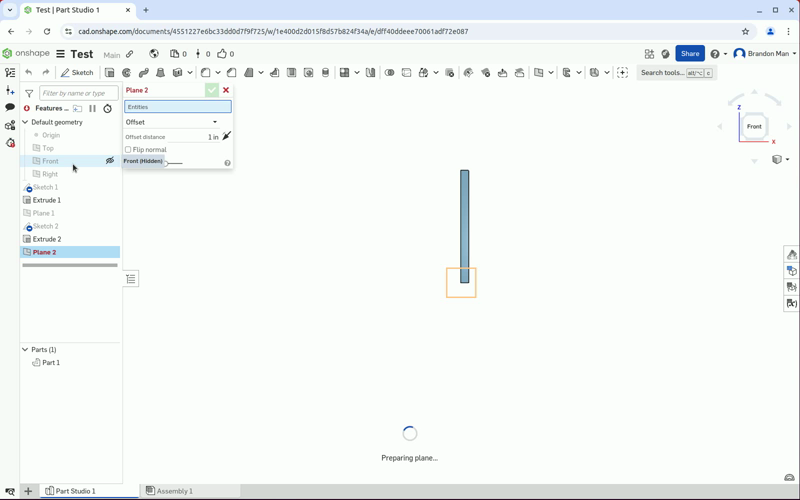
click(73, 163)
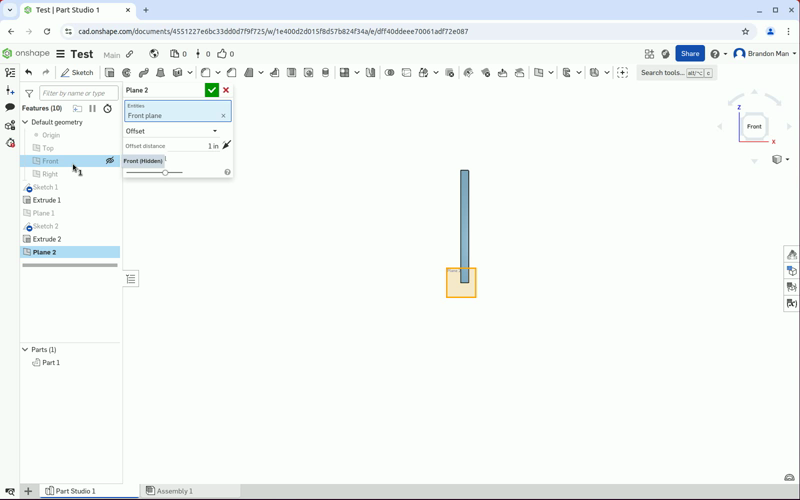
key(tab, 2)
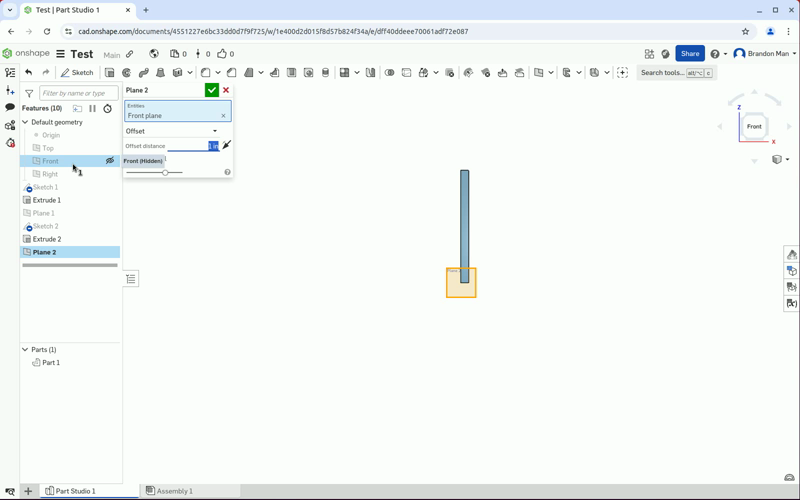
text(1.448)
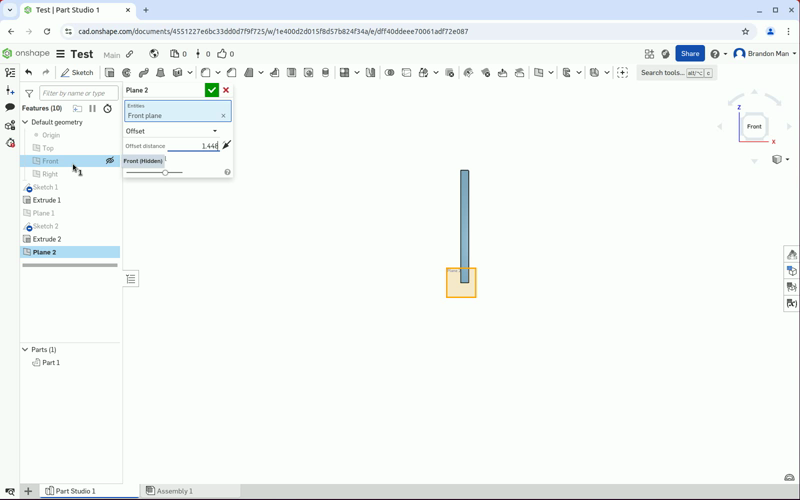
key(enter, 2)
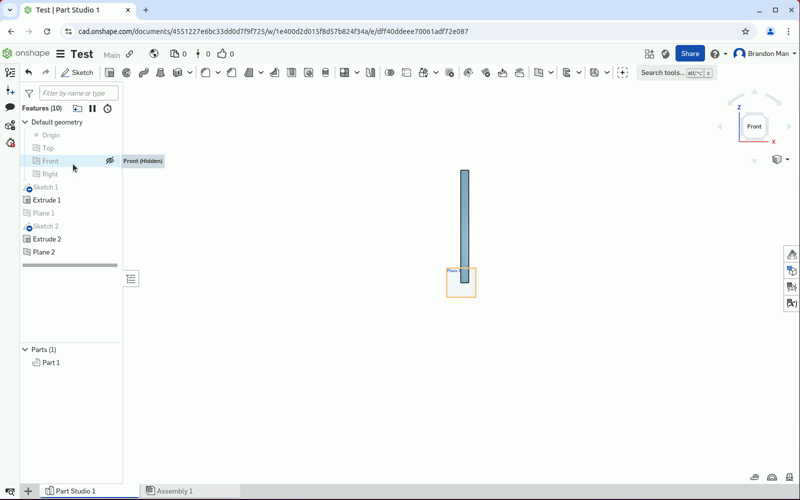
key(shift+s)
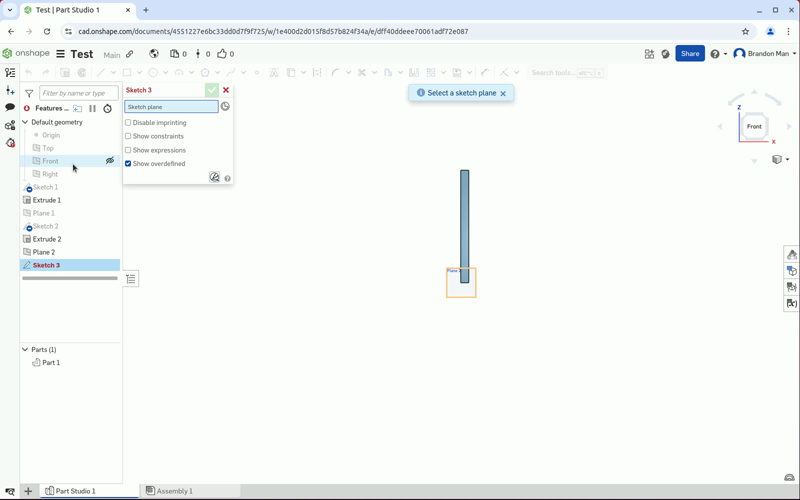
mouse_move(73, 254)
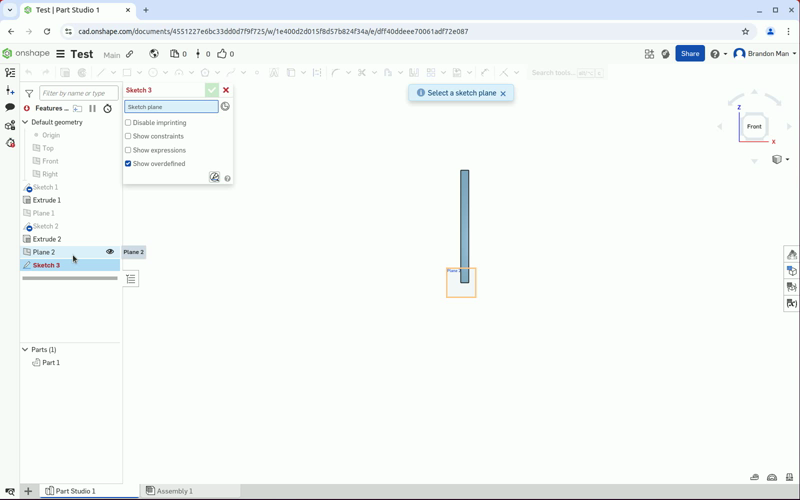
click(73, 254)
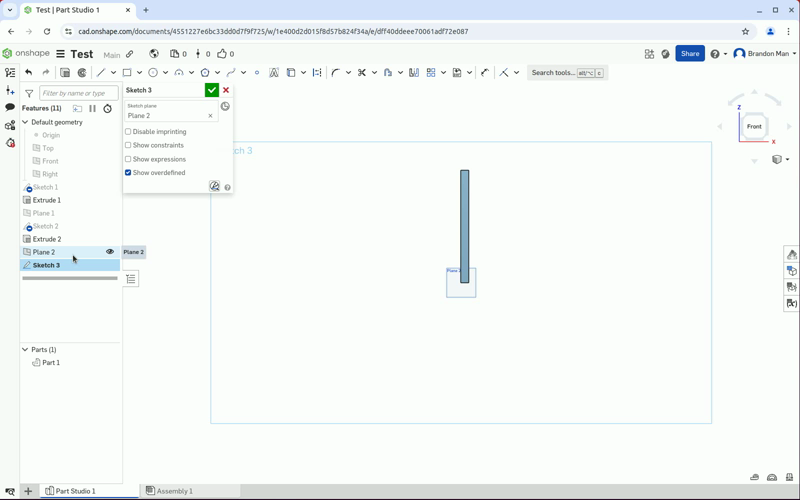
mouse_move(73, 352)
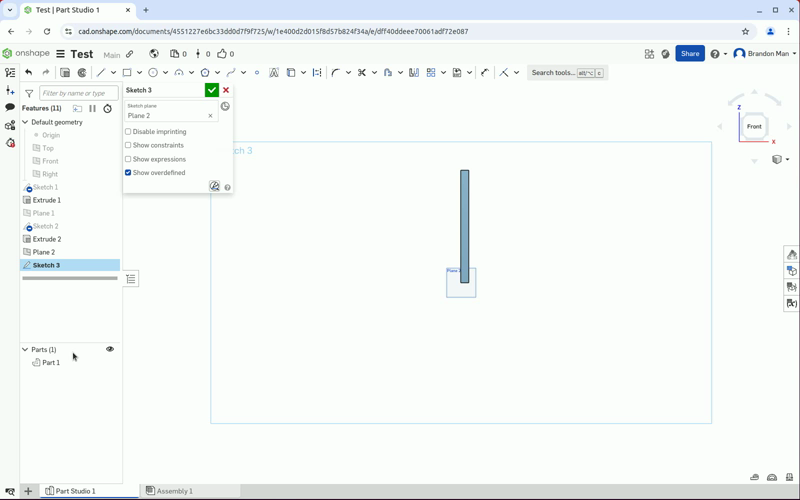
key(y)
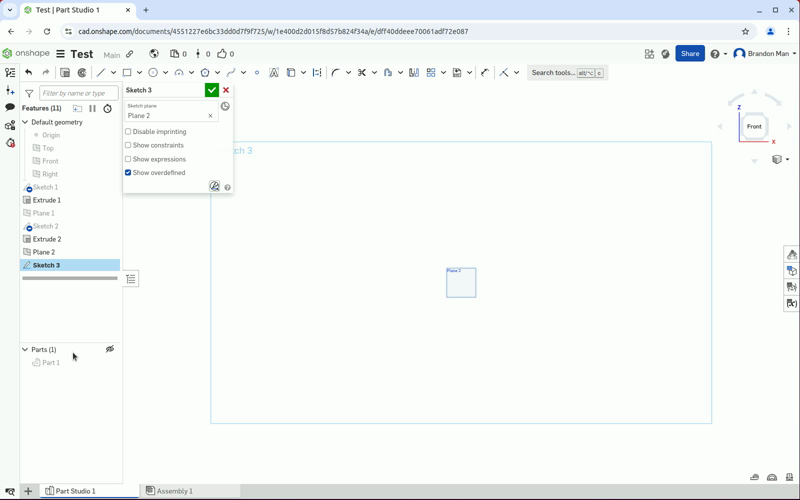
key(l)
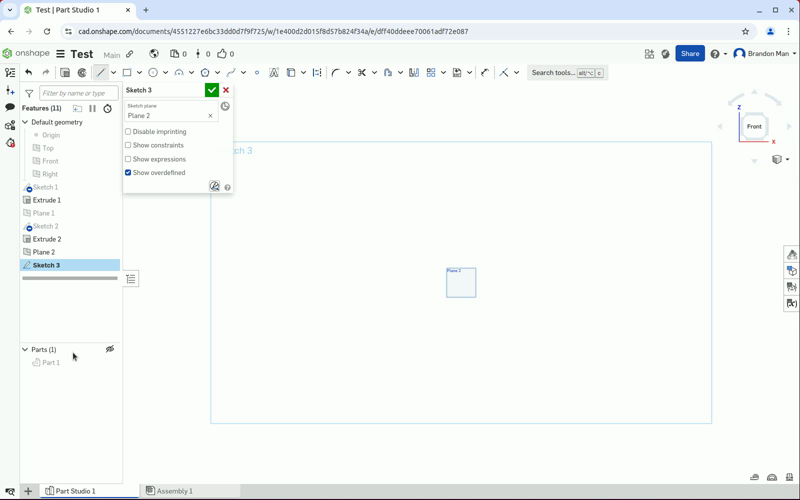
key_down(shift)
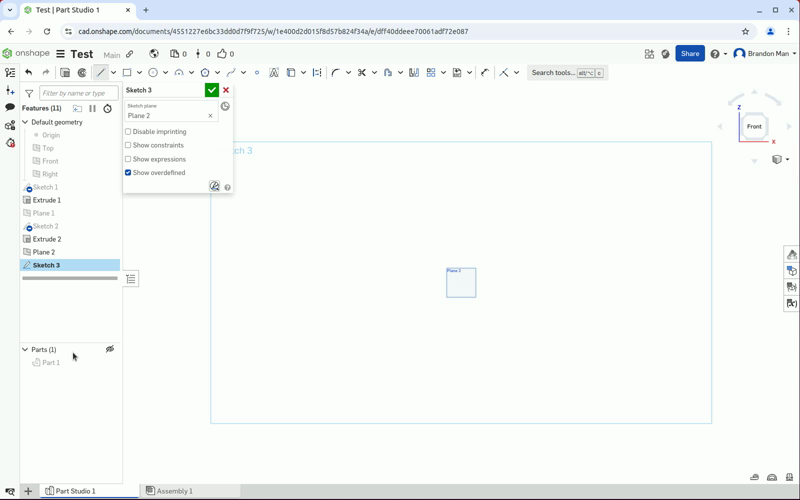
mouse_move(463, 180)
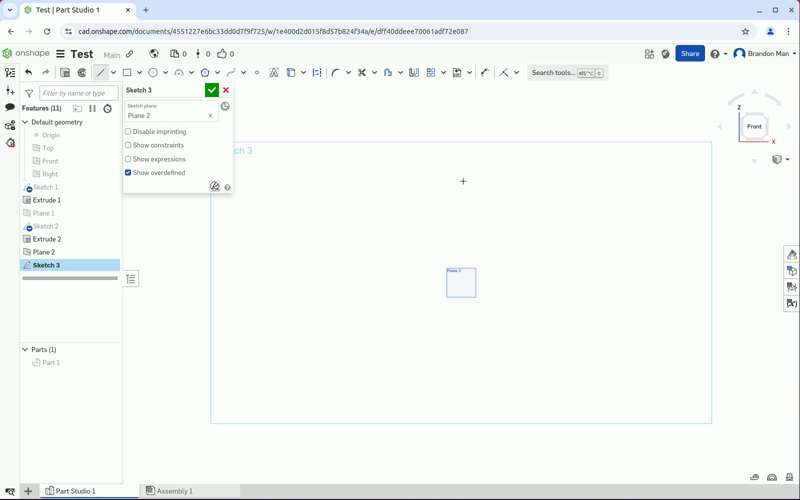
click(463, 180)
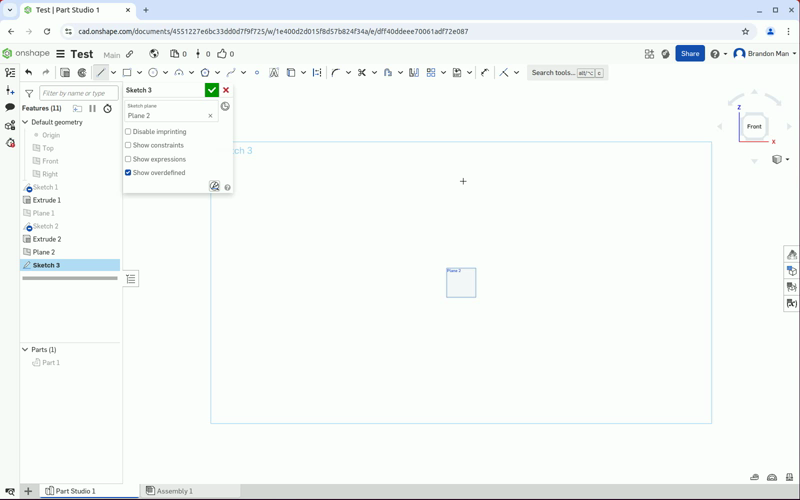
key_up(shift)
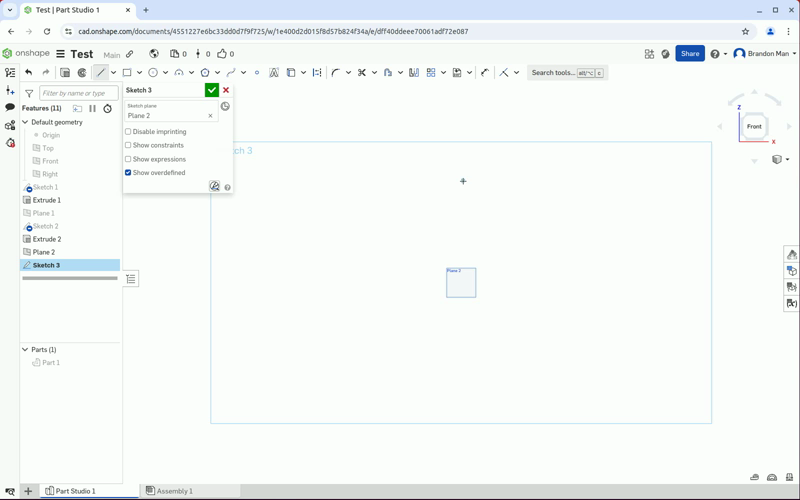
key_down(shift)
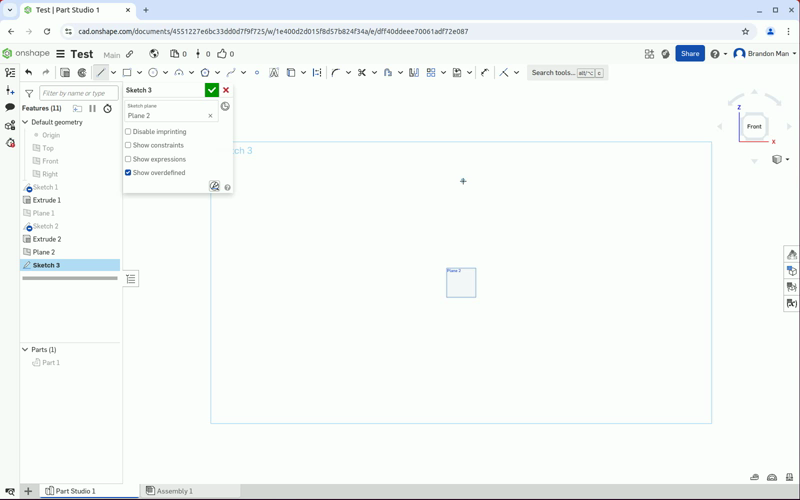
mouse_move(493, 180)
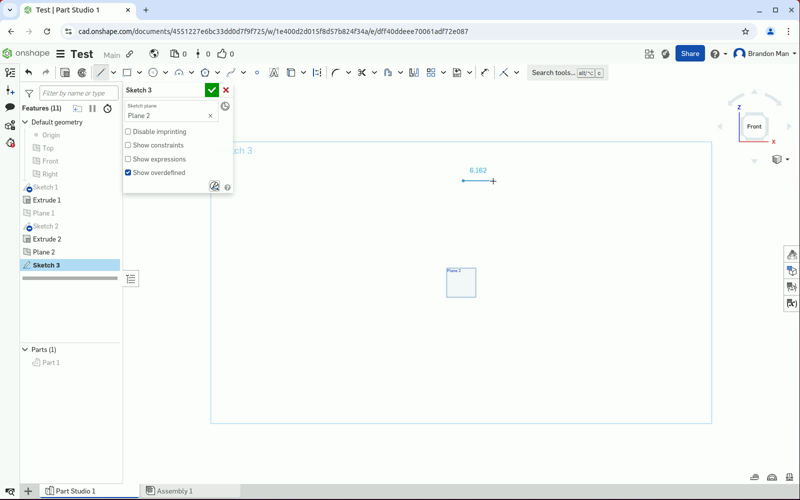
mouse_move(465, 180)
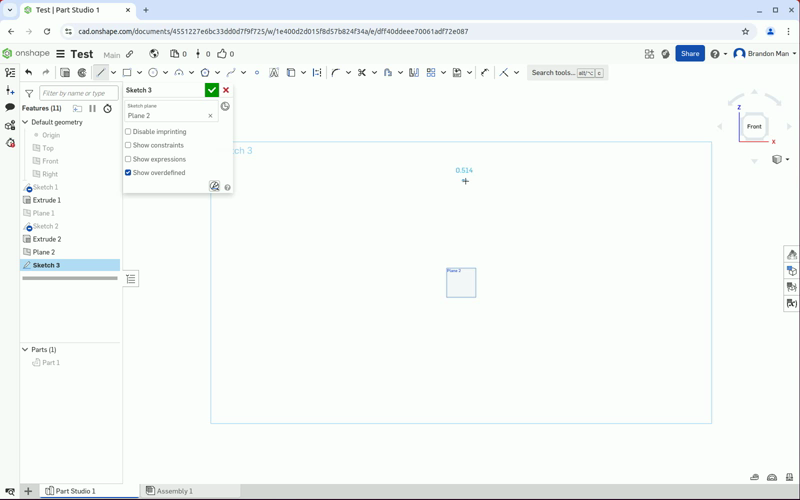
scroll(6)
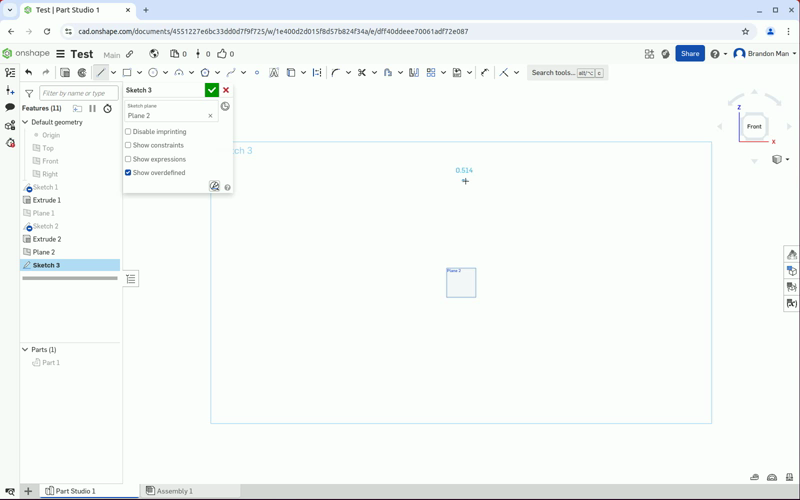
scroll(6)
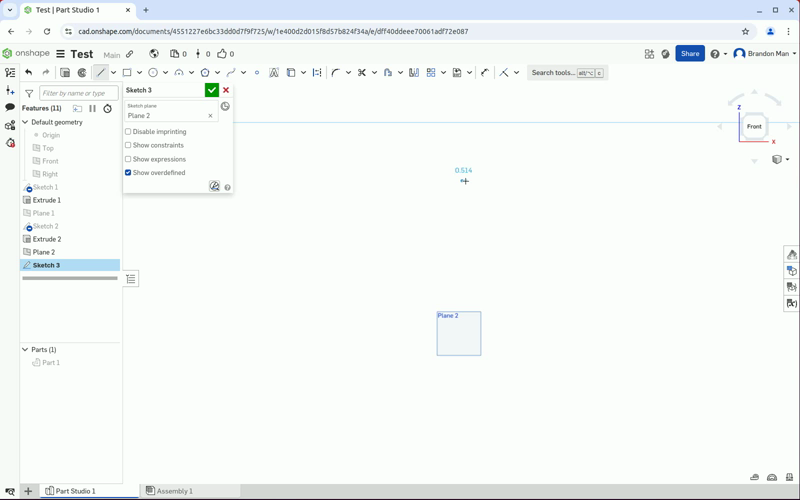
scroll(6)
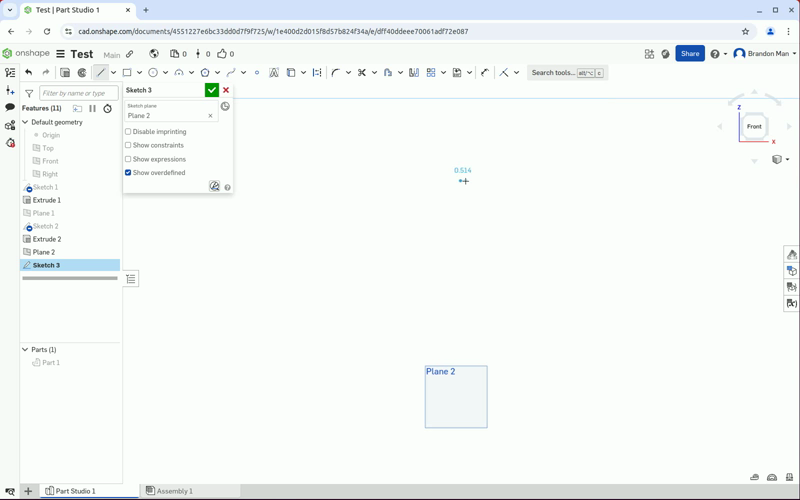
scroll(6)
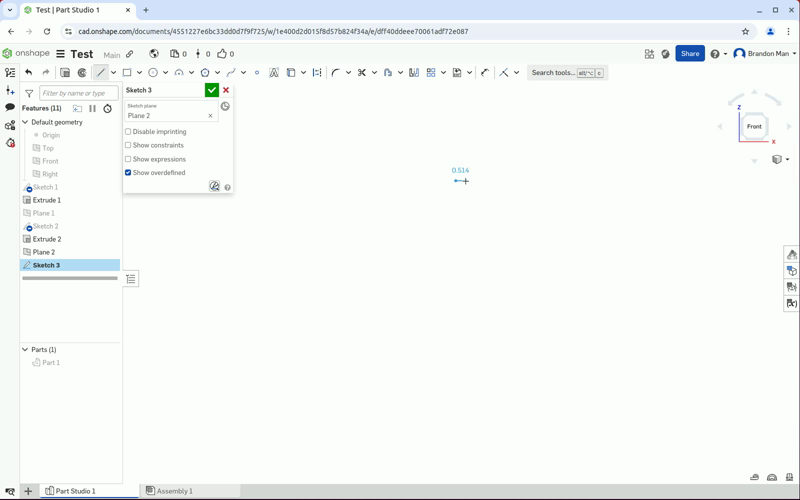
scroll(6)
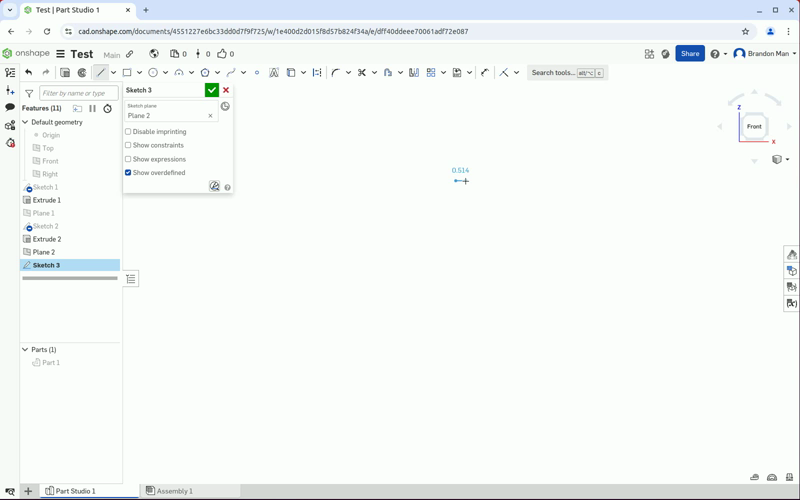
scroll(6)
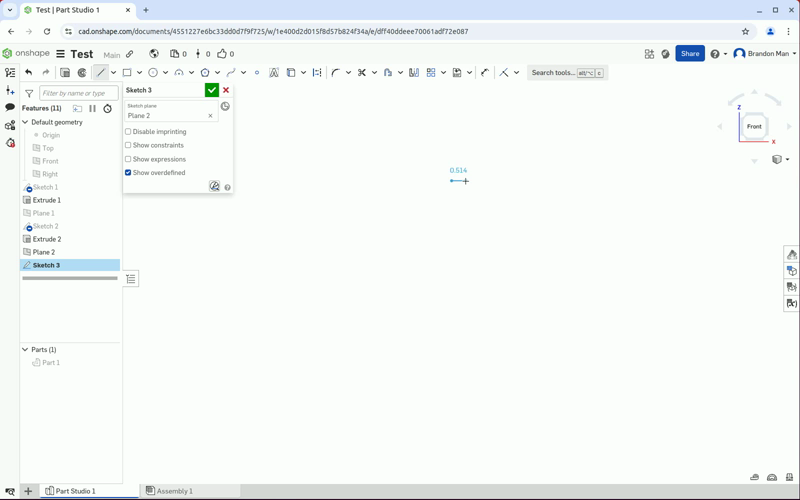
scroll(6)
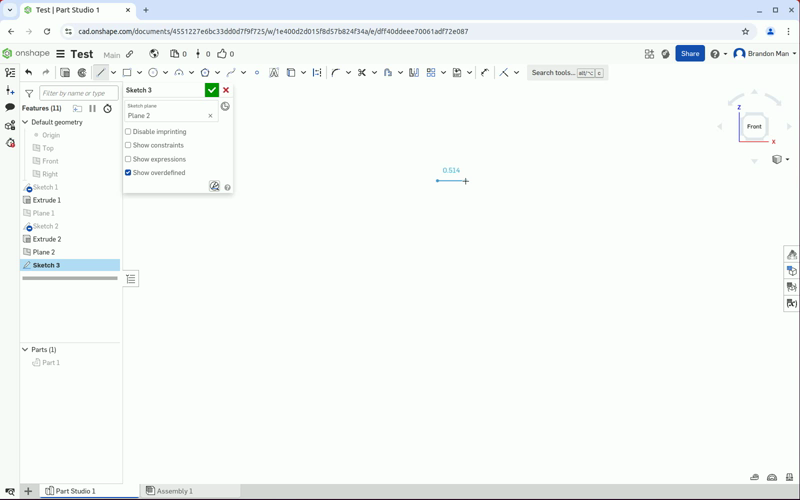
click(465, 180)
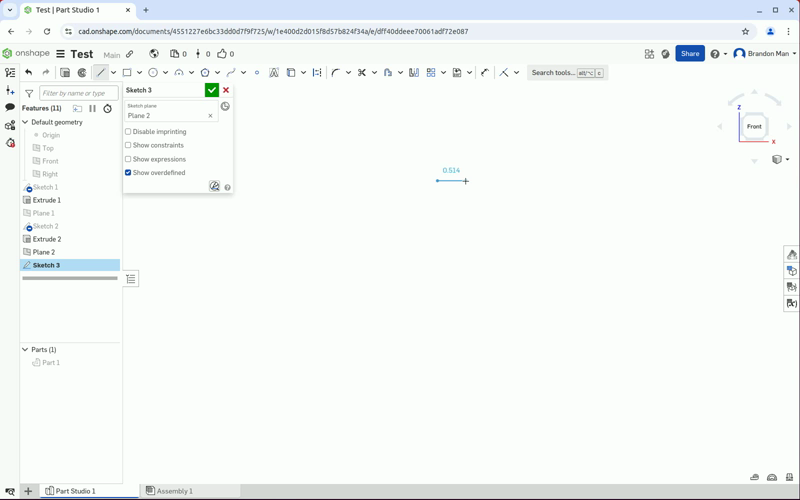
scroll(-6)
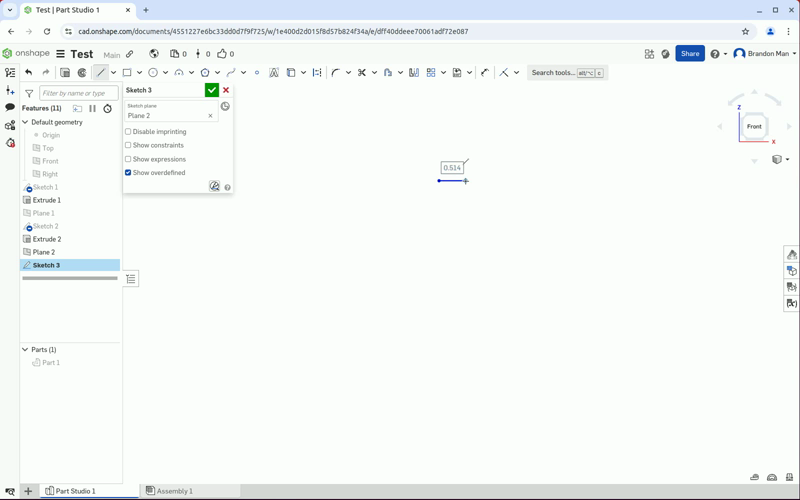
scroll(-6)
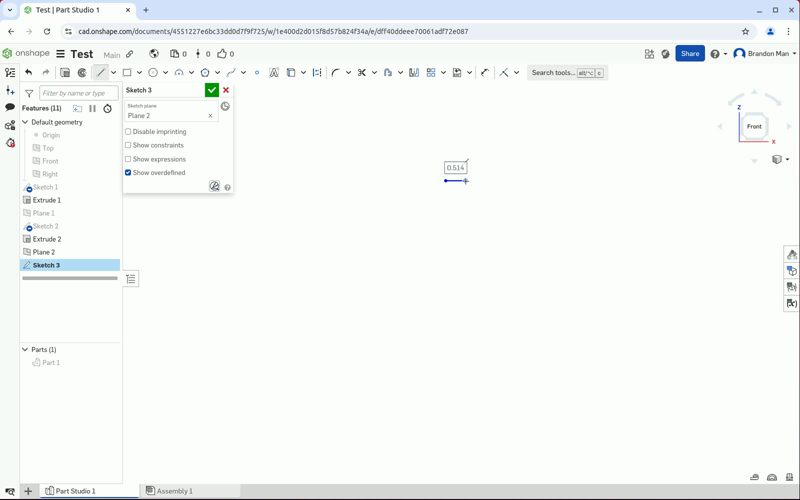
scroll(-6)
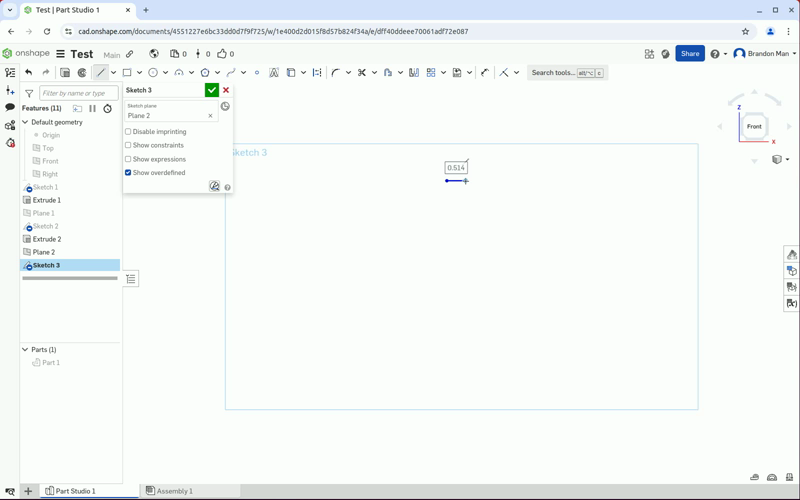
scroll(-6)
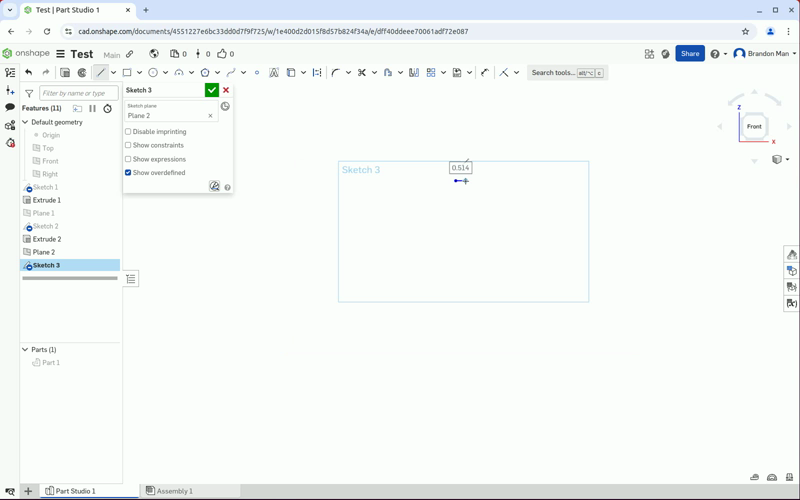
scroll(-6)
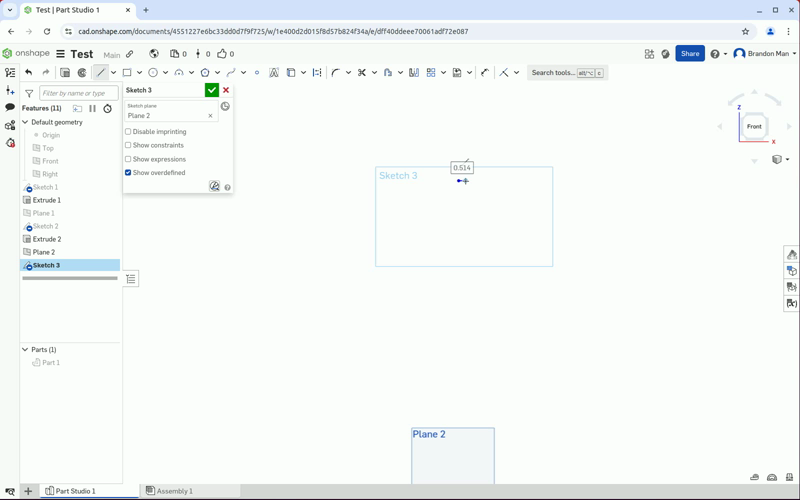
scroll(-6)
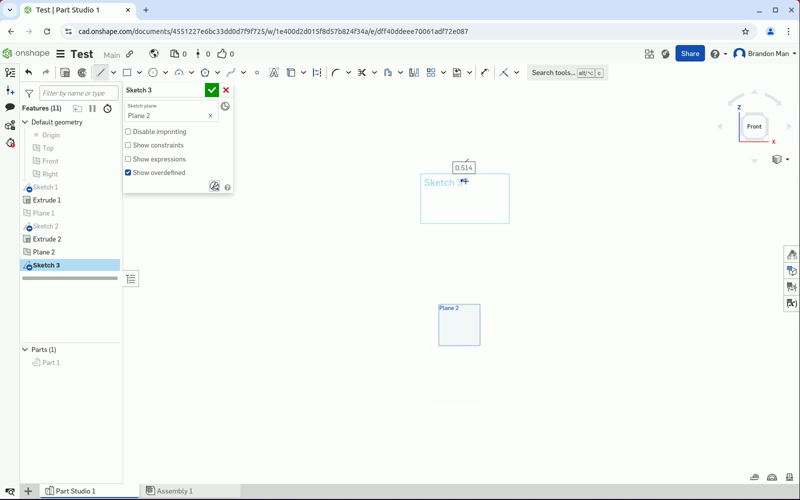
scroll(-6)
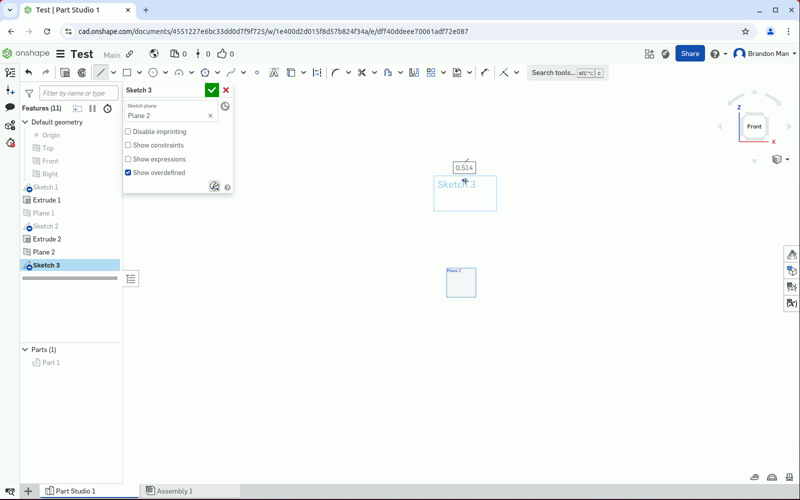
key_up(shift)
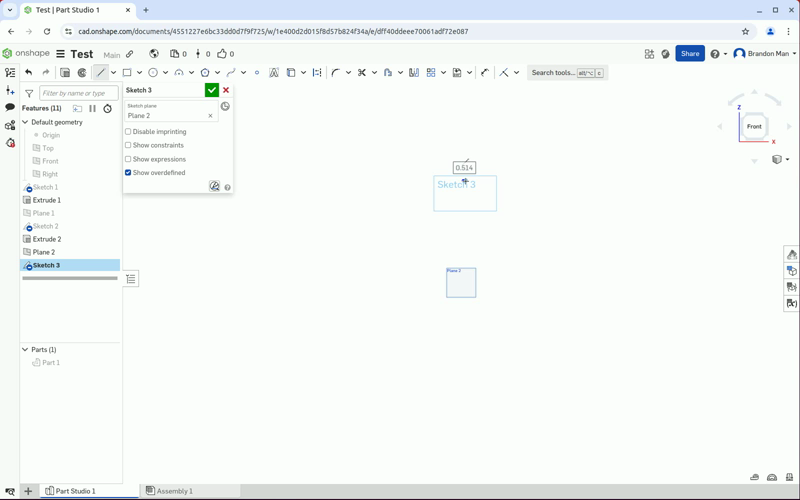
key_down(shift)
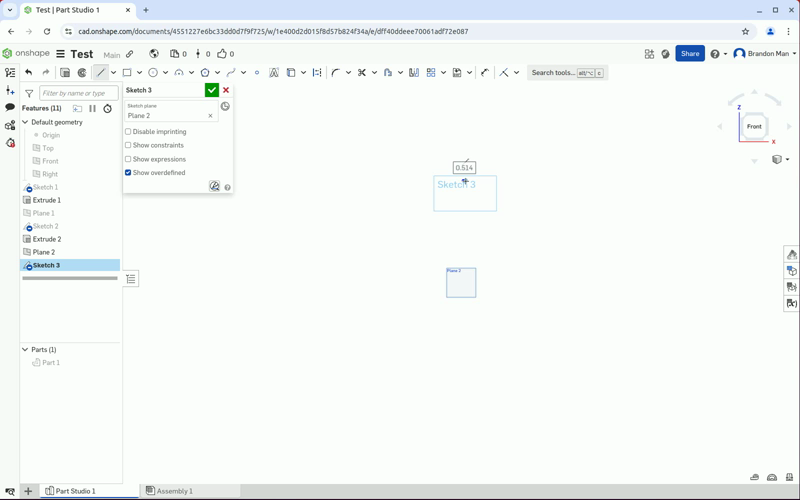
mouse_move(495, 180)
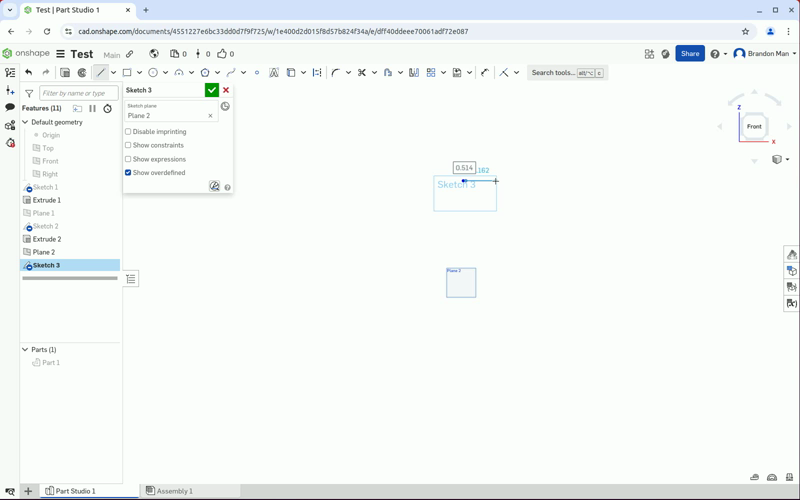
mouse_move(465, 172)
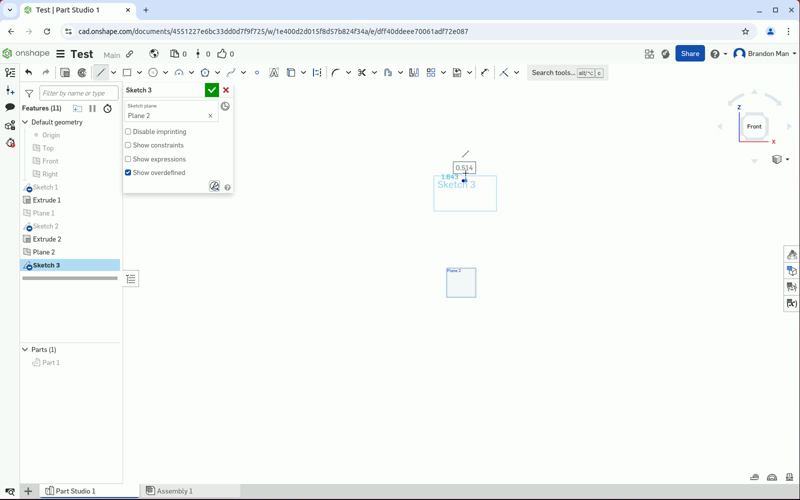
click(465, 172)
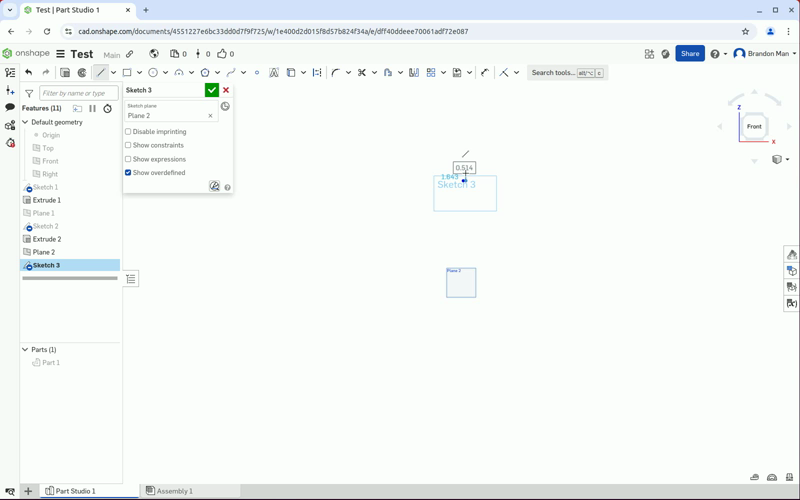
key_up(shift)
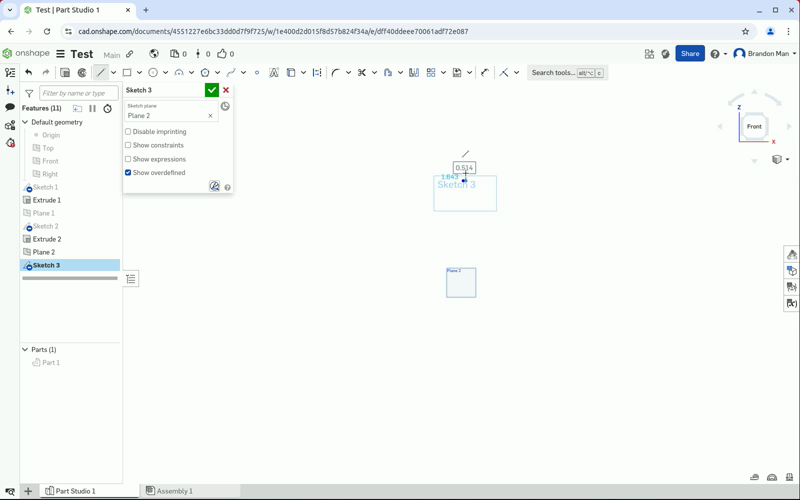
key_down(shift)
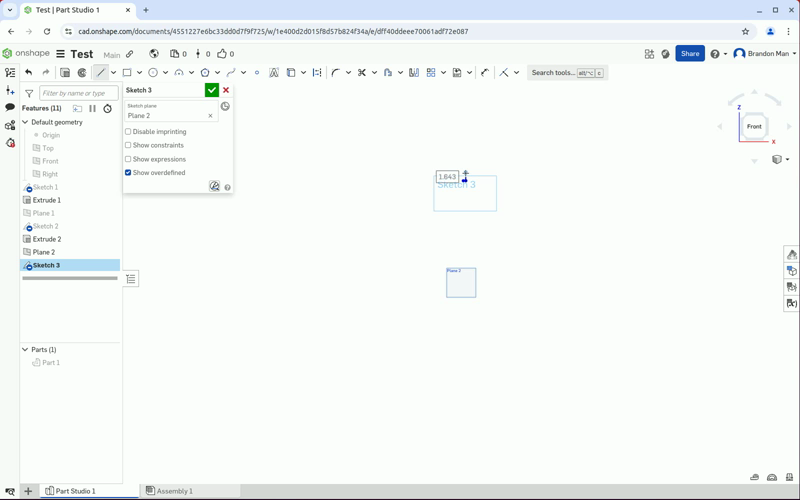
mouse_move(495, 172)
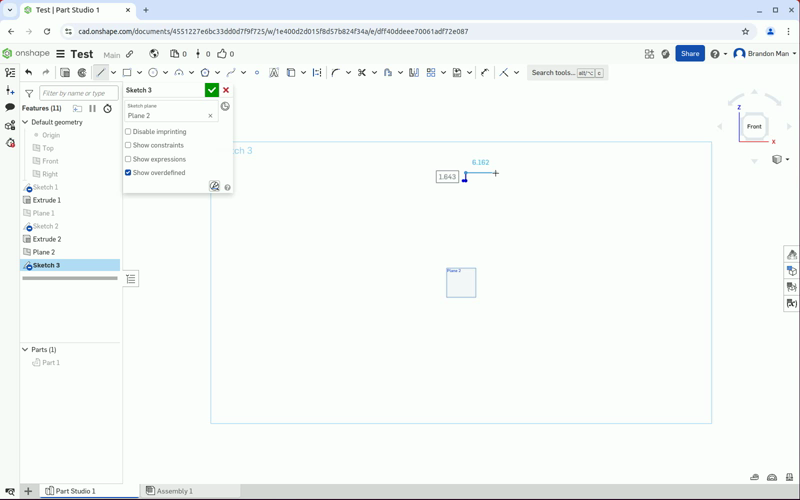
mouse_move(463, 172)
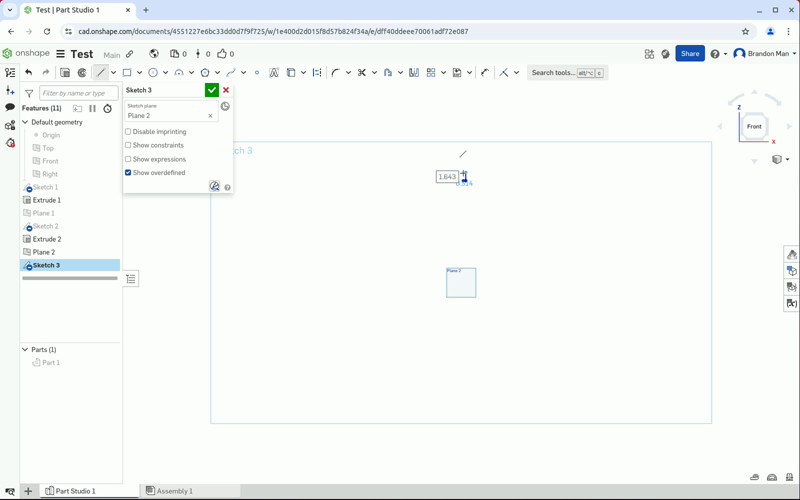
scroll(6)
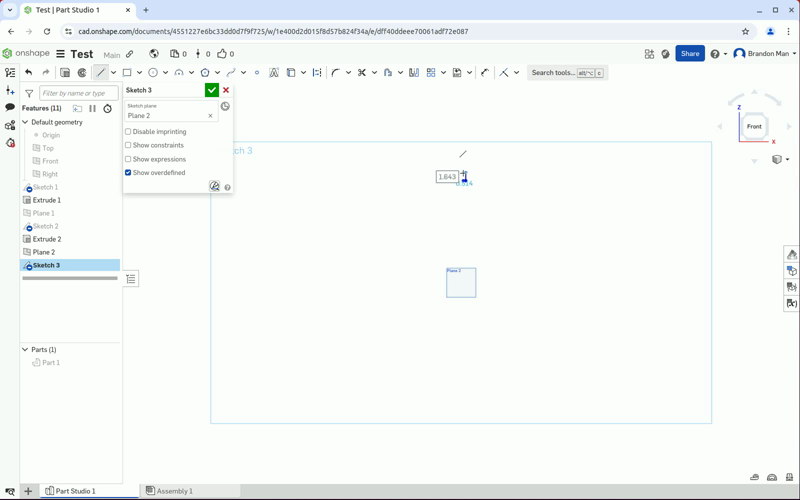
scroll(6)
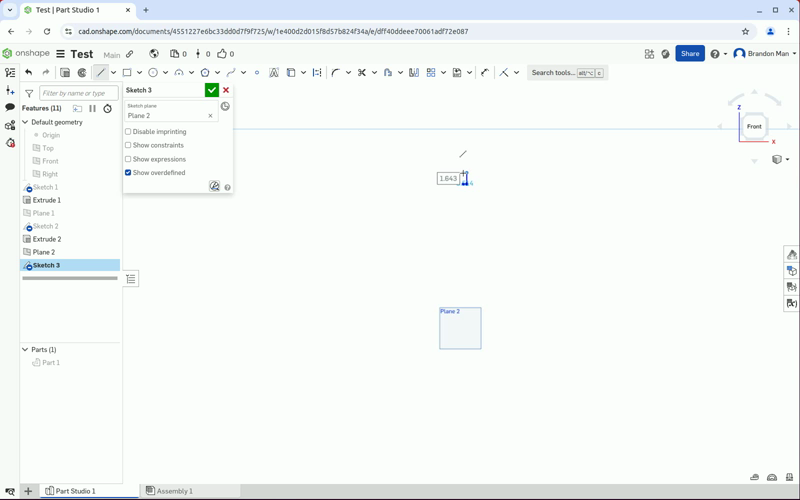
scroll(6)
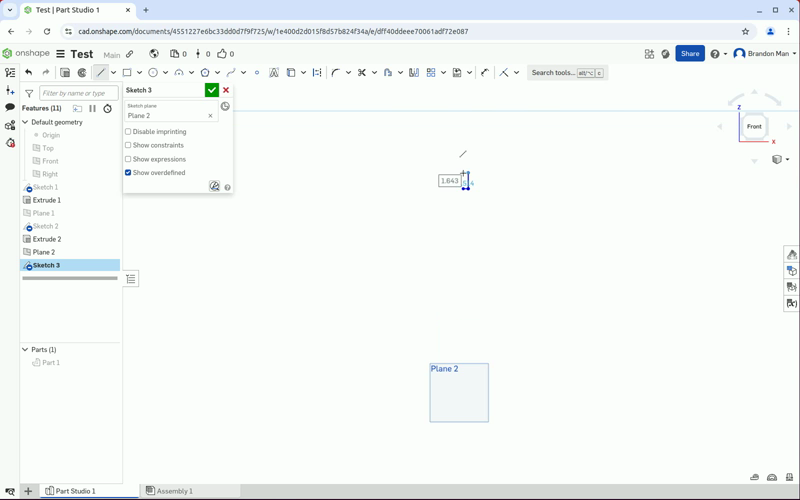
scroll(6)
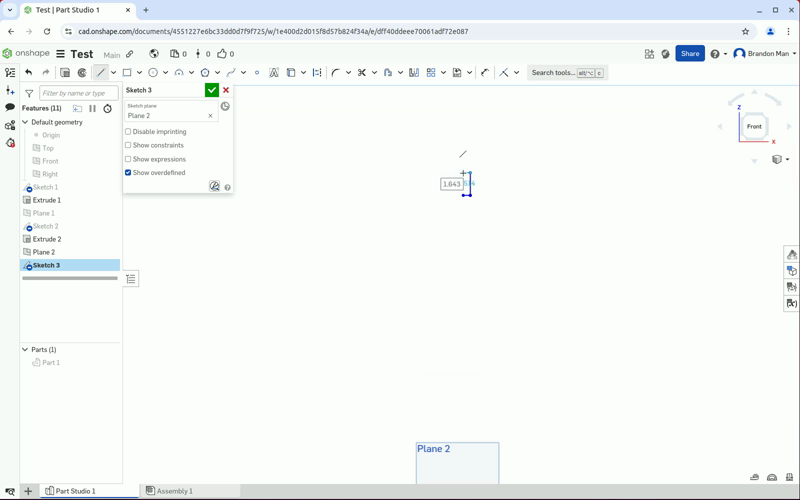
scroll(6)
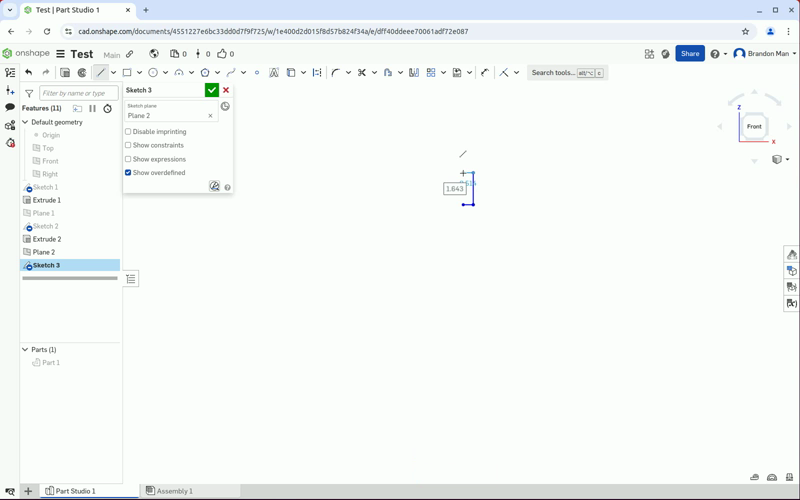
scroll(6)
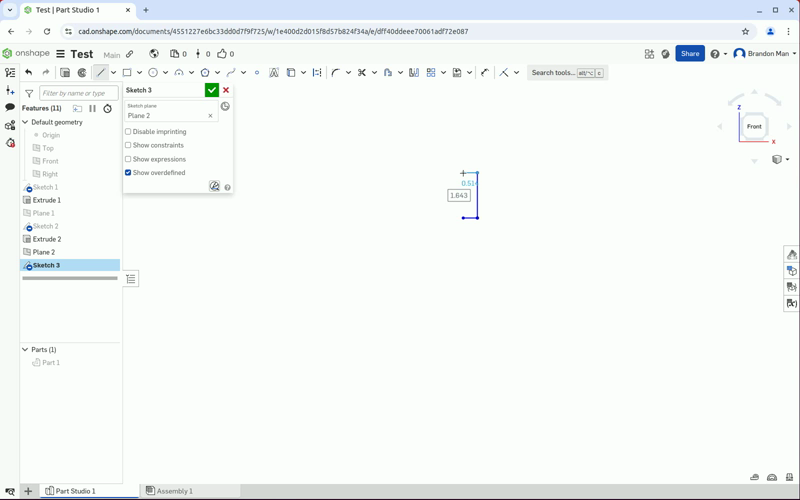
scroll(6)
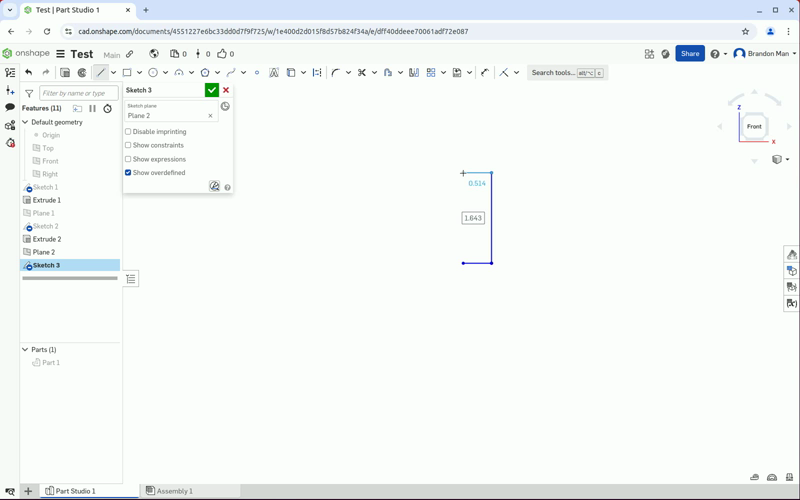
click(463, 172)
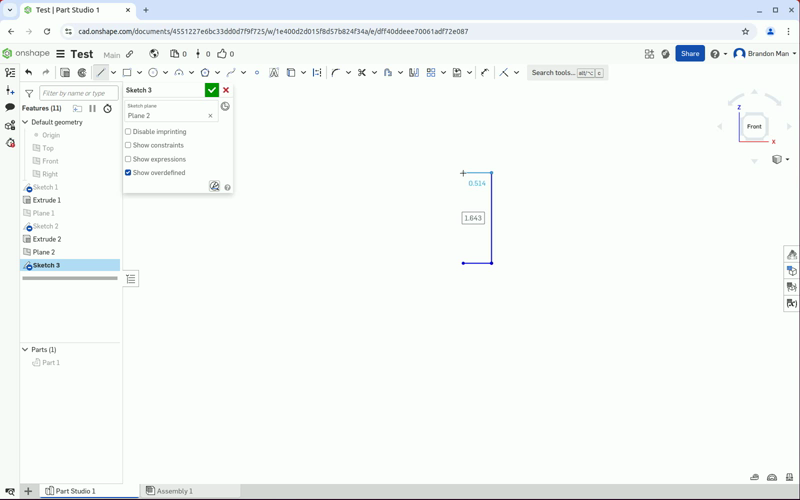
scroll(-6)
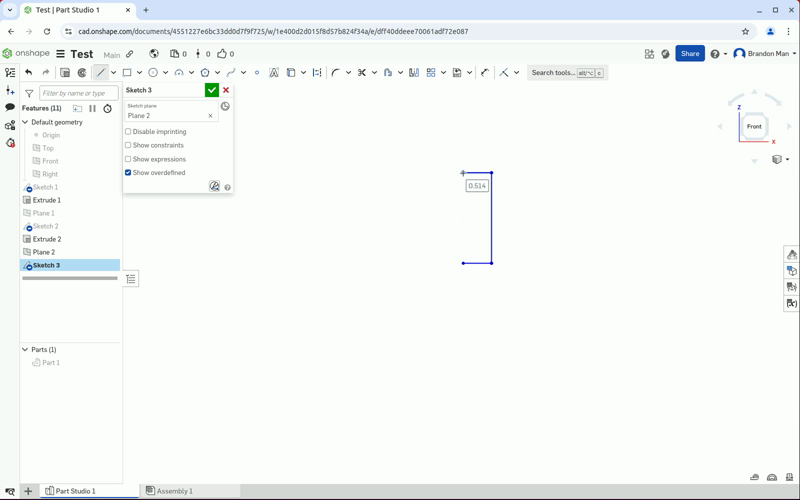
scroll(-6)
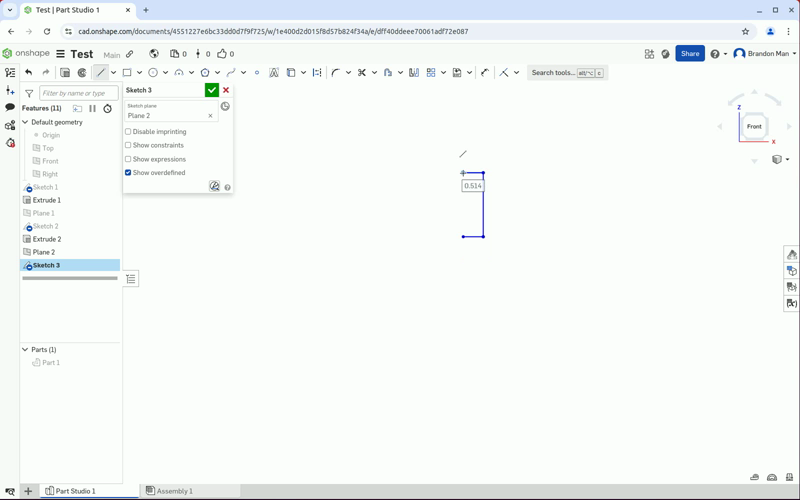
scroll(-6)
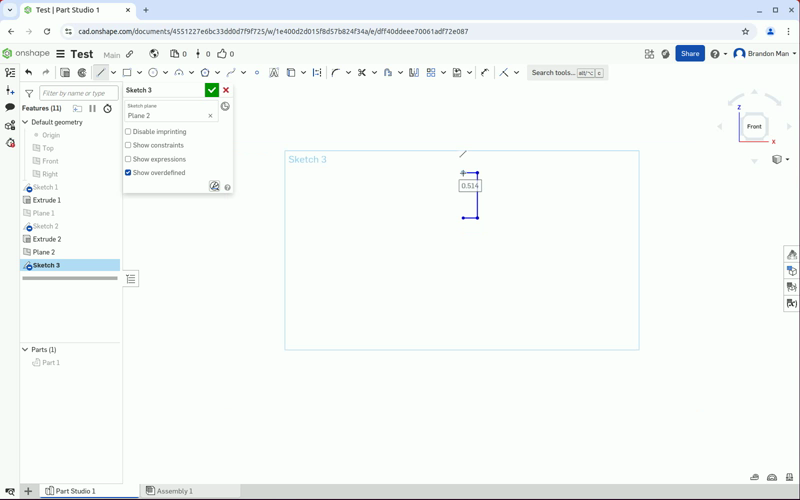
scroll(-6)
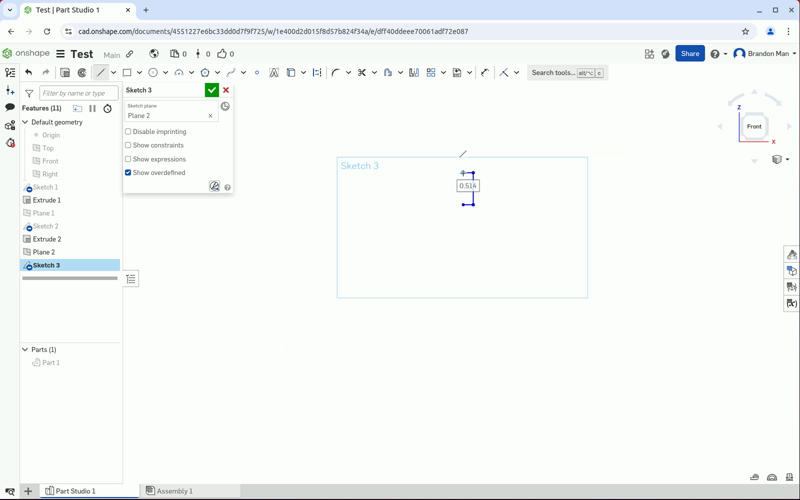
scroll(-6)
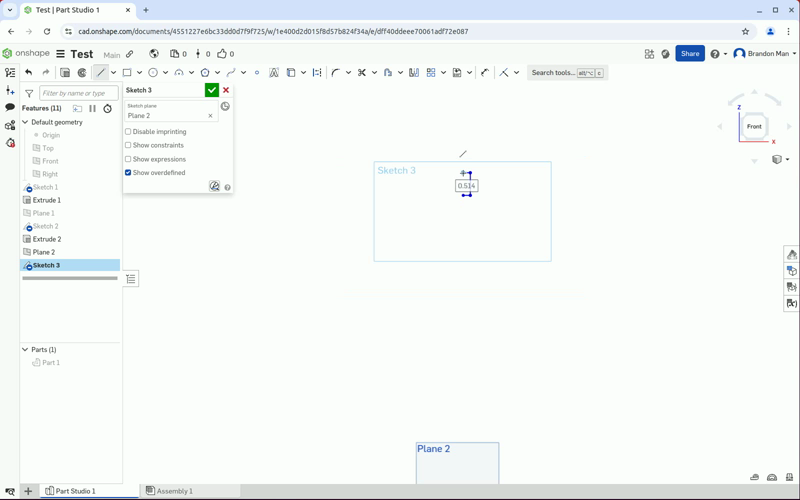
scroll(-6)
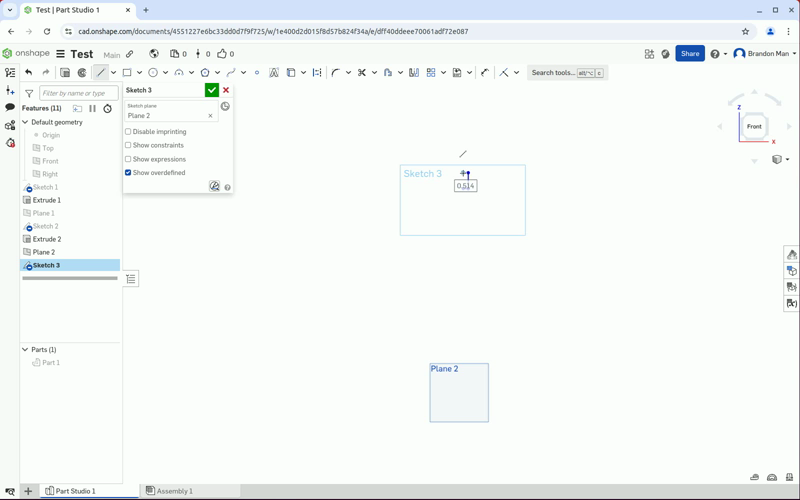
scroll(-6)
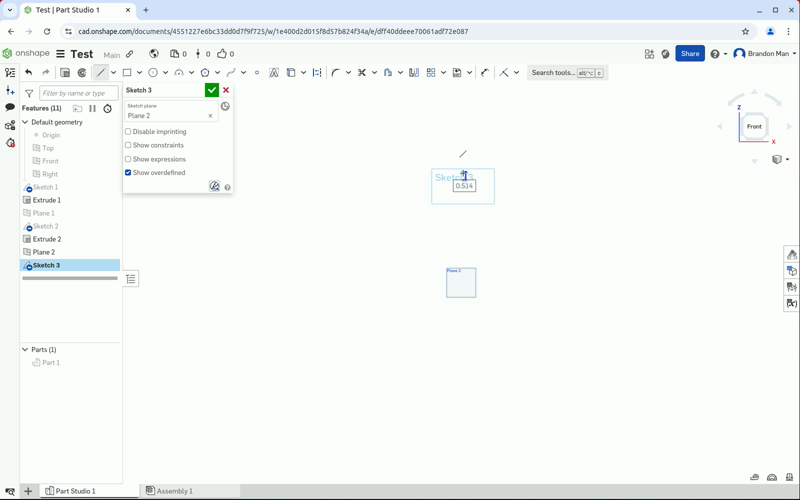
key_up(shift)
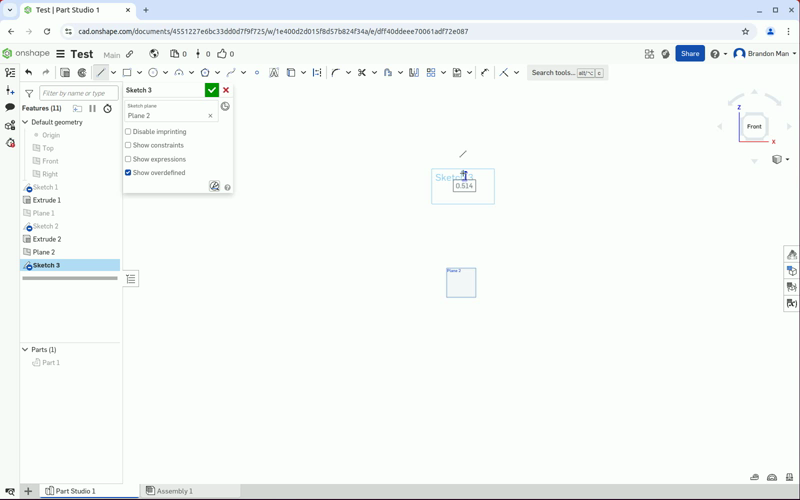
mouse_move(493, 172)
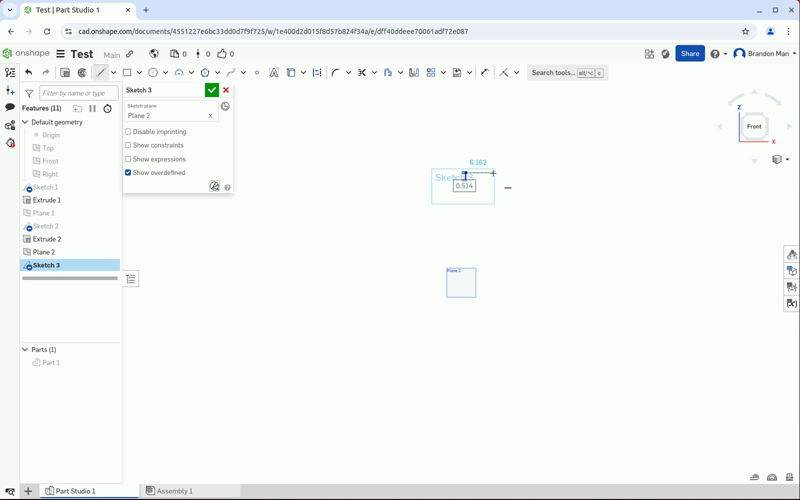
key_down(shift)
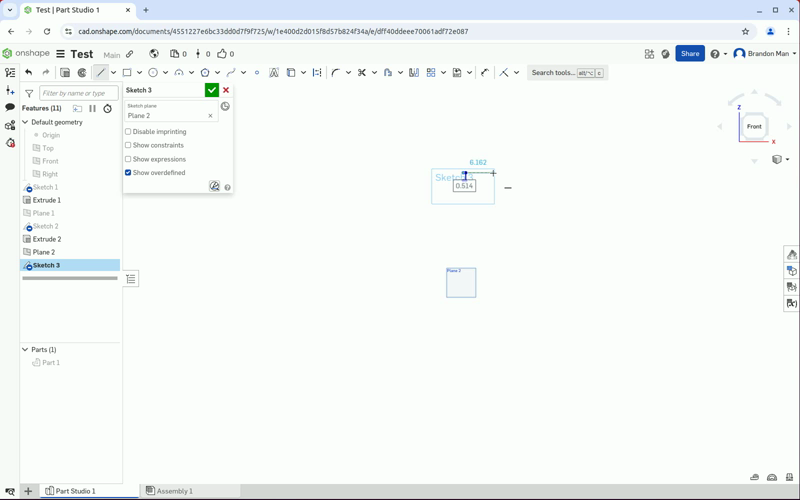
mouse_move(463, 180)
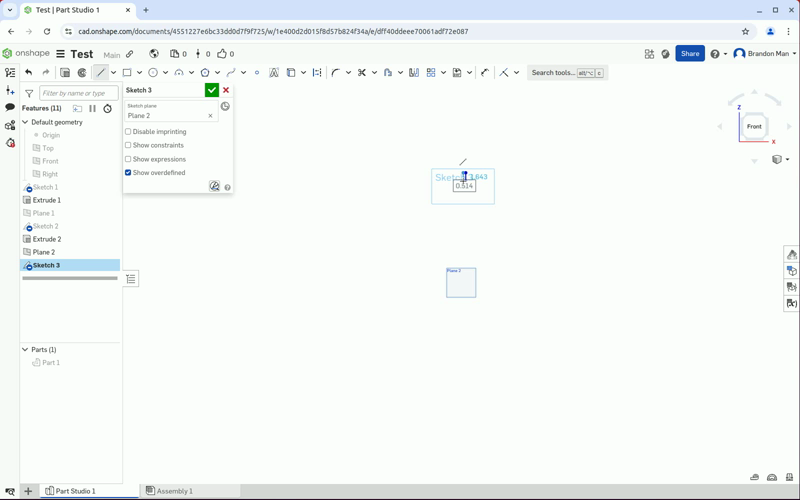
scroll(6)
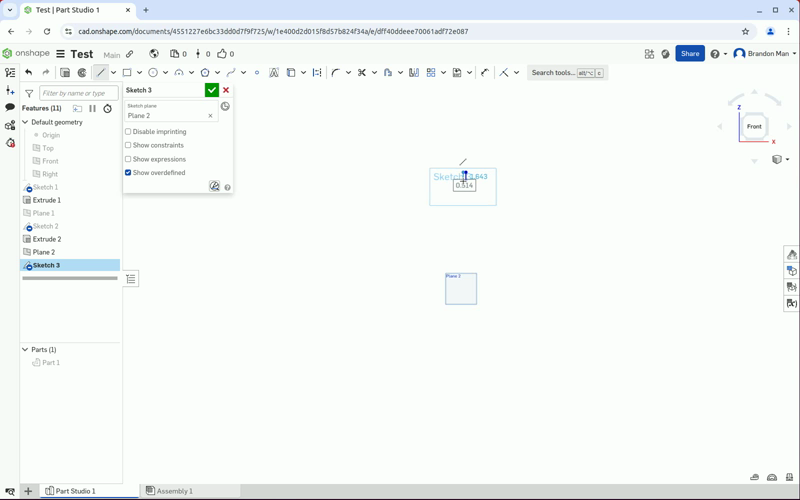
scroll(6)
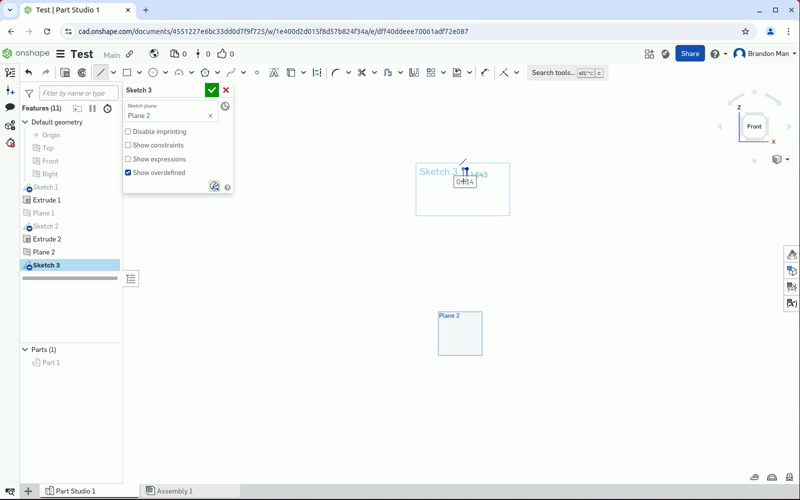
scroll(6)
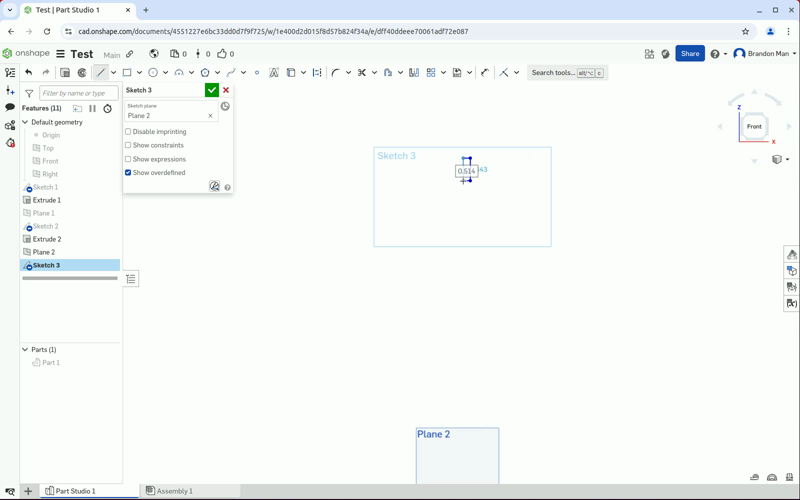
scroll(6)
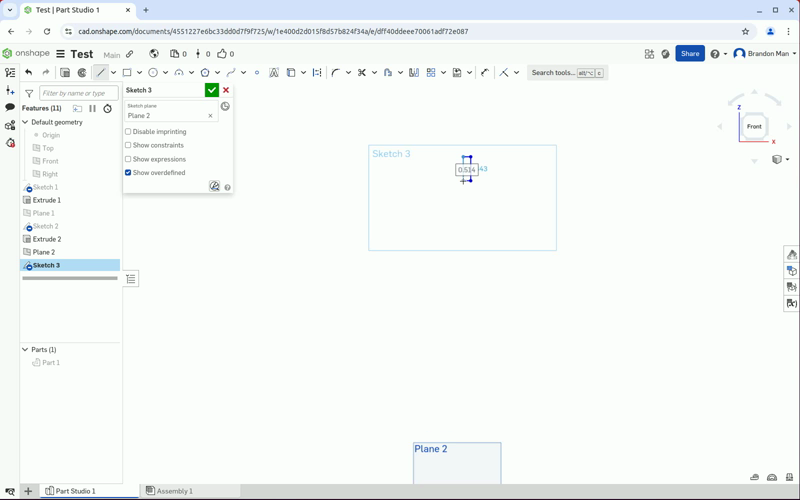
scroll(6)
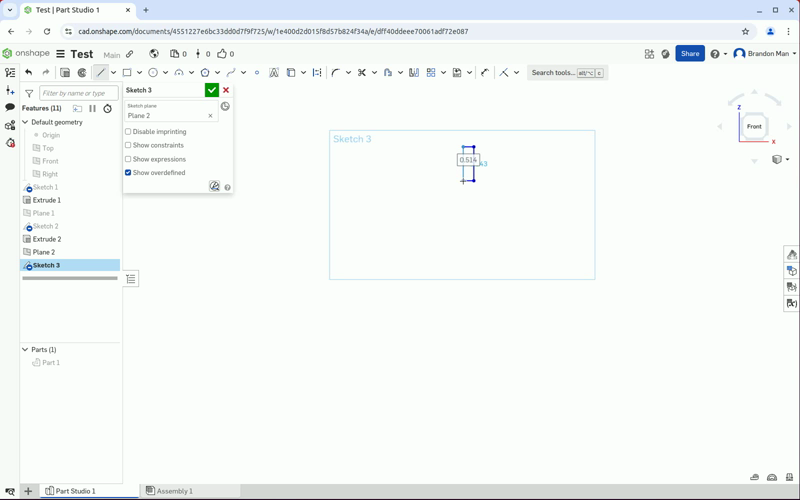
scroll(6)
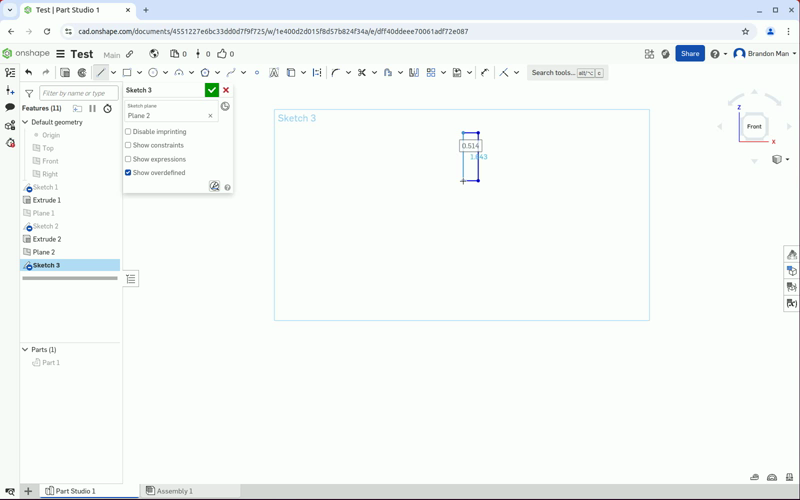
scroll(6)
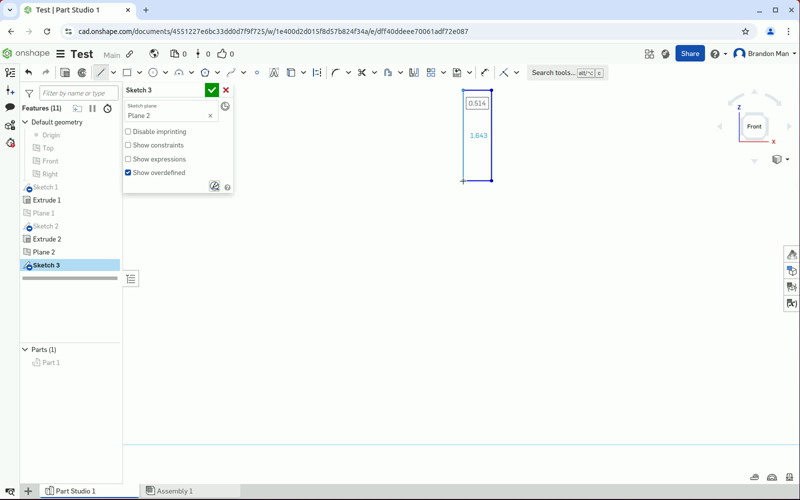
key_up(shift)
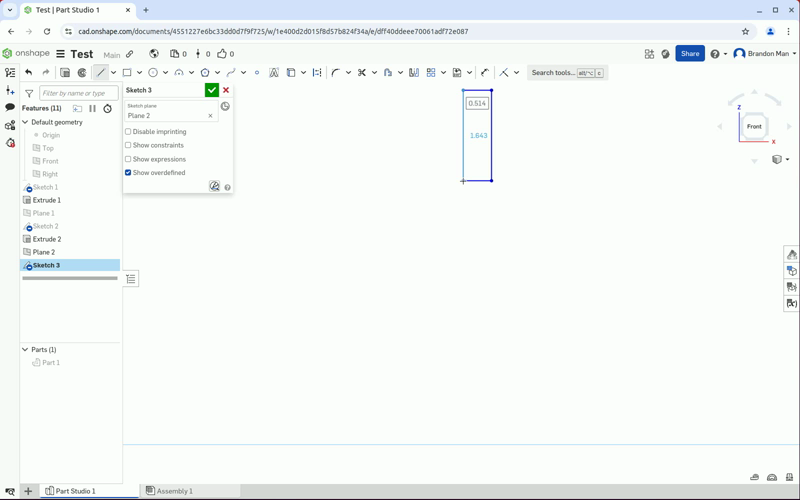
click(463, 180)
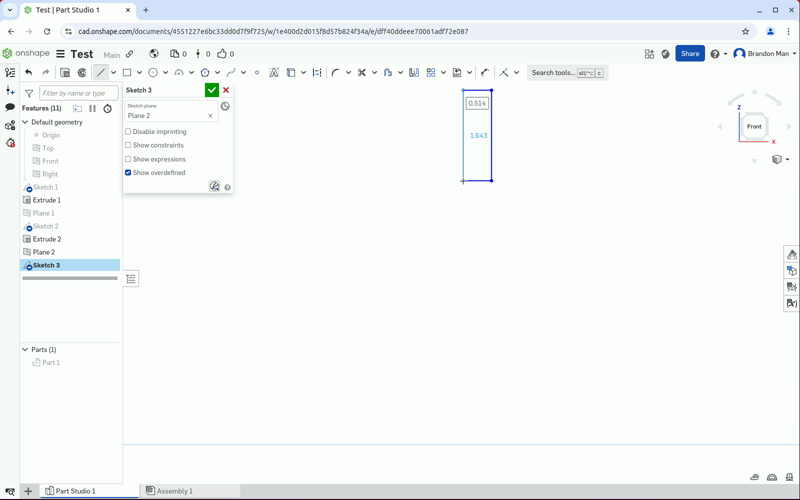
scroll(-6)
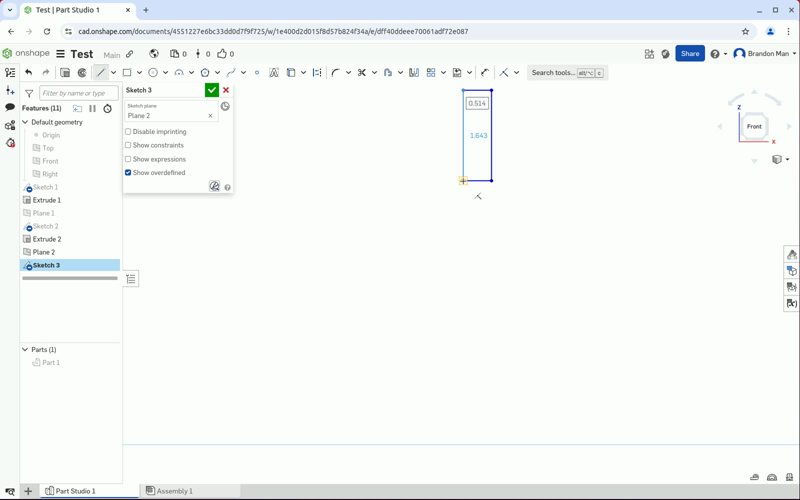
scroll(-6)
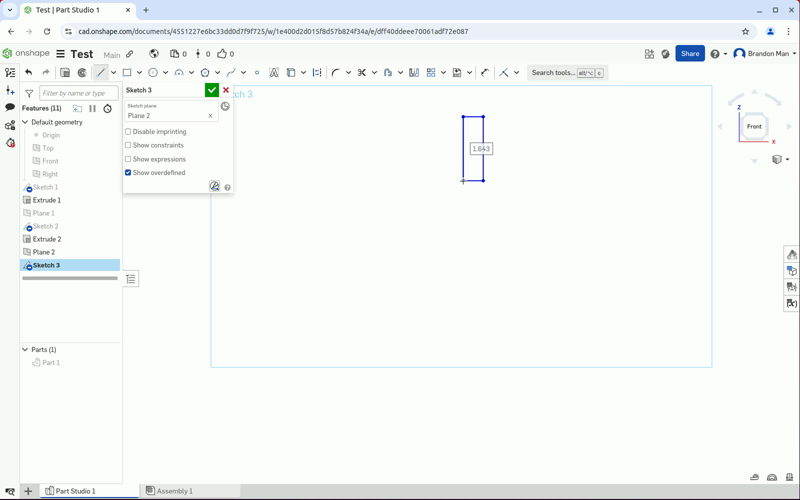
scroll(-6)
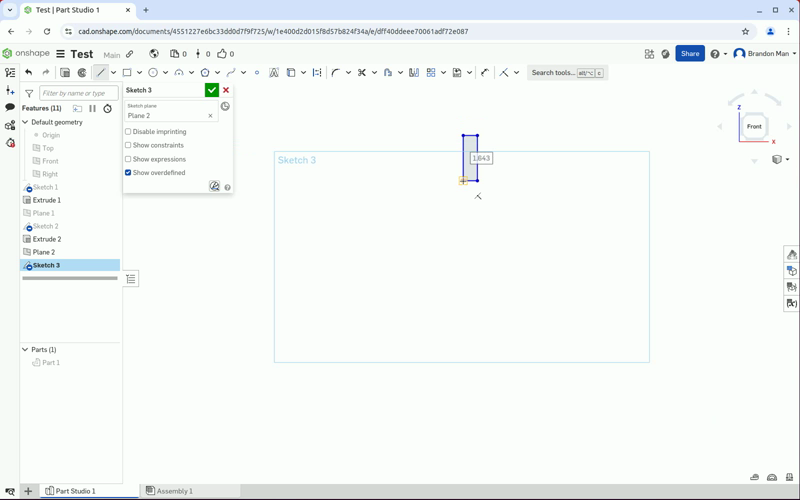
scroll(-6)
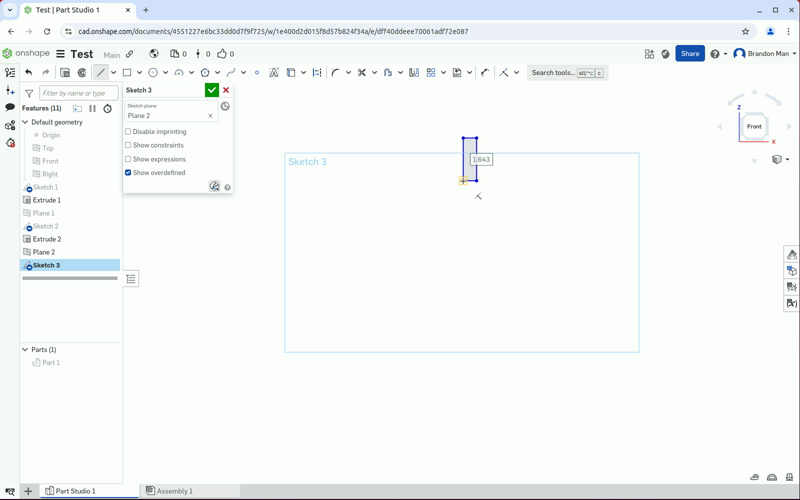
scroll(-6)
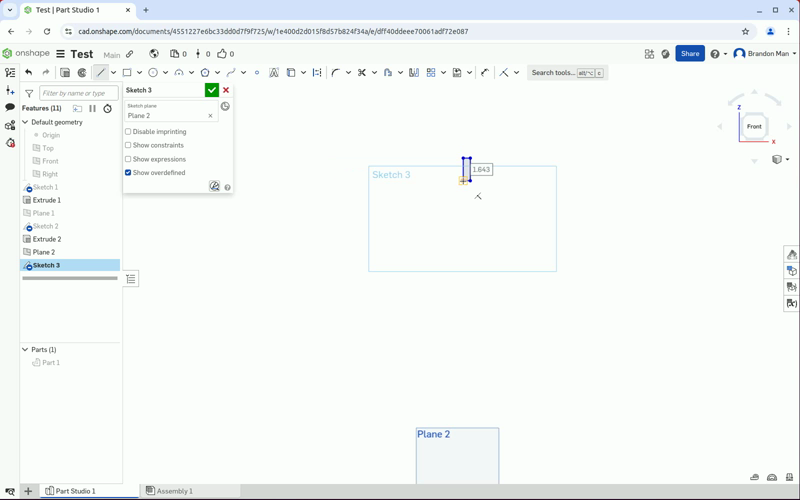
scroll(-6)
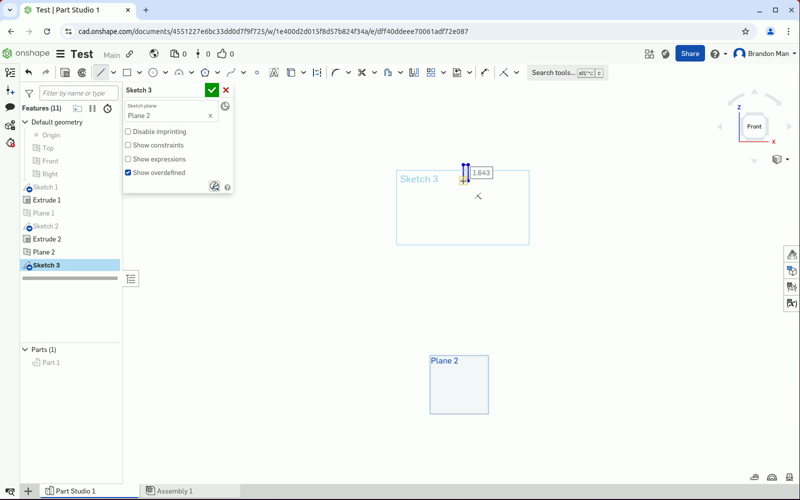
scroll(-6)
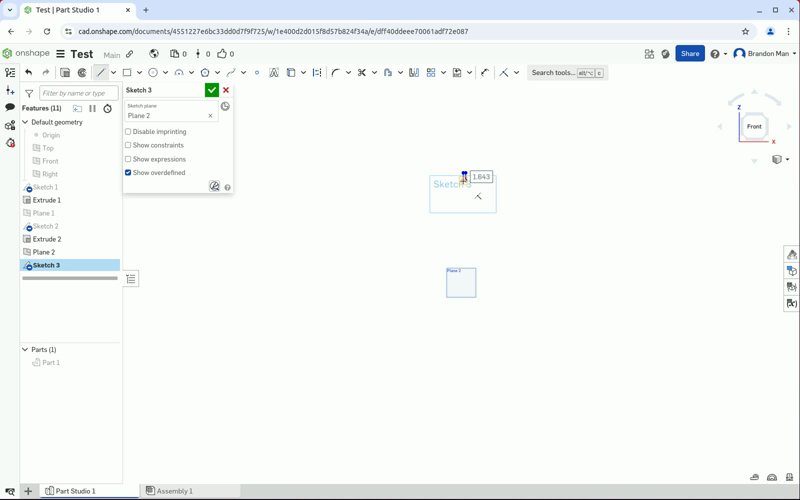
key(esc)
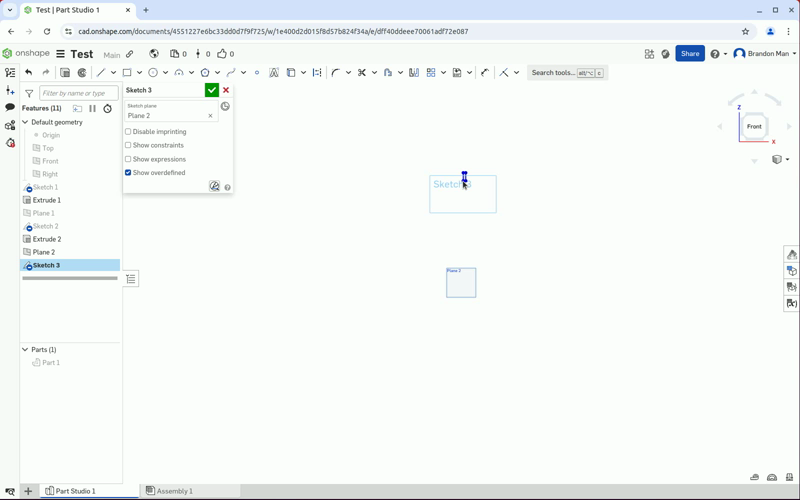
mouse_move(463, 176)
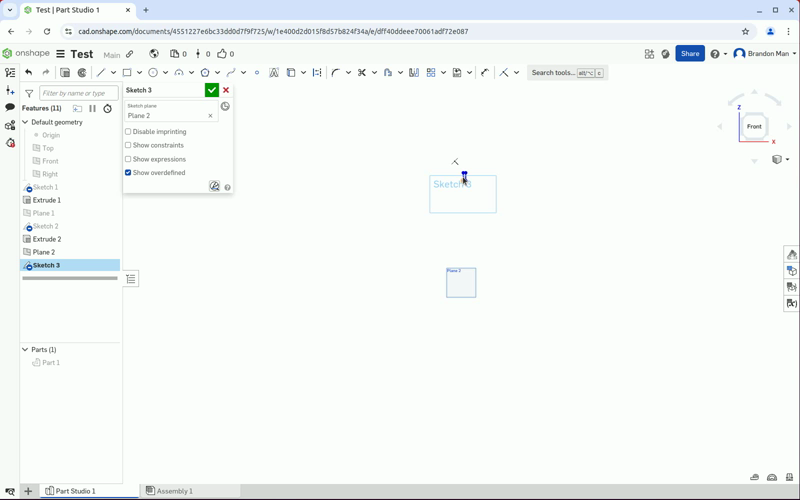
scroll(6)
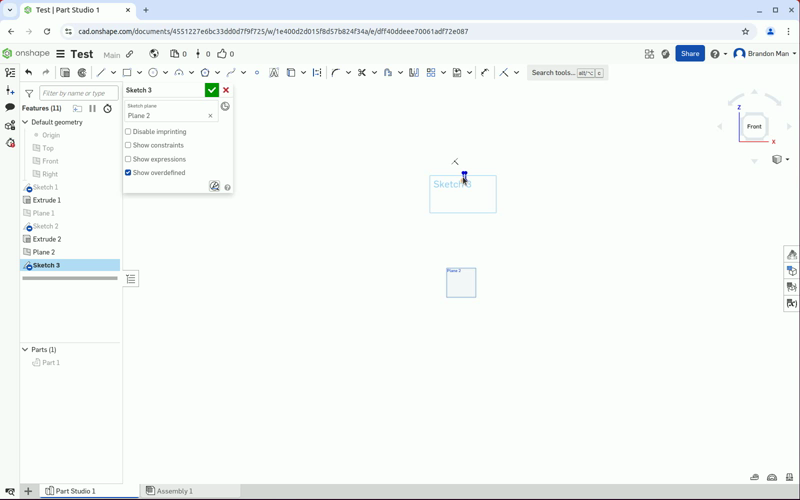
scroll(6)
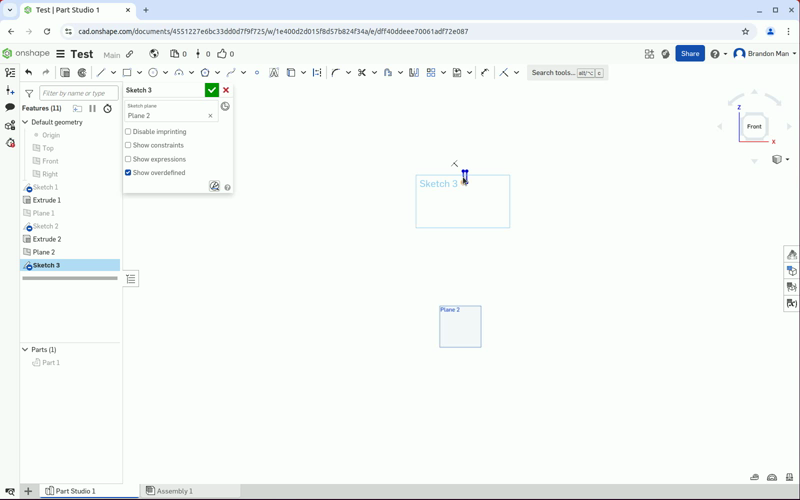
scroll(6)
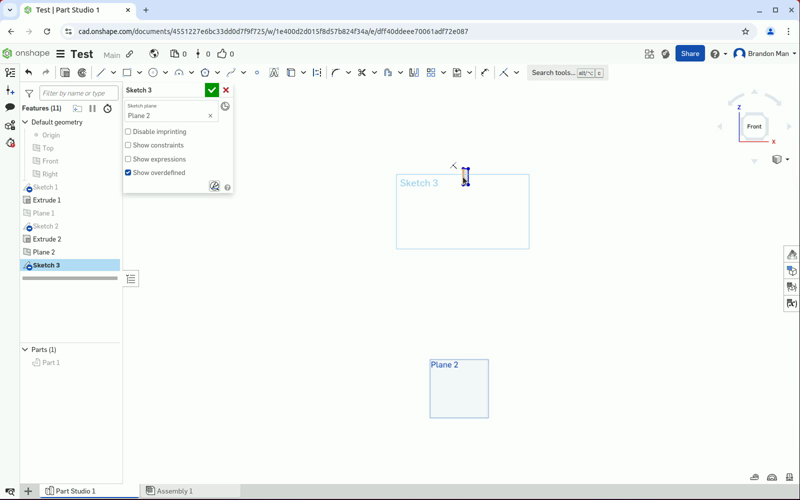
scroll(6)
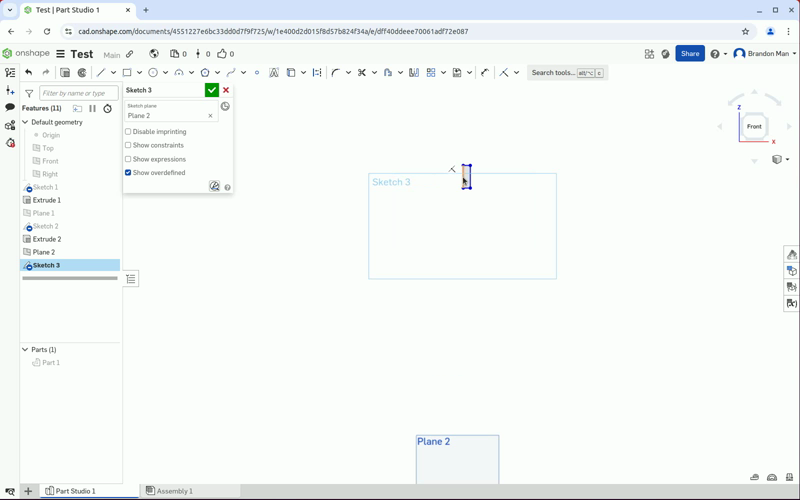
scroll(6)
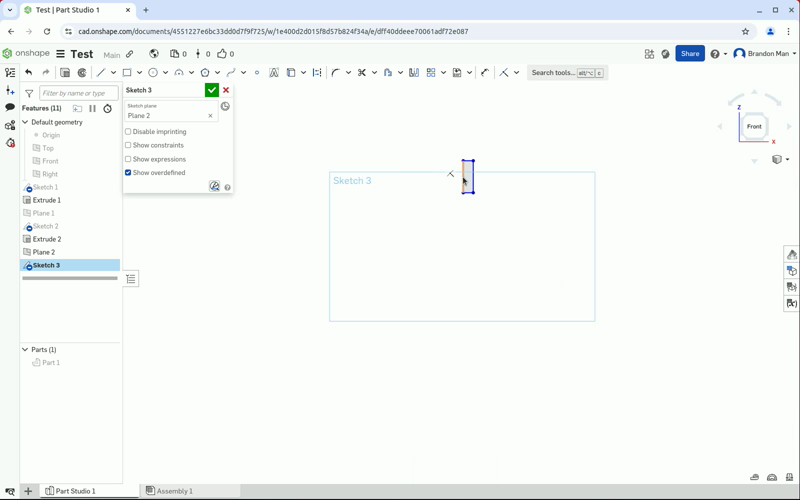
scroll(6)
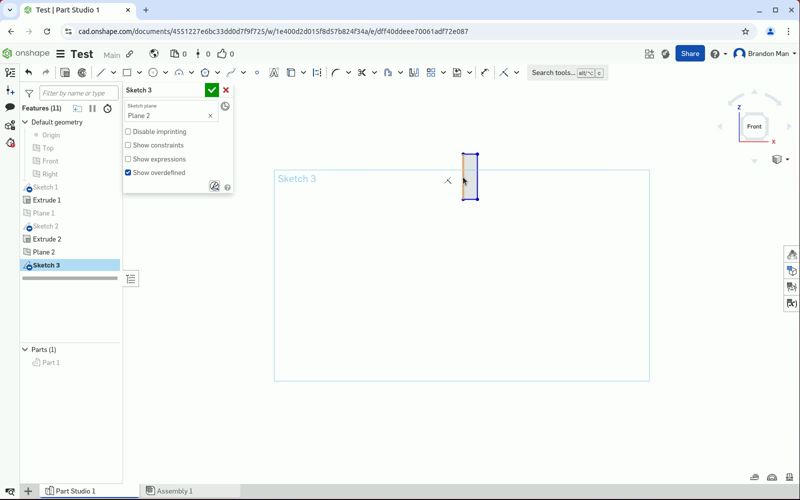
scroll(6)
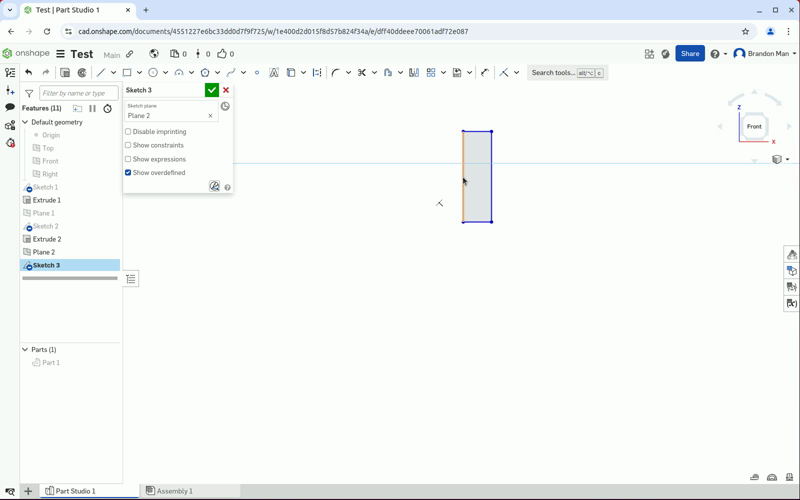
click(463, 176)
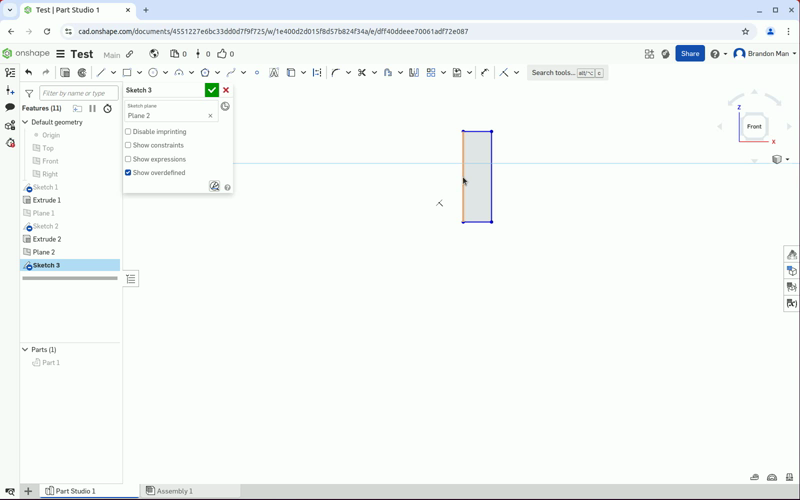
scroll(-6)
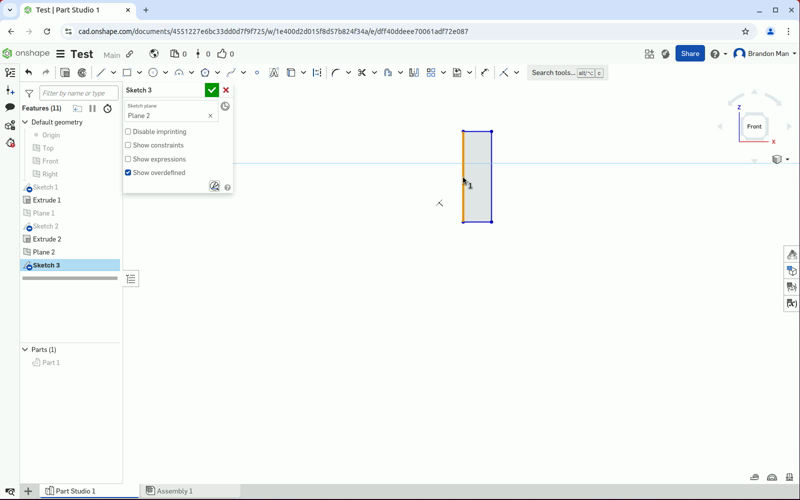
scroll(-6)
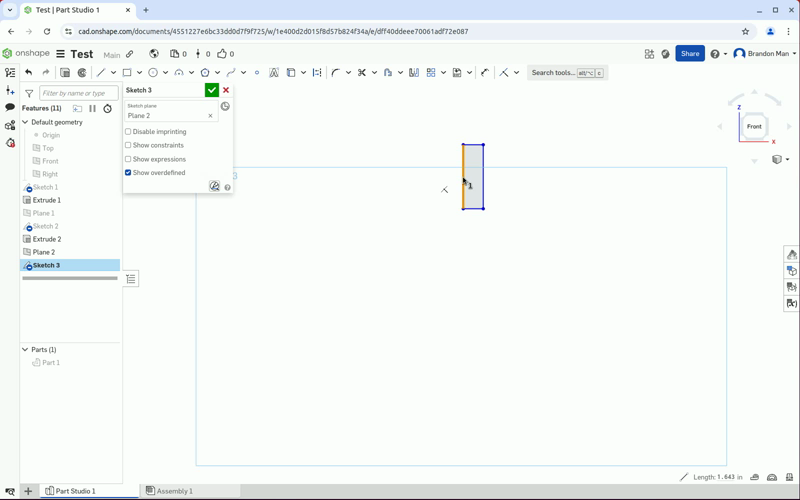
scroll(-6)
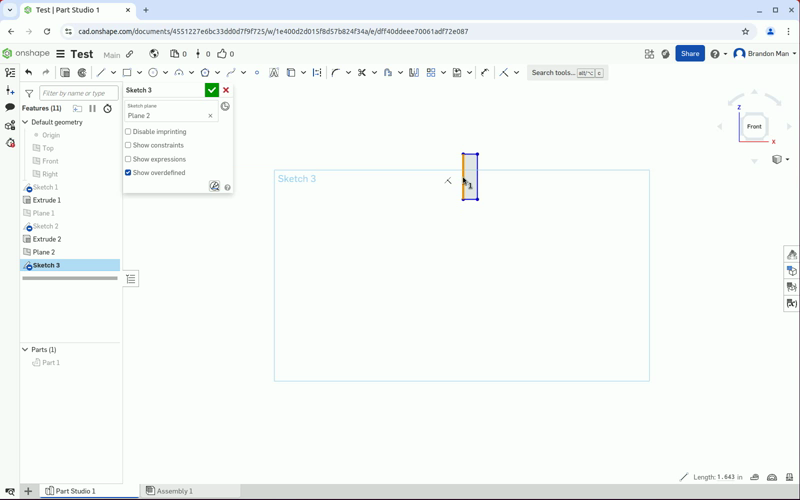
scroll(-6)
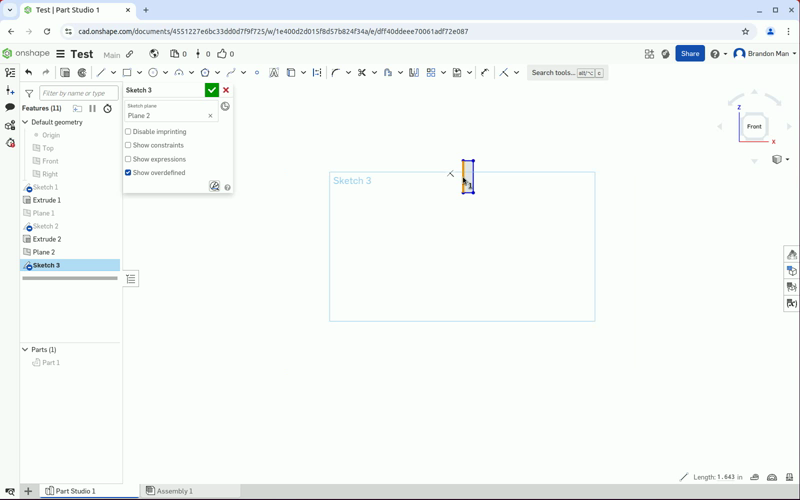
scroll(-6)
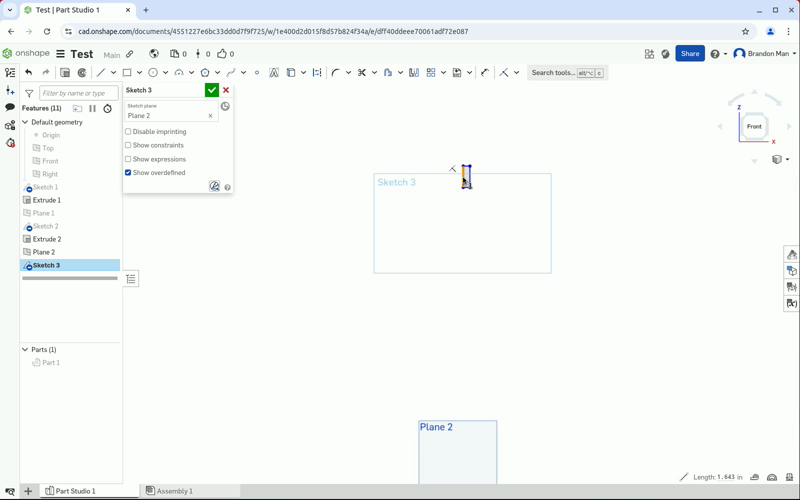
scroll(-6)
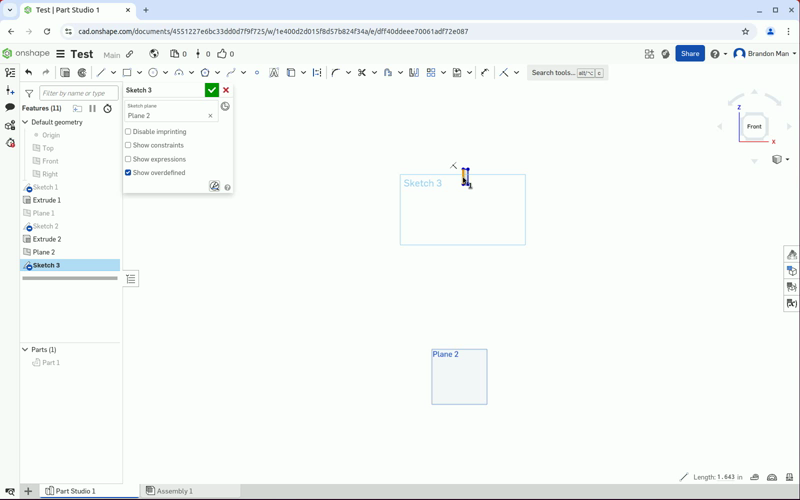
scroll(-6)
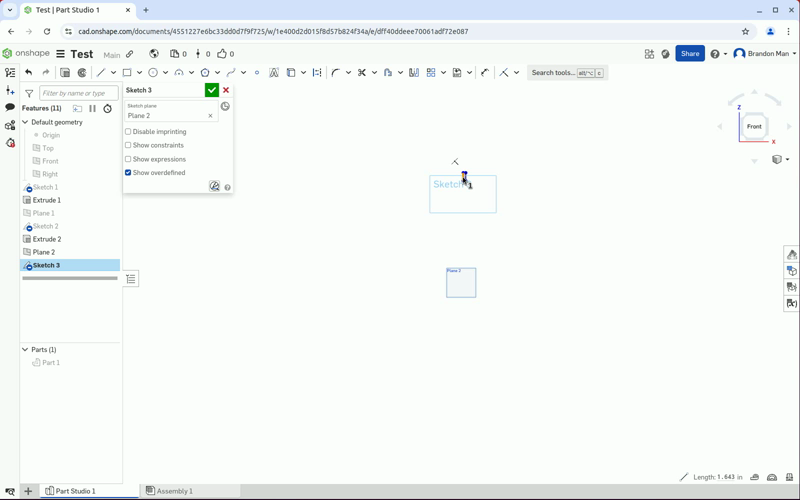
mouse_move(73, 352)
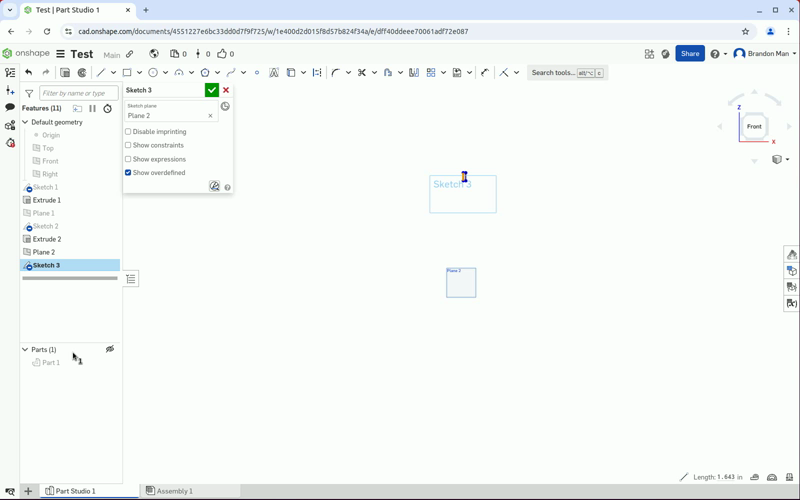
key(shift+y)
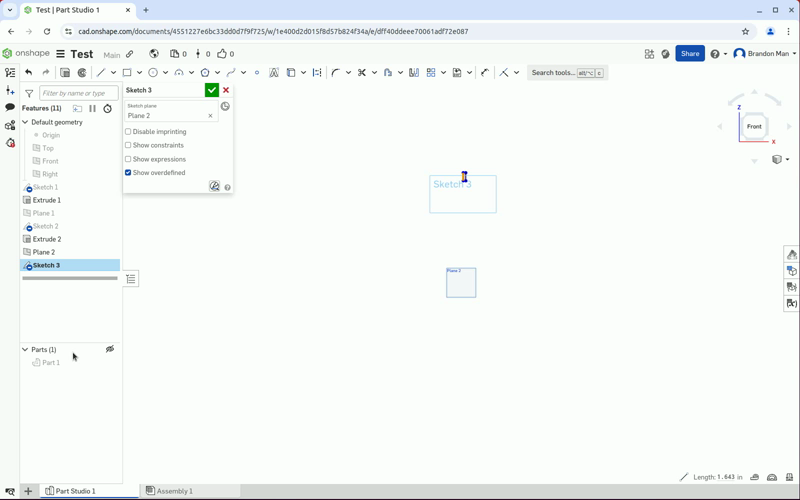
key(shift+e)
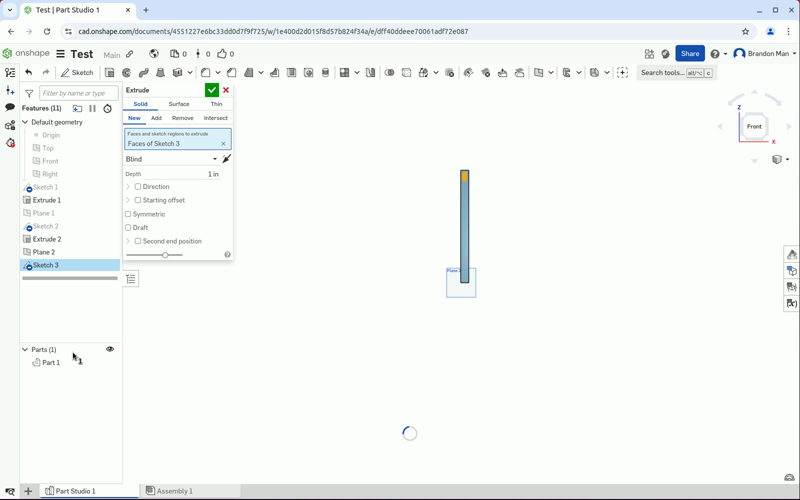
mouse_move(143, 106)
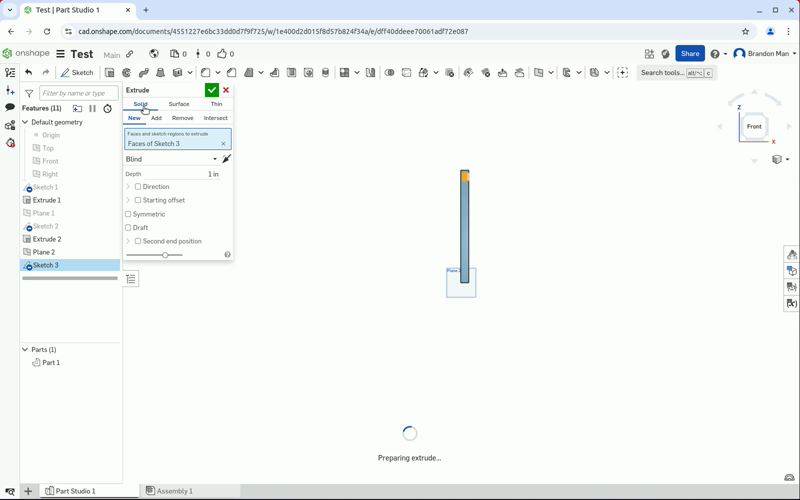
click(143, 106)
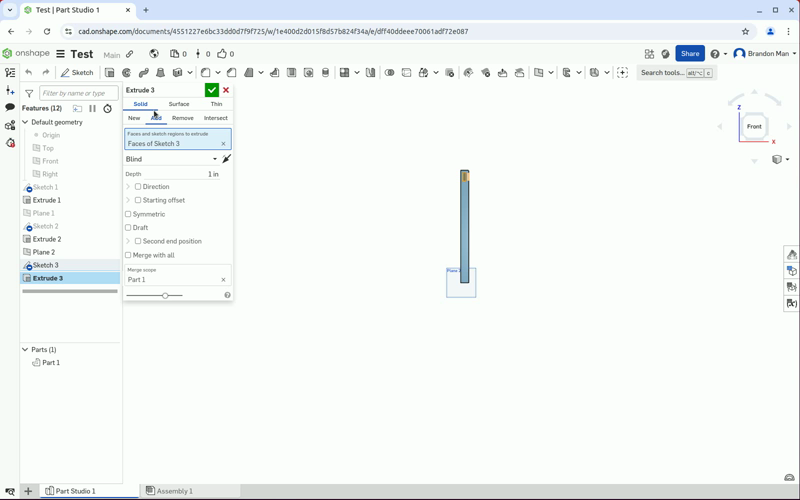
mouse_move(186, 120)
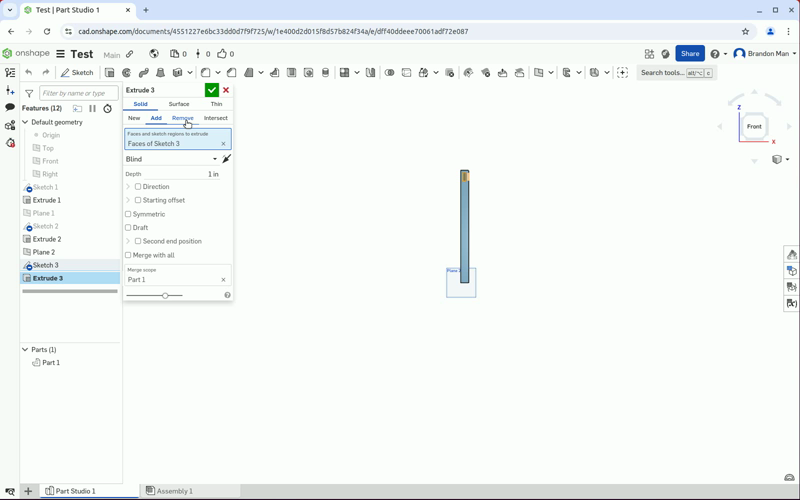
click(186, 120)
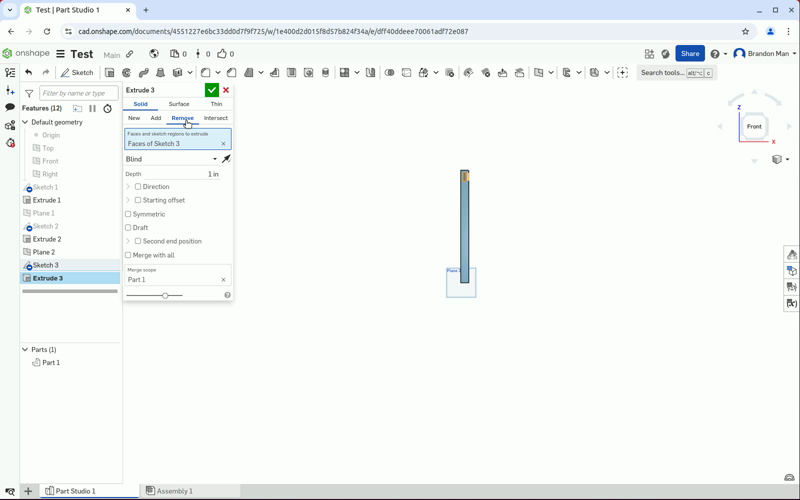
key(tab, 4)
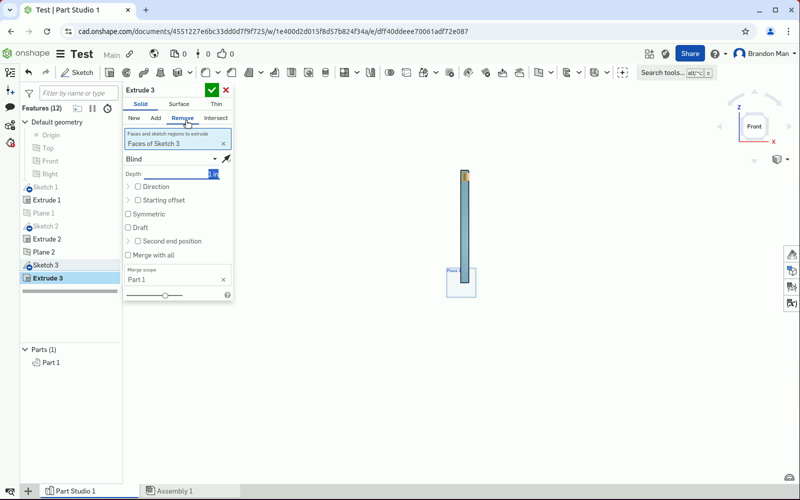
text(0.481)
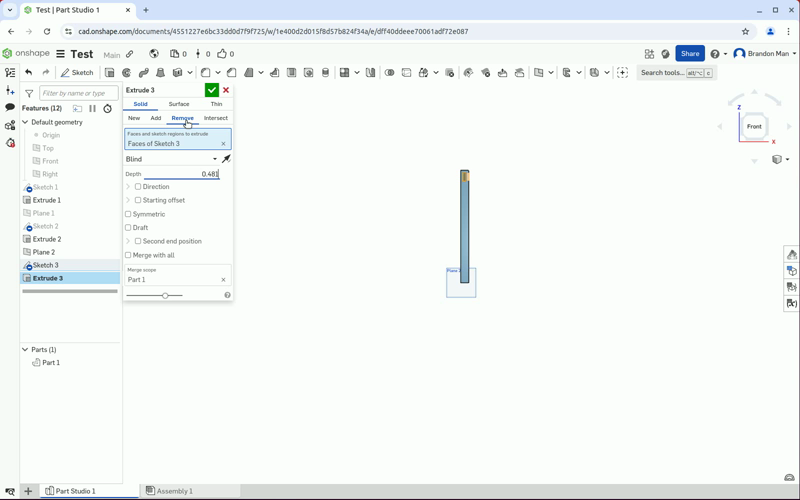
key(tab, 6)
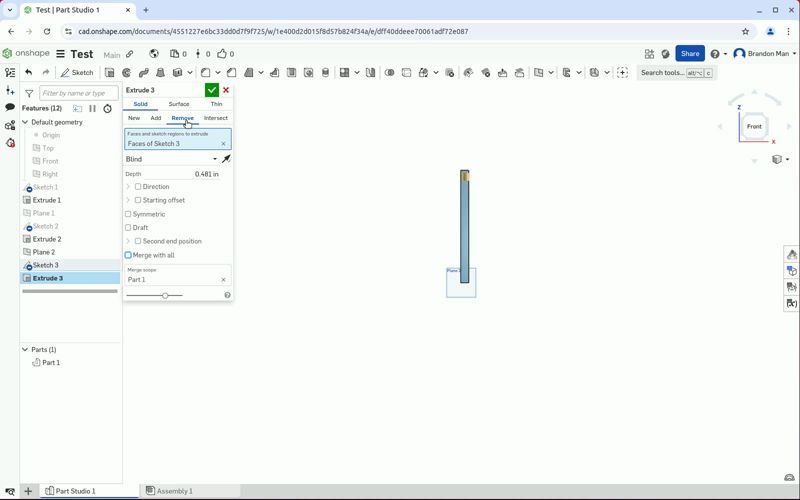
key(space)
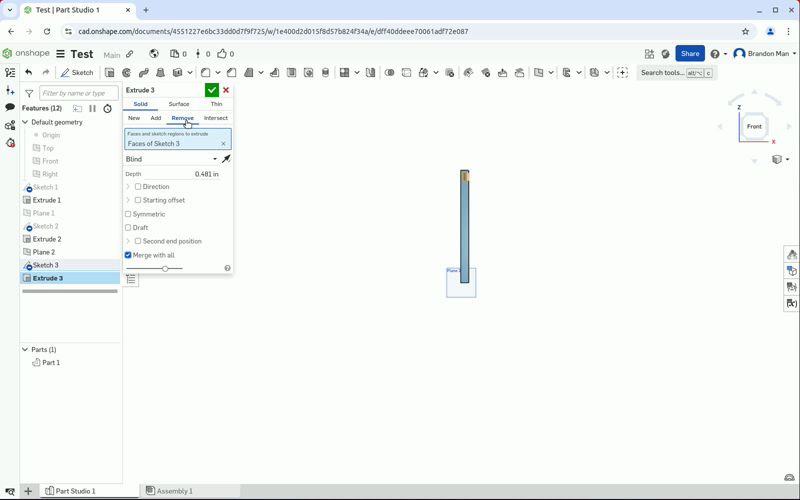
key(enter)
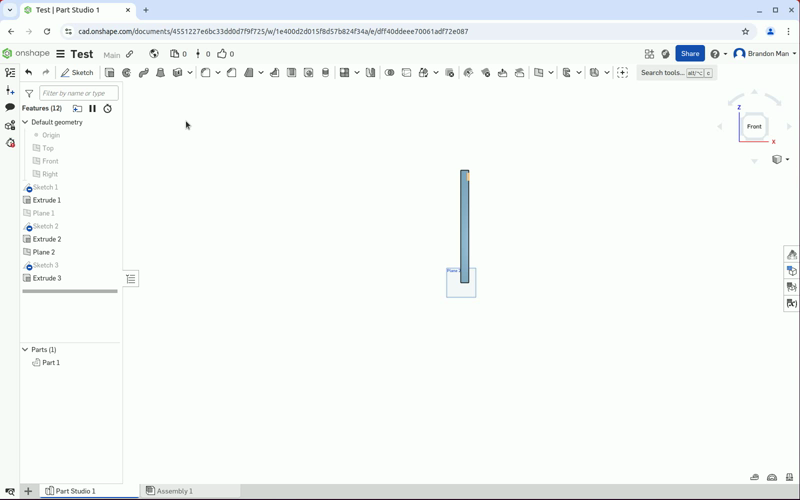
key(shift+h)
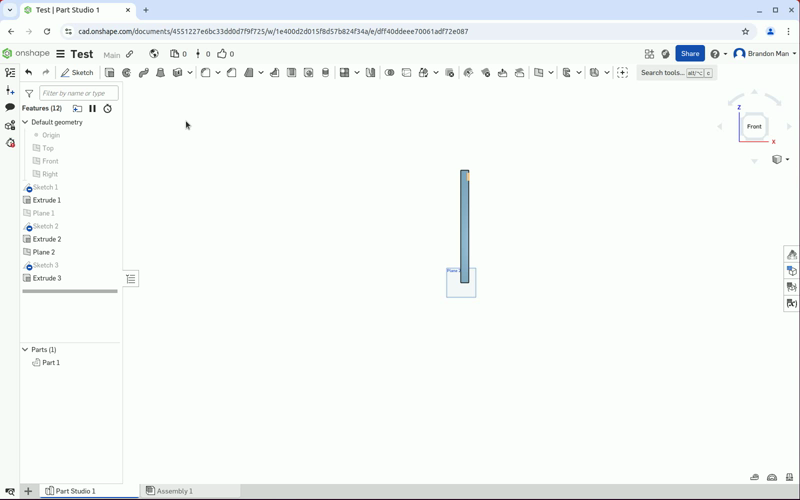
key(shift+h)
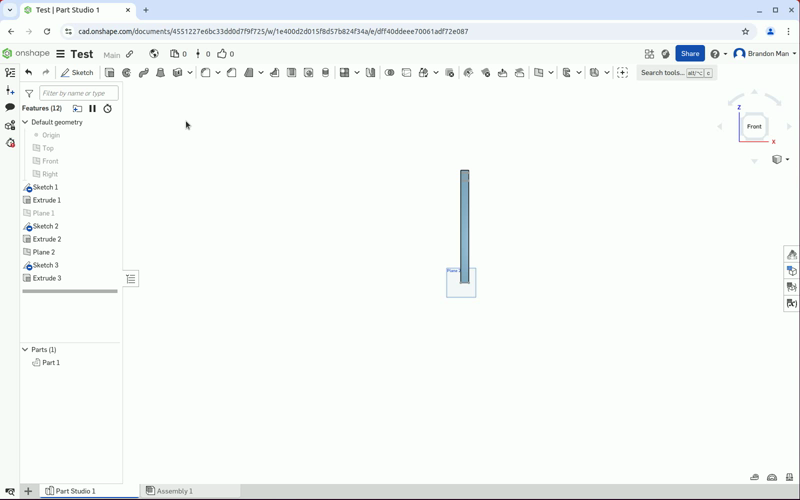
key(shift+7)
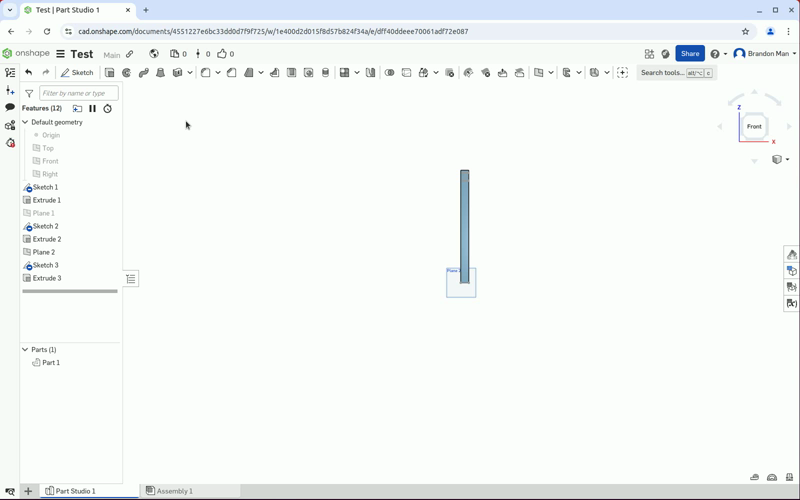
key(left, 2)
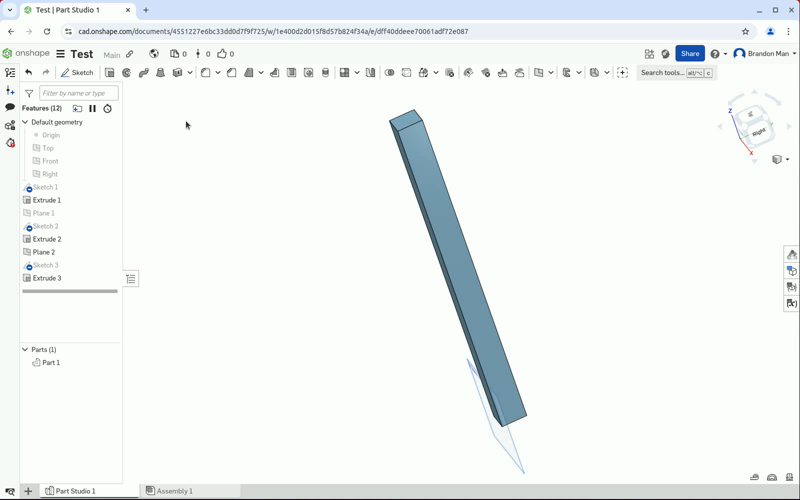
key(down, 2)
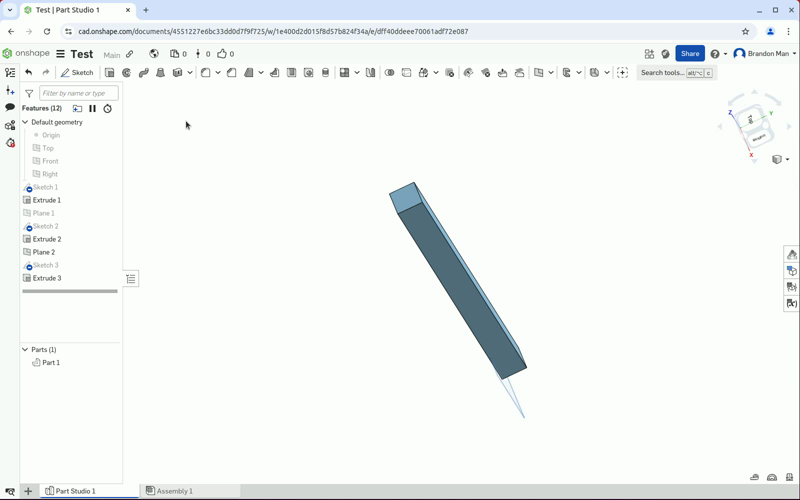
key(up, 2)
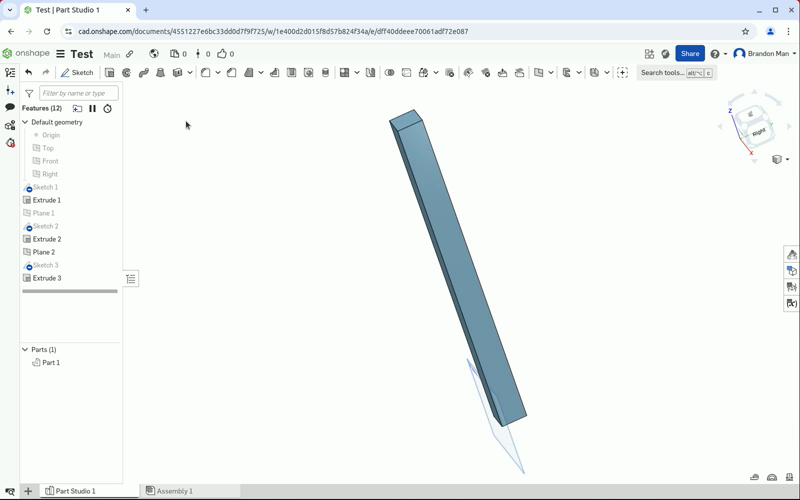
key(right, 2)
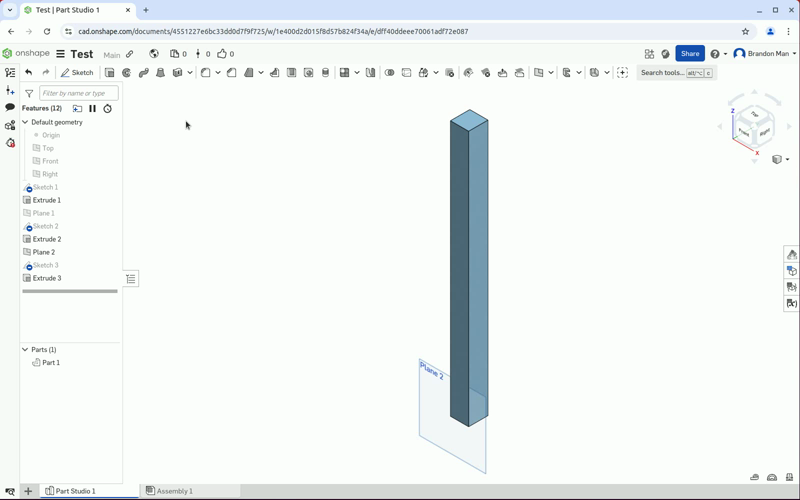
mouse_move(73, 189)
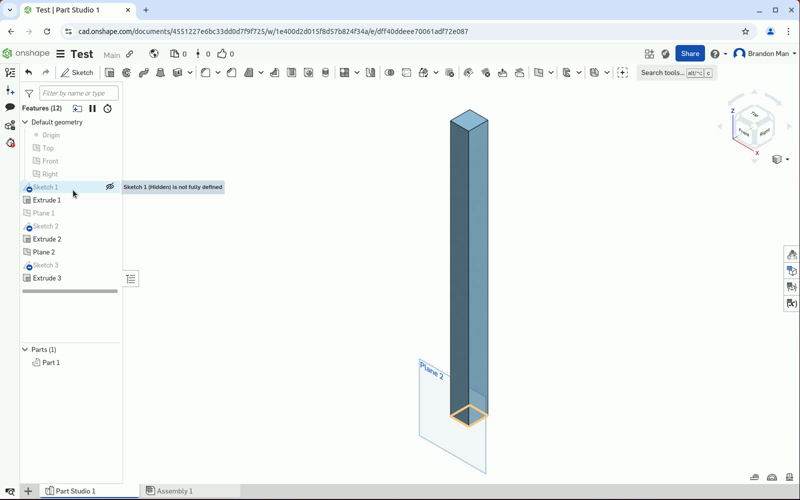
click(73, 189)